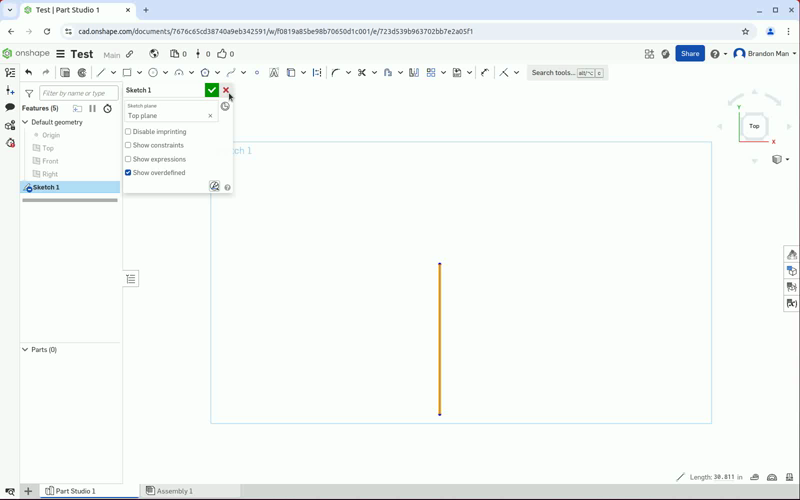
key(shift+h)
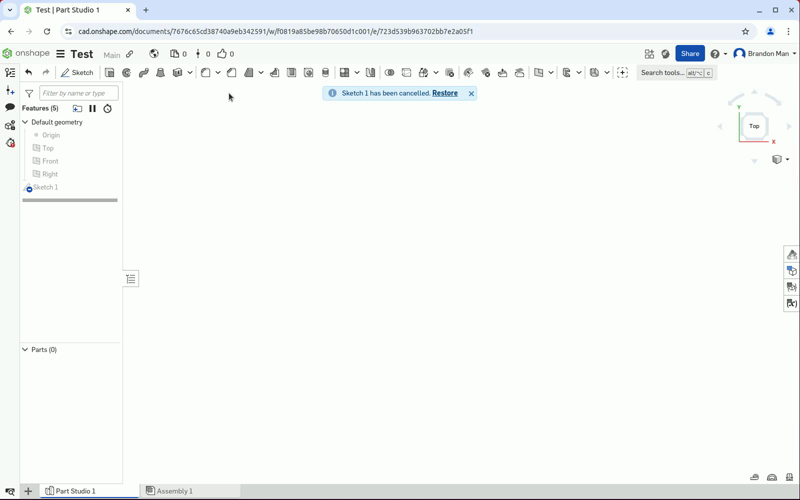
mouse_move(73, 352)
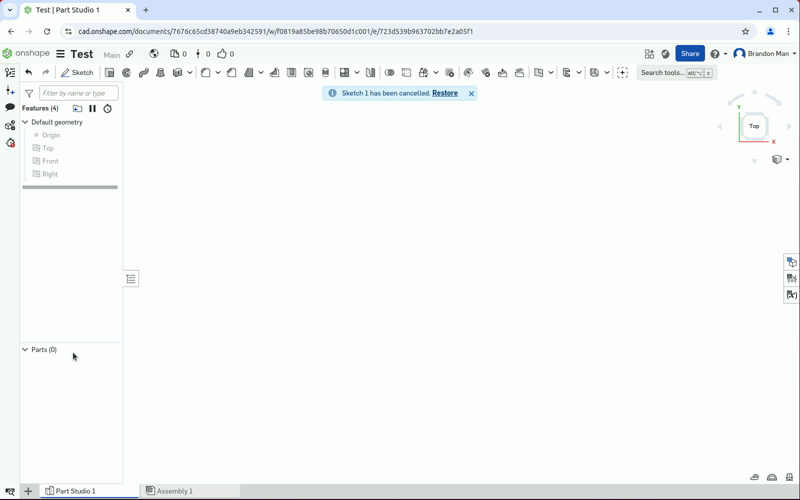
key(y)
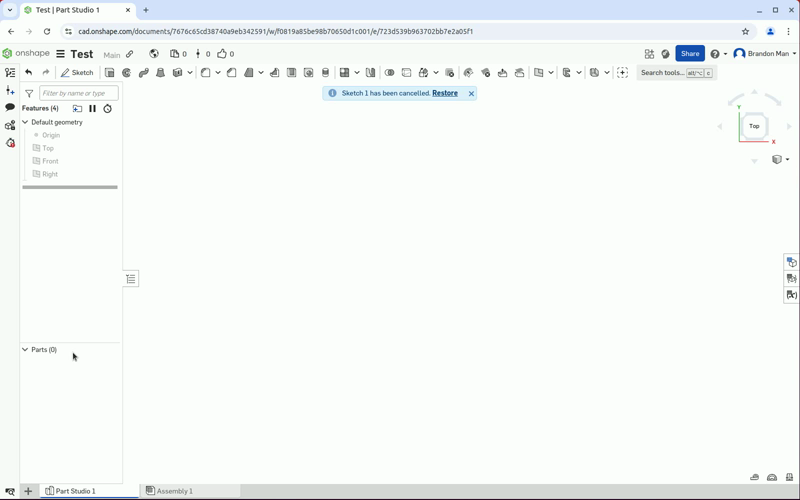
key(shift+p)
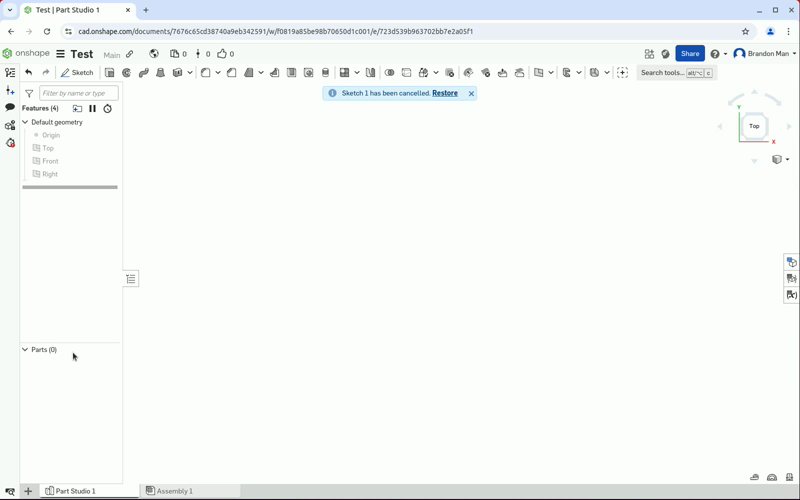
key(space)
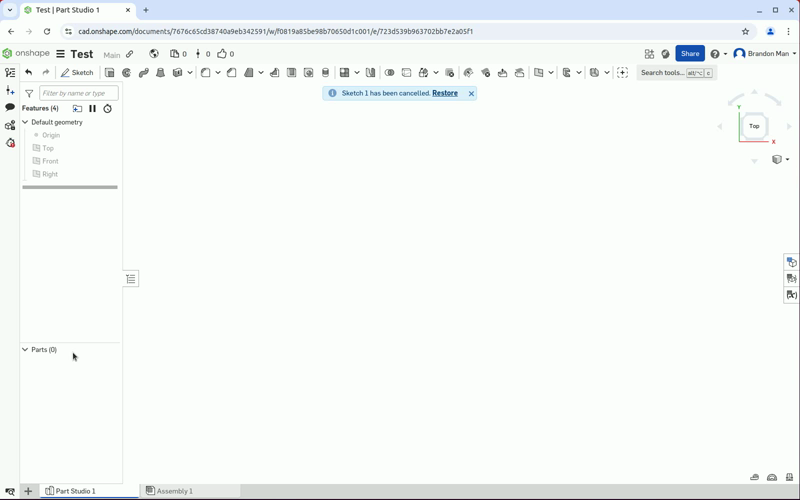
key_down(shift)
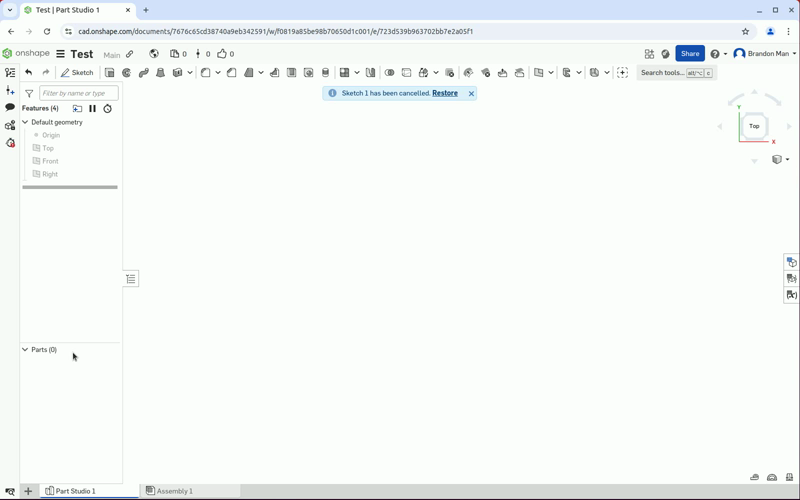
key(up)
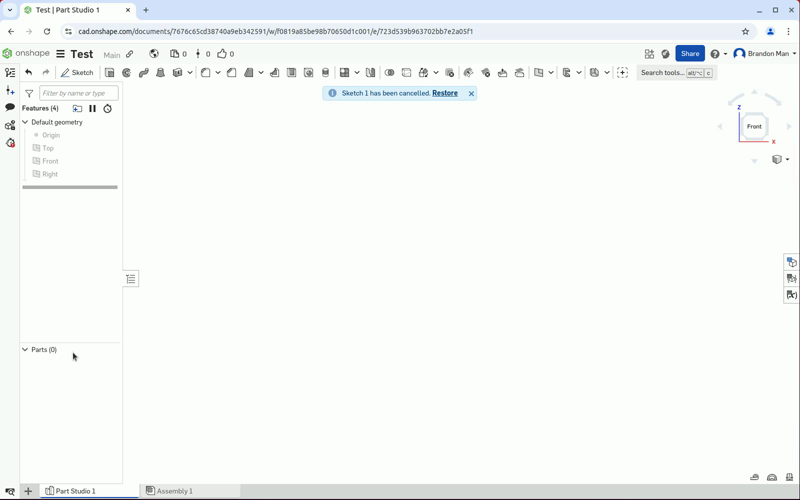
key_up(shift)
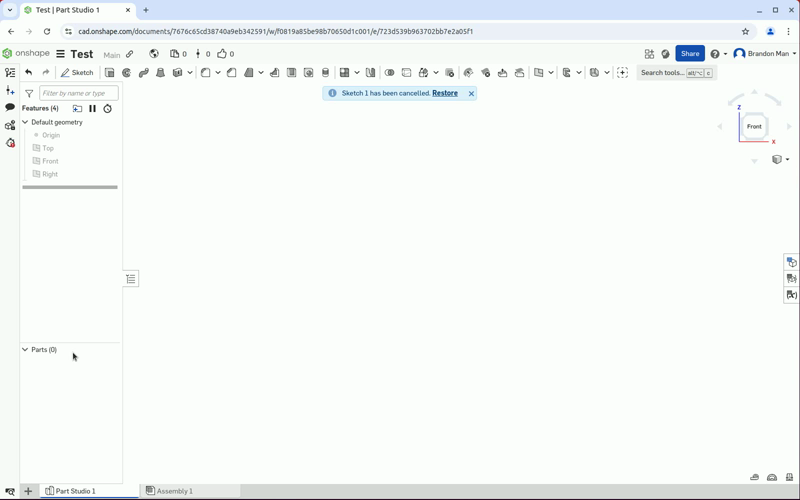
mouse_move(73, 352)
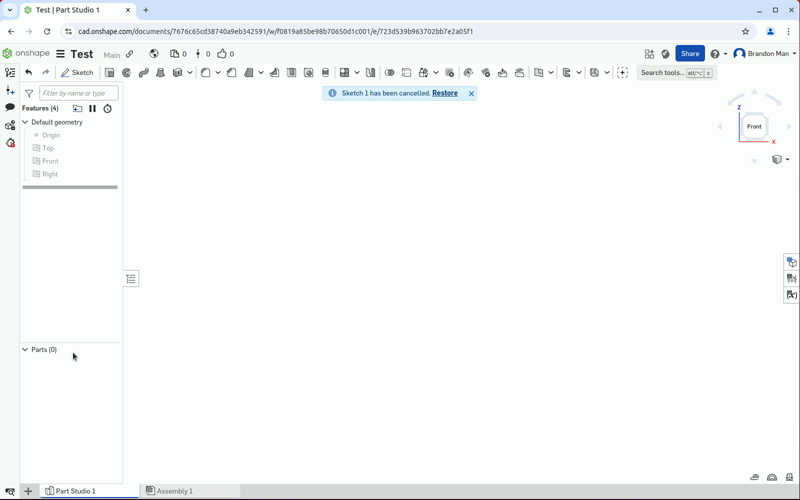
key(shift+y)
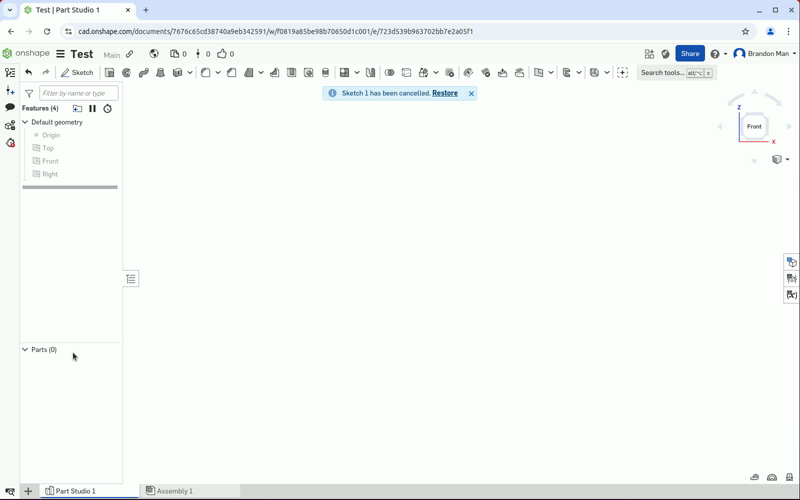
key(shift+s)
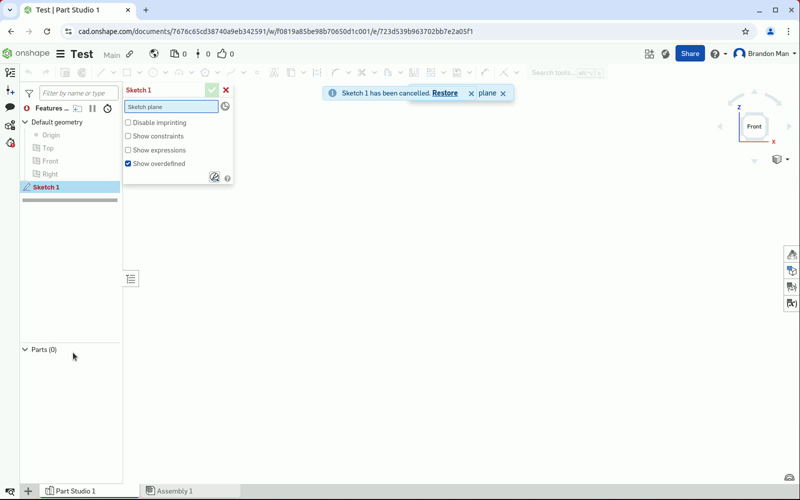
mouse_move(73, 163)
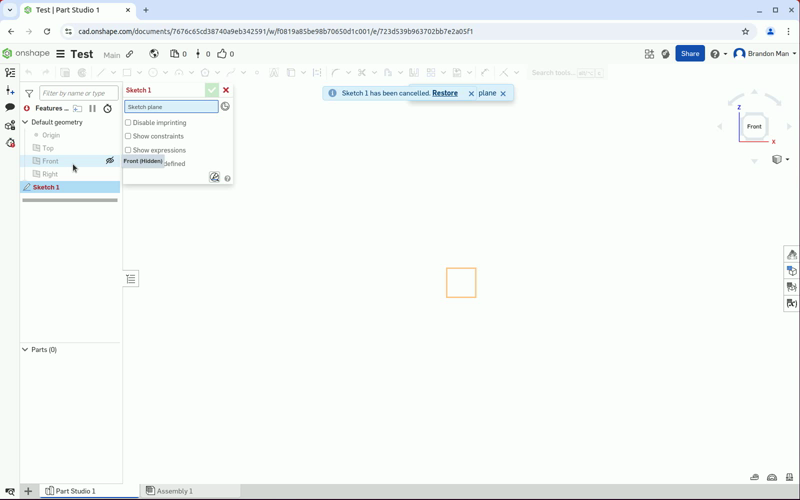
click(73, 163)
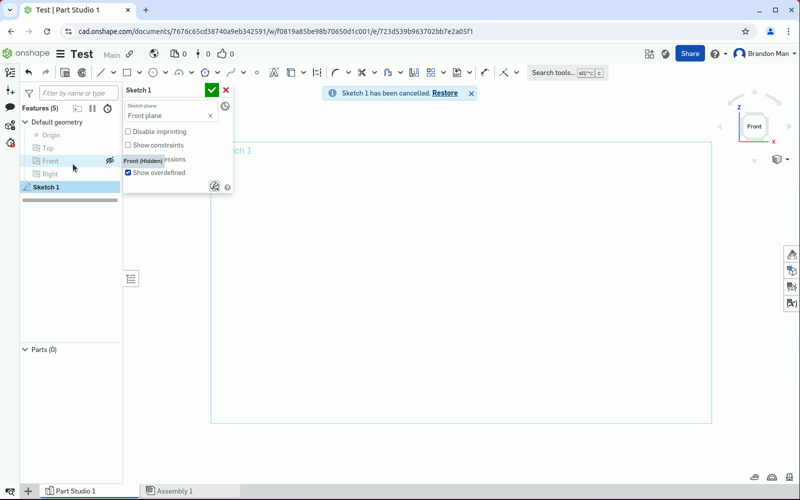
mouse_move(73, 352)
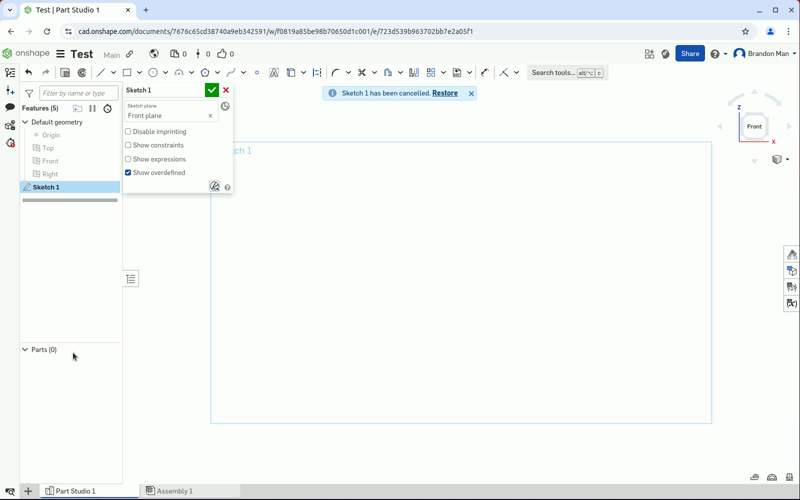
key(y)
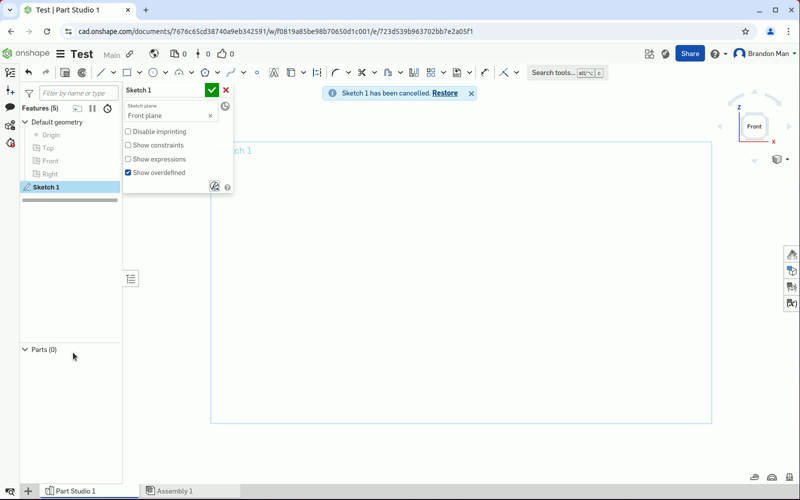
key(l)
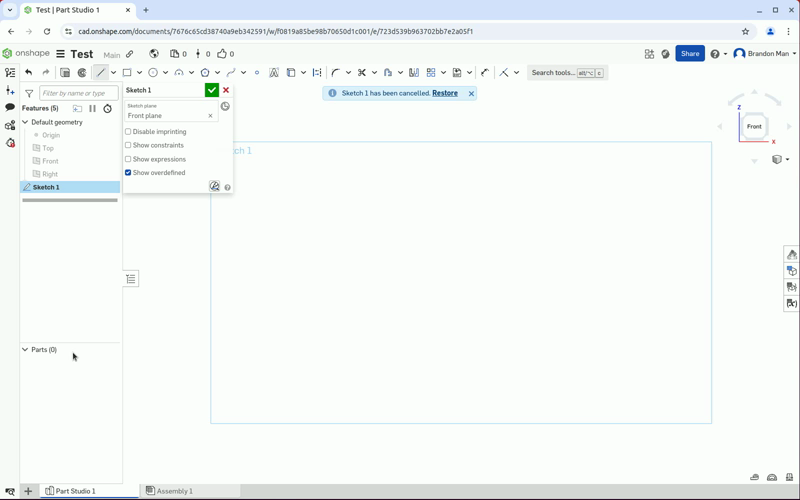
key_down(shift)
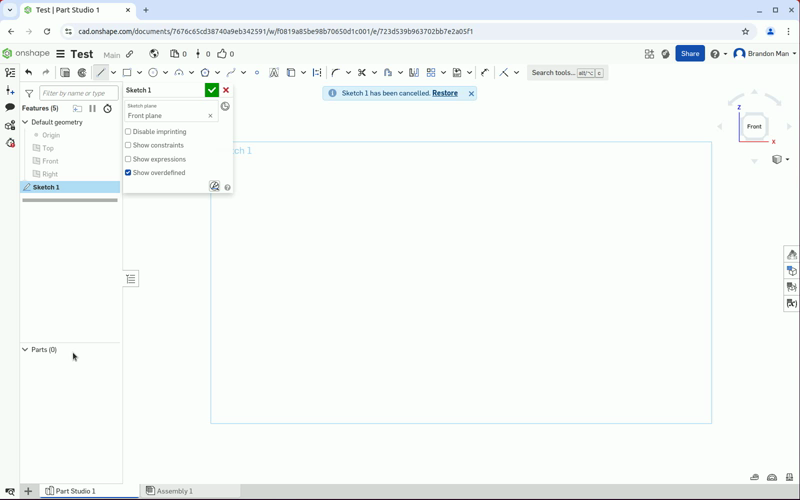
mouse_move(351, 282)
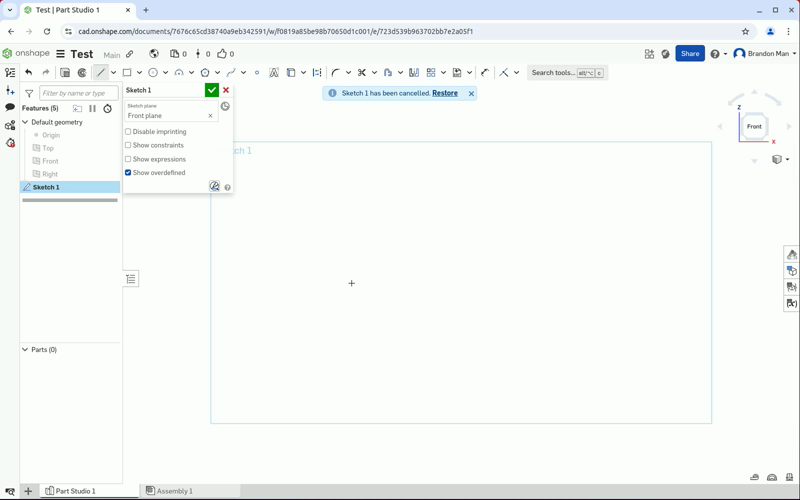
click(351, 282)
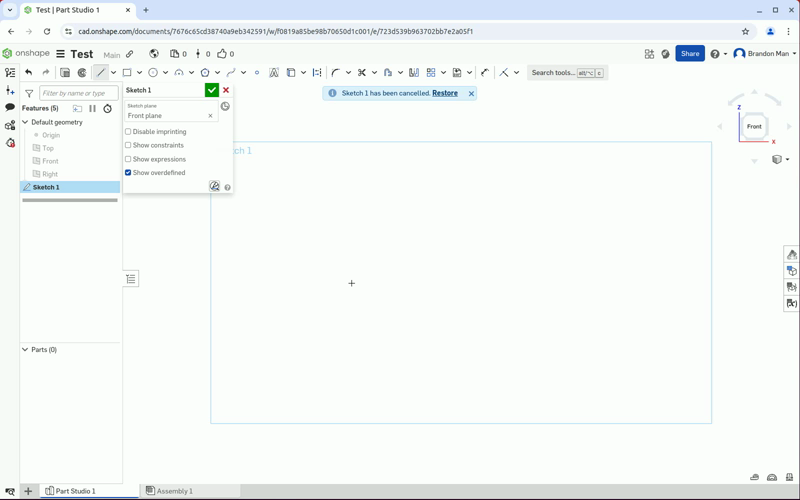
key_up(shift)
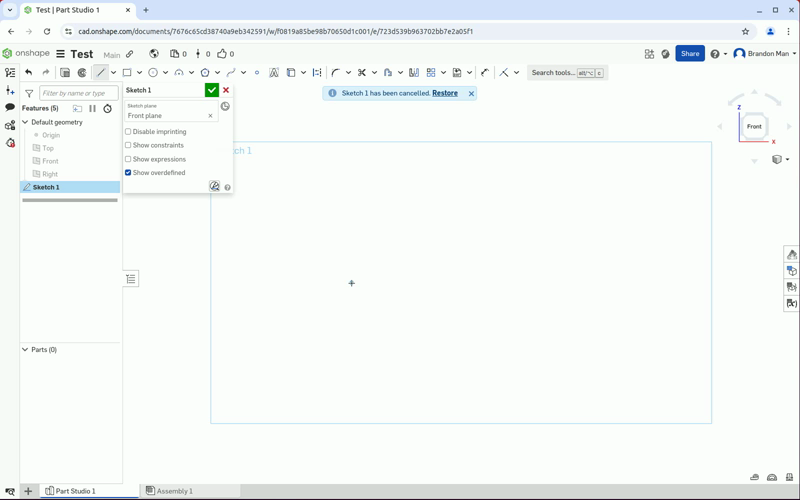
key_down(shift)
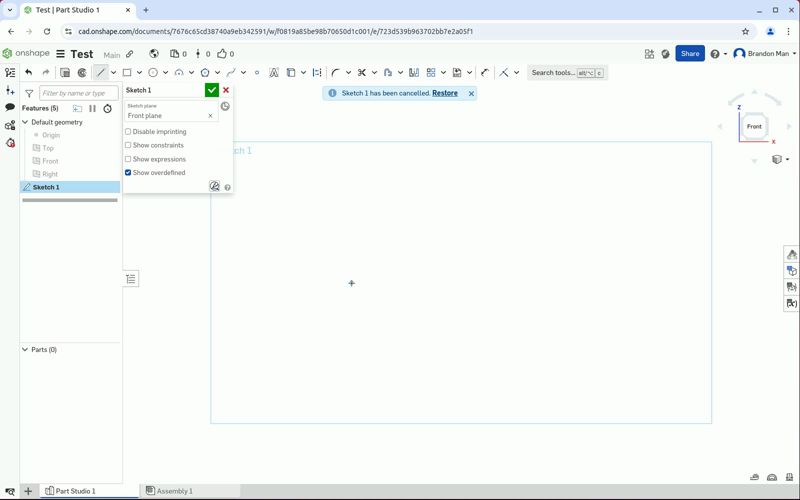
mouse_move(460, 282)
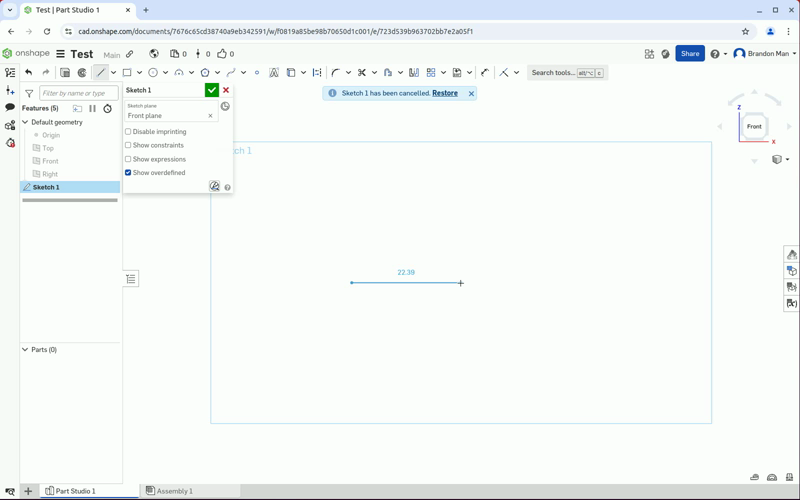
click(460, 282)
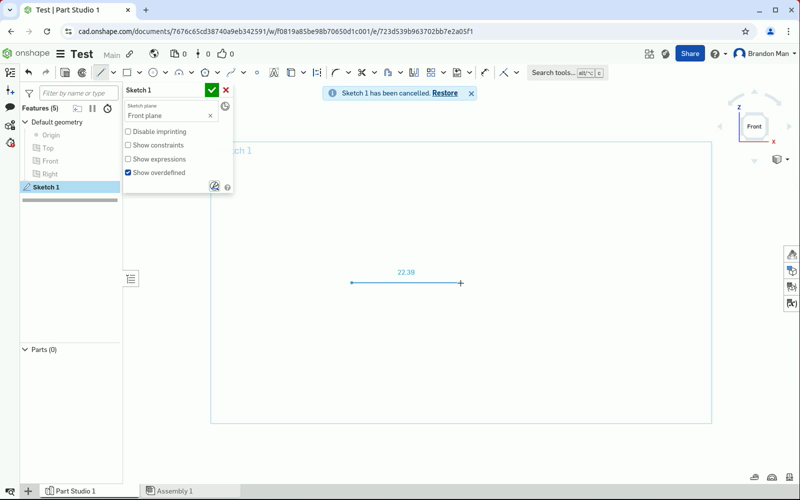
key_up(shift)
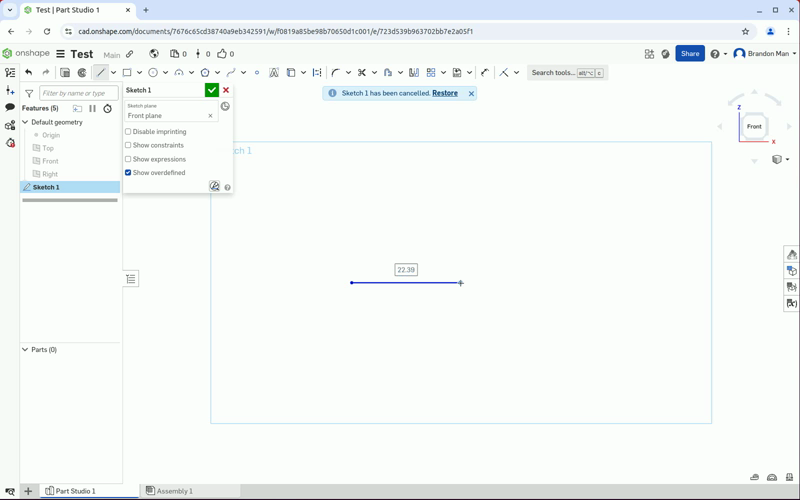
key_down(shift)
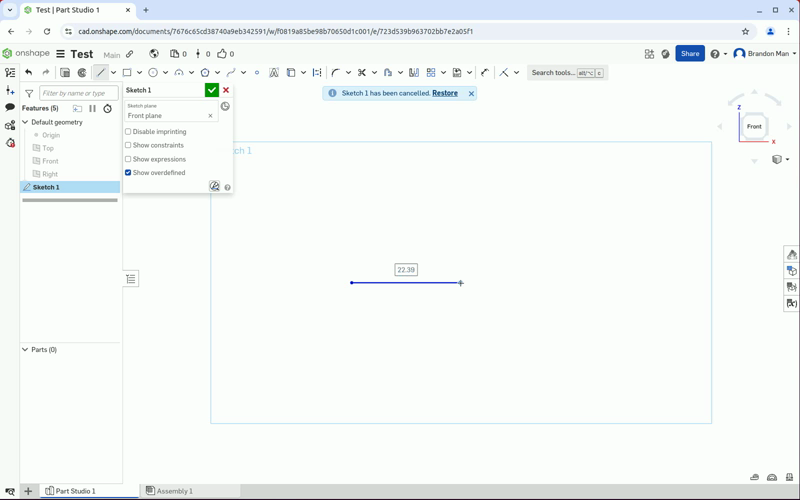
mouse_move(460, 183)
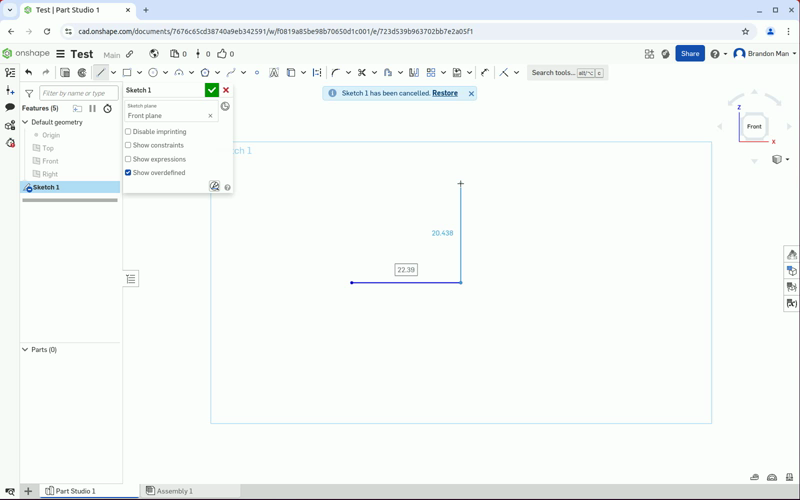
click(460, 183)
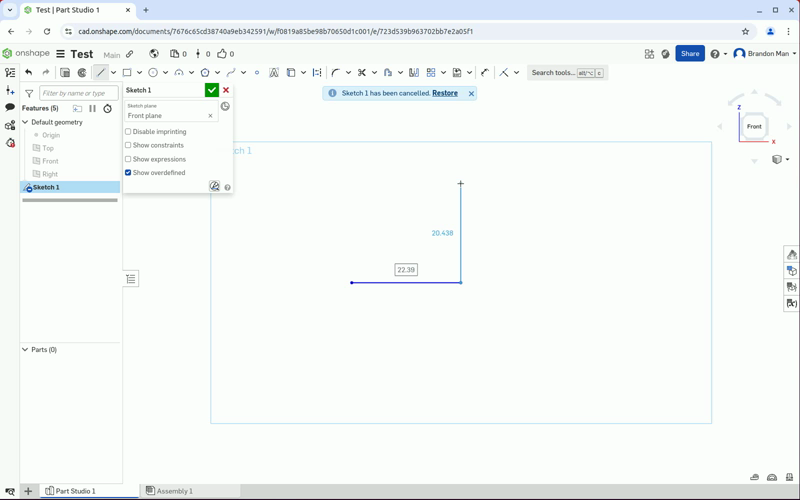
key_up(shift)
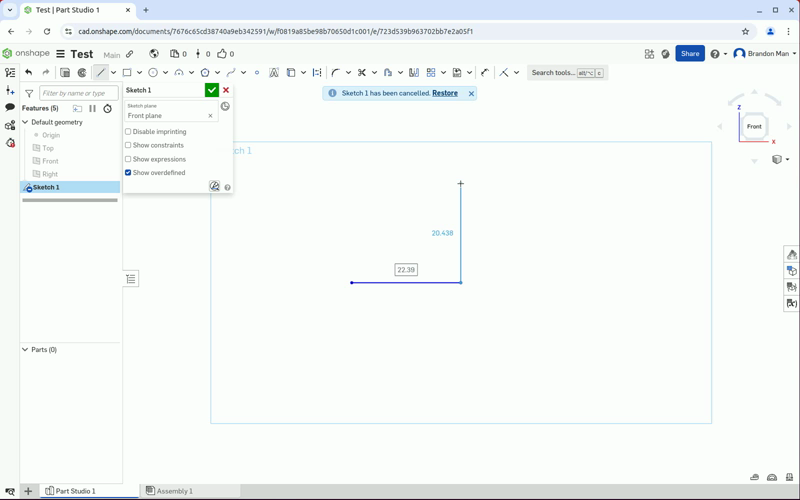
key_down(shift)
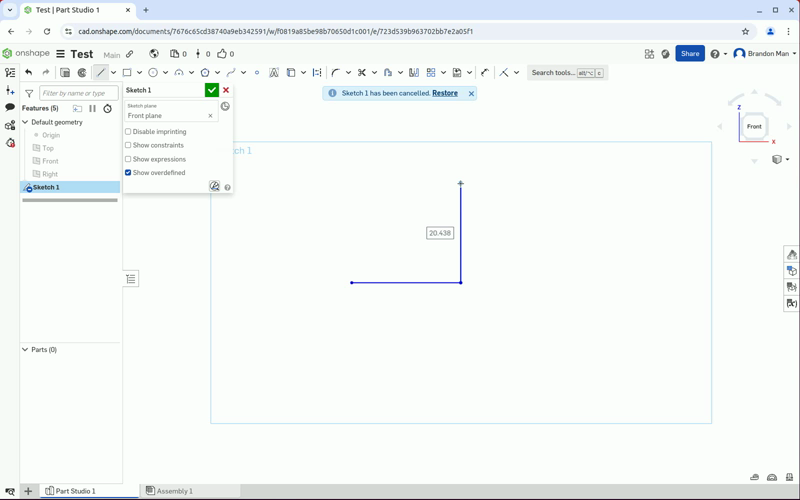
mouse_move(351, 183)
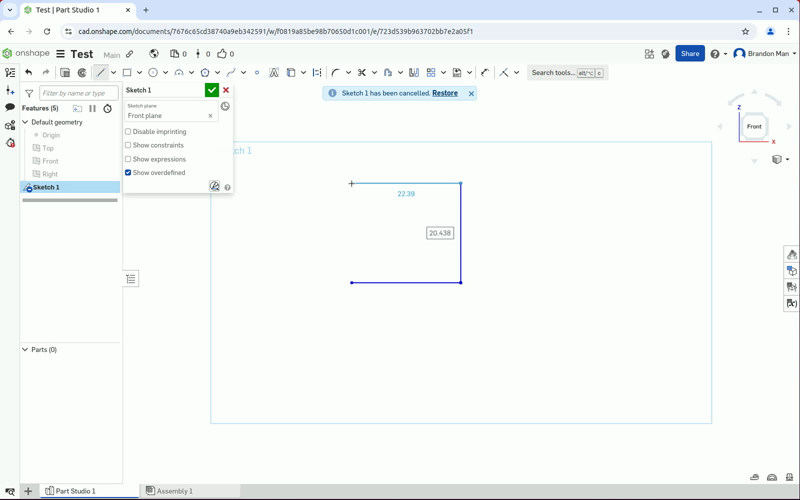
click(351, 183)
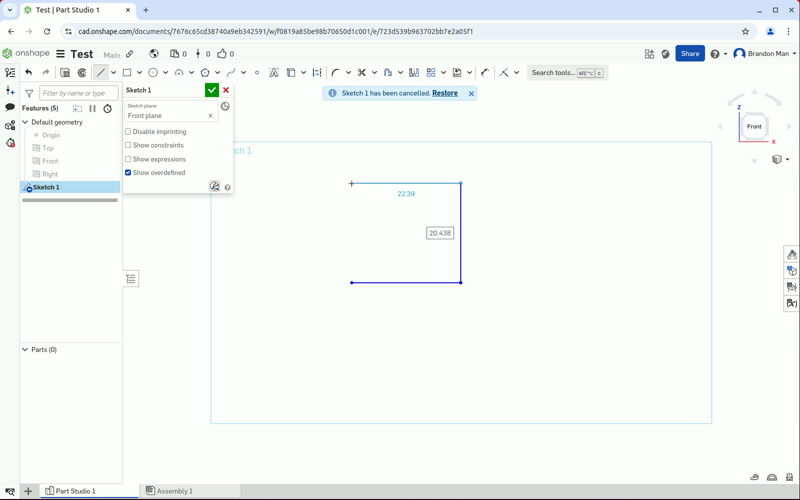
key_up(shift)
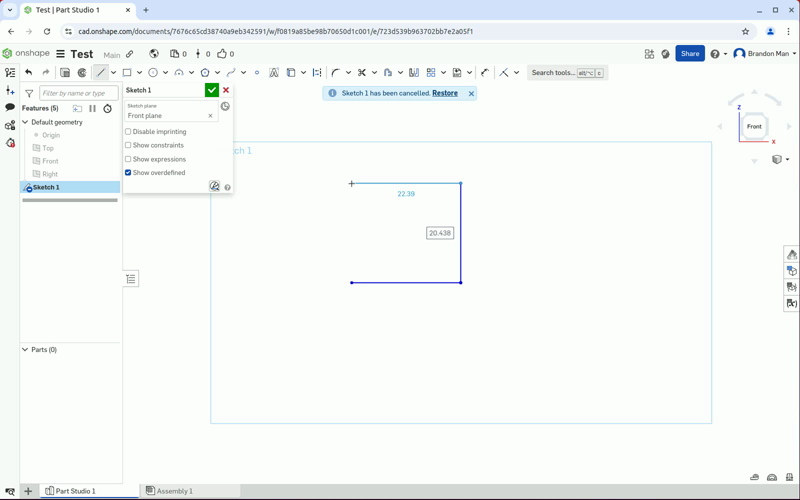
key_down(shift)
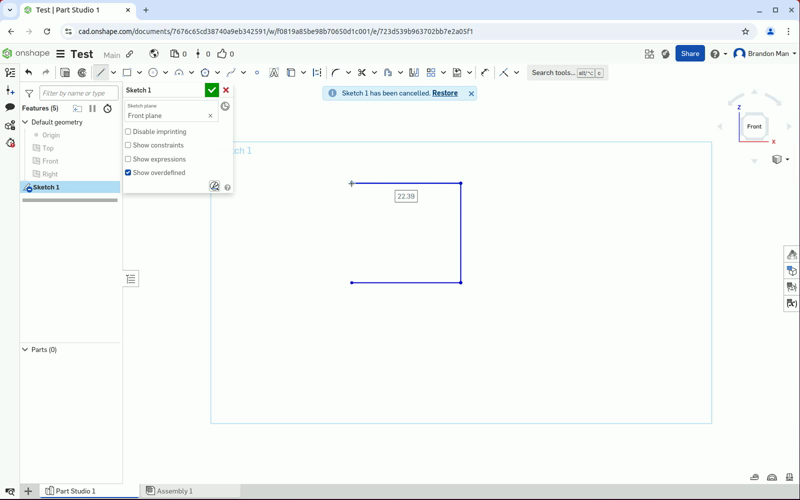
mouse_move(351, 282)
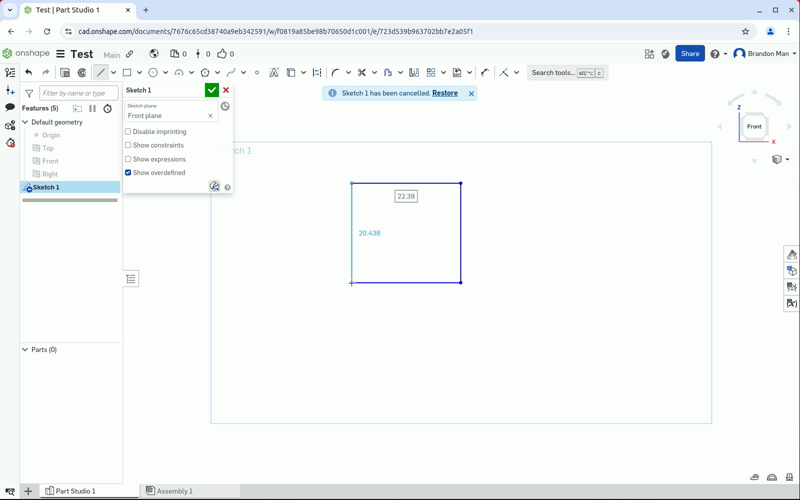
key_up(shift)
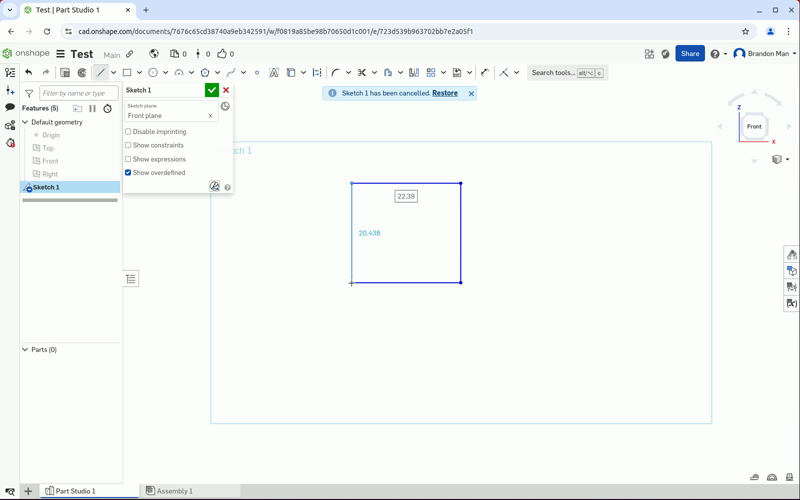
click(351, 282)
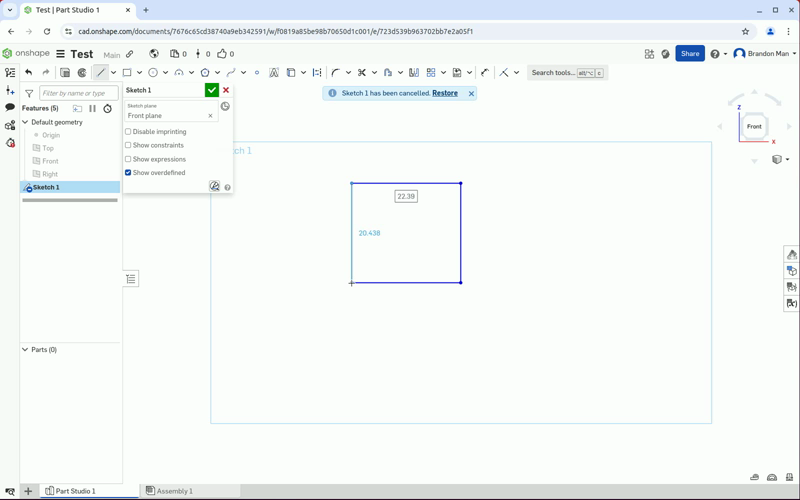
key(esc)
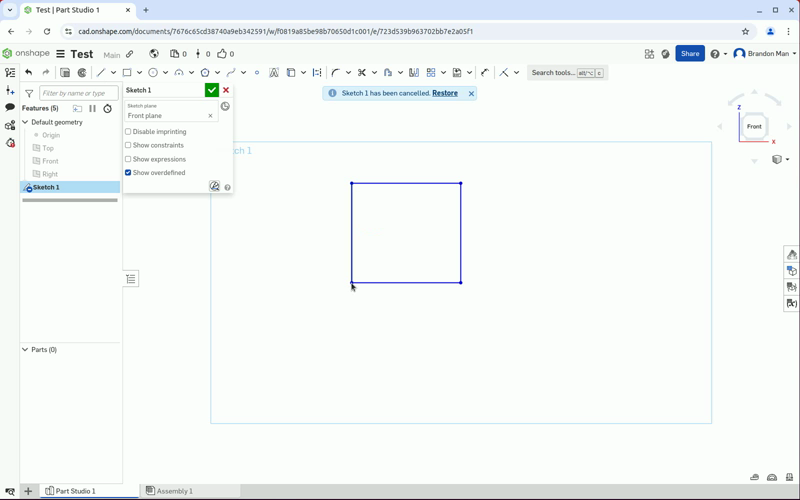
key(c)
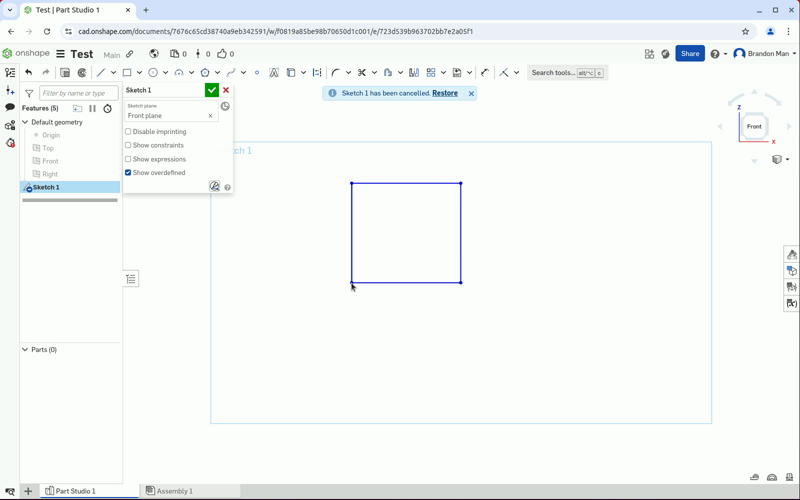
key_down(shift)
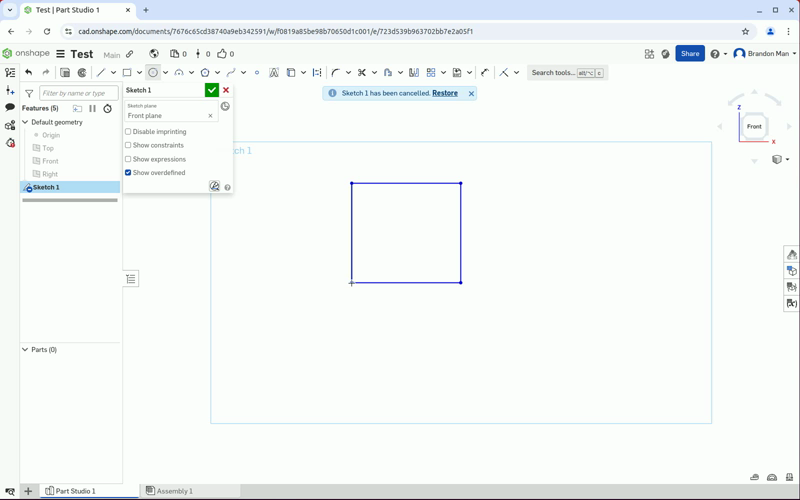
mouse_move(404, 230)
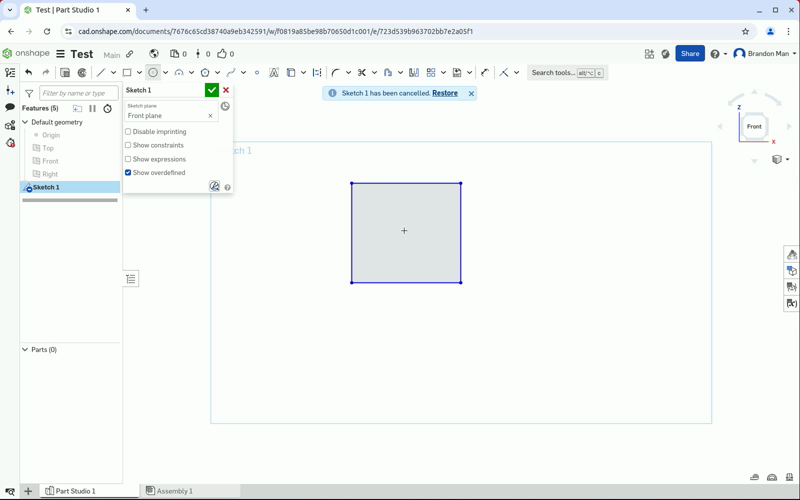
click(404, 230)
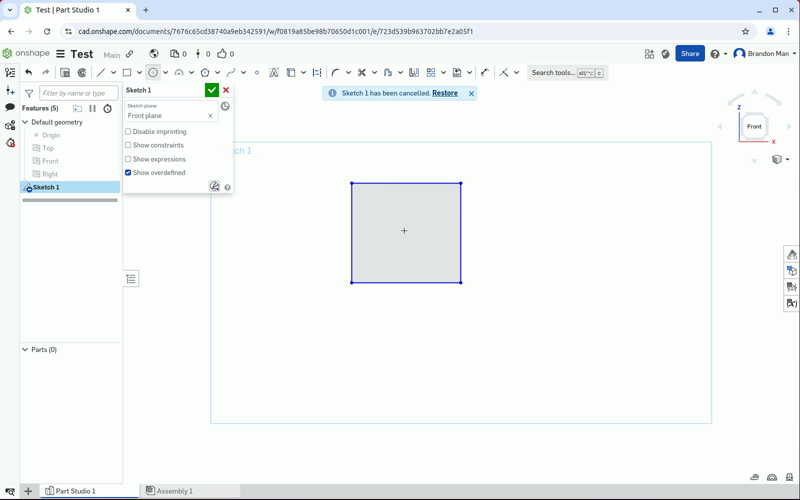
key_up(shift)
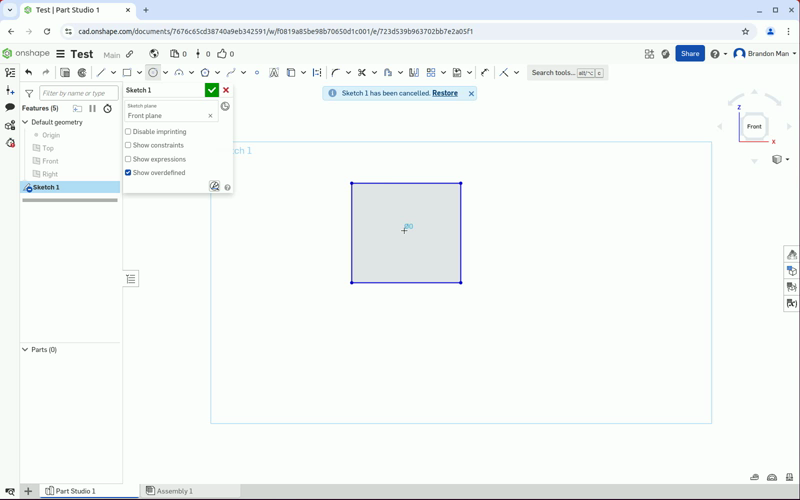
mouse_move(418, 230)
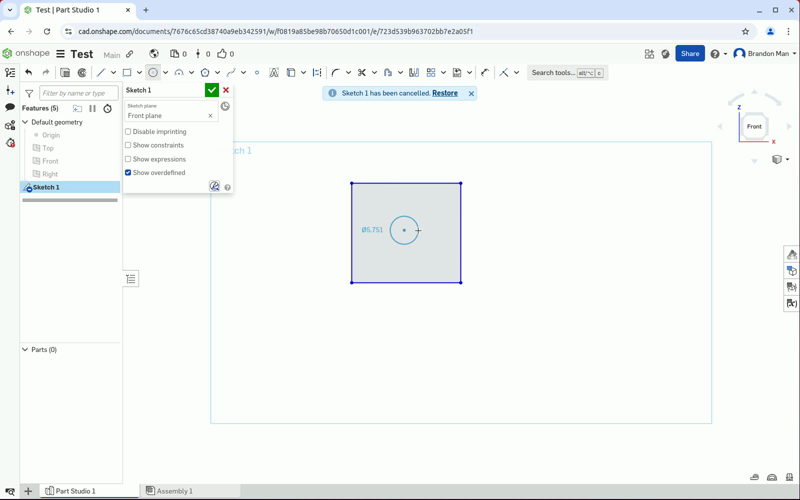
click(418, 230)
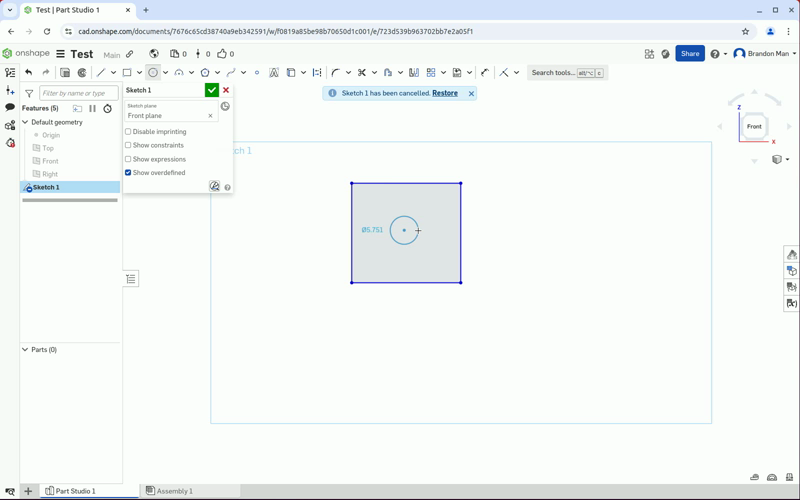
key(esc)
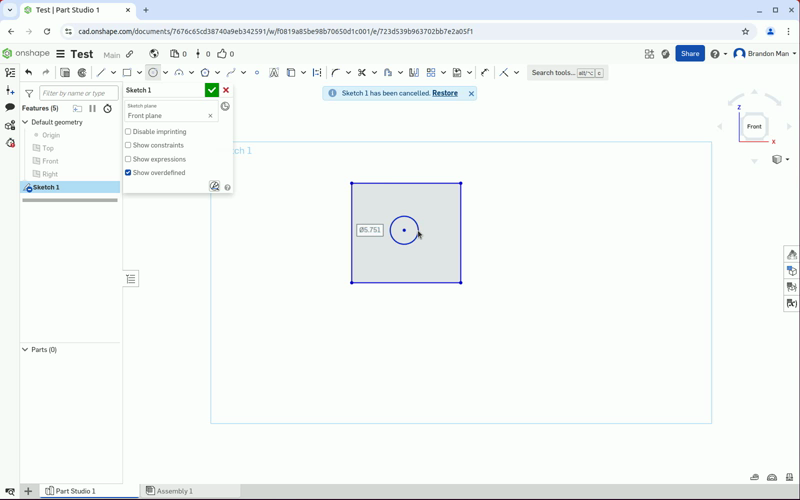
mouse_move(450, 237)
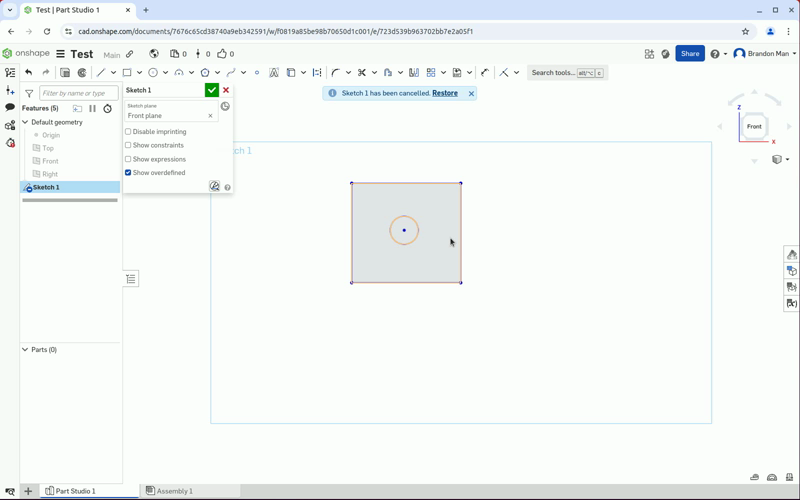
click(450, 237)
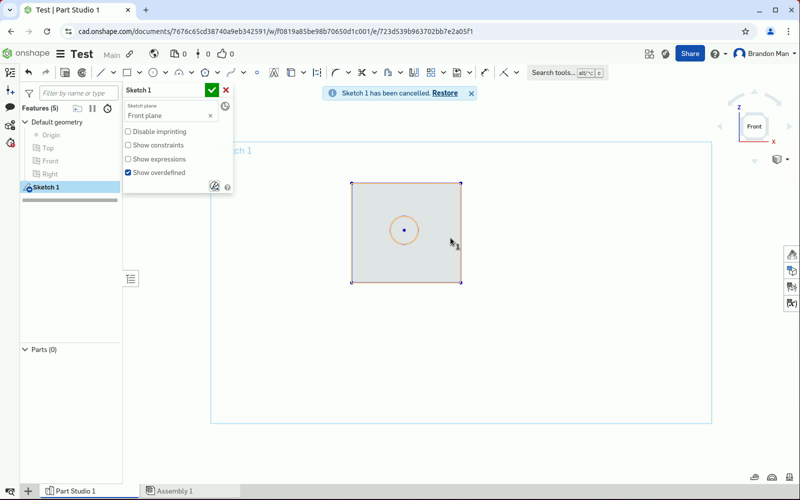
mouse_move(73, 352)
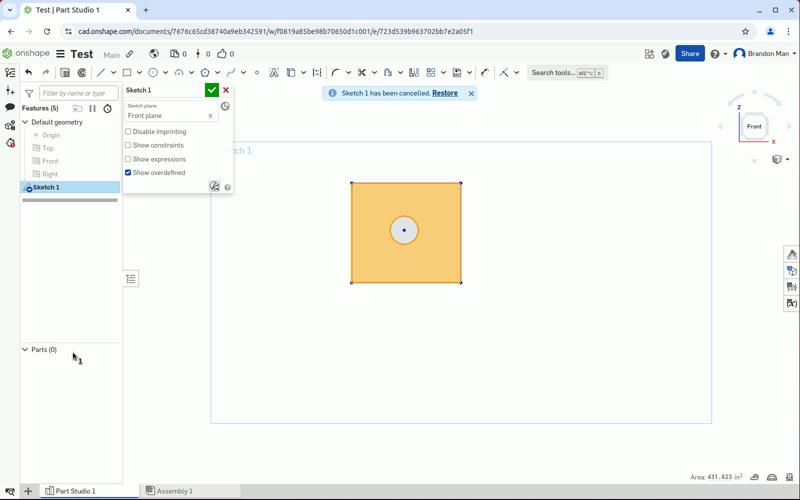
key(shift+y)
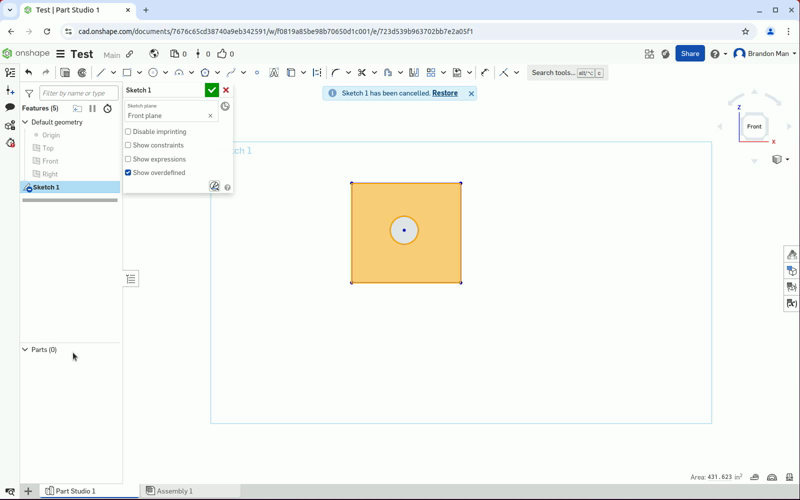
key(shift+e)
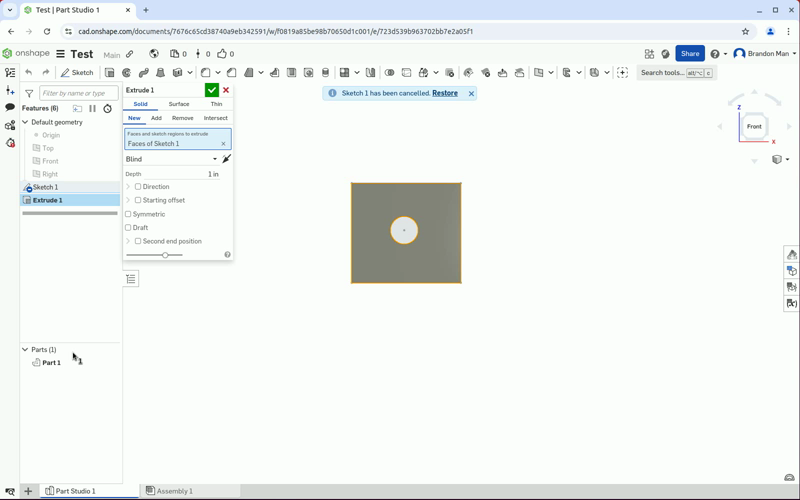
mouse_move(143, 106)
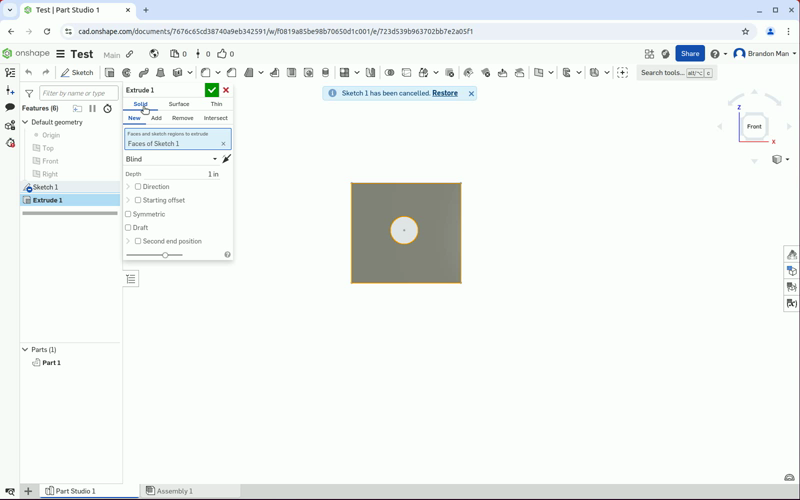
click(143, 106)
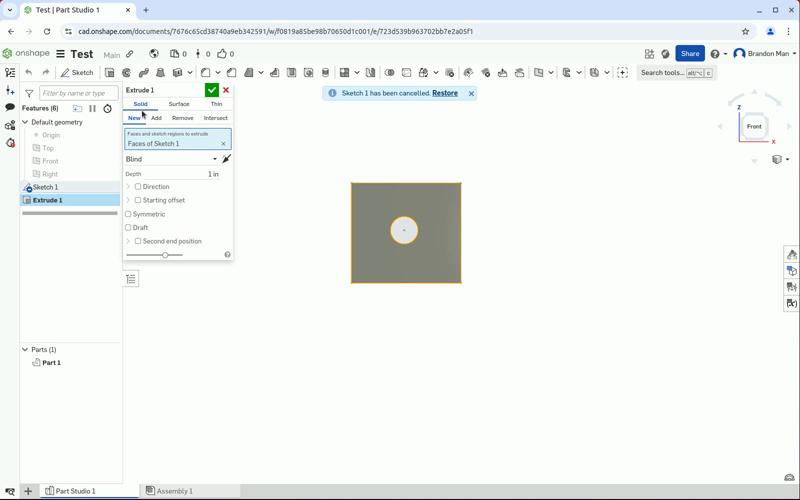
mouse_move(137, 120)
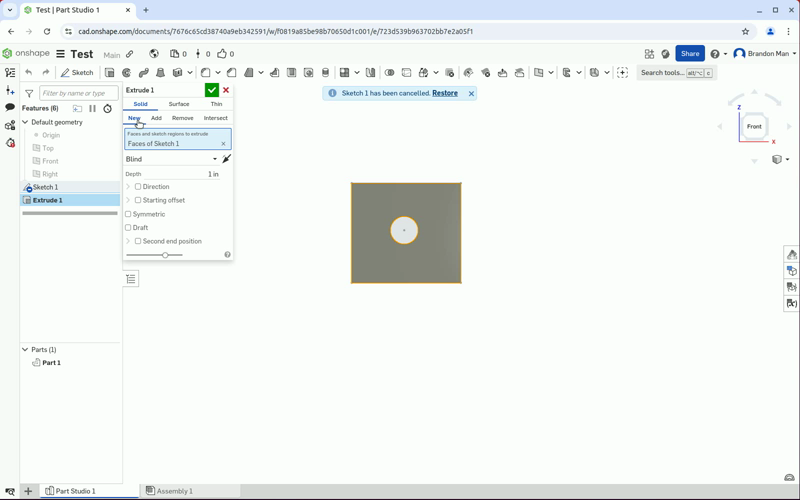
click(137, 120)
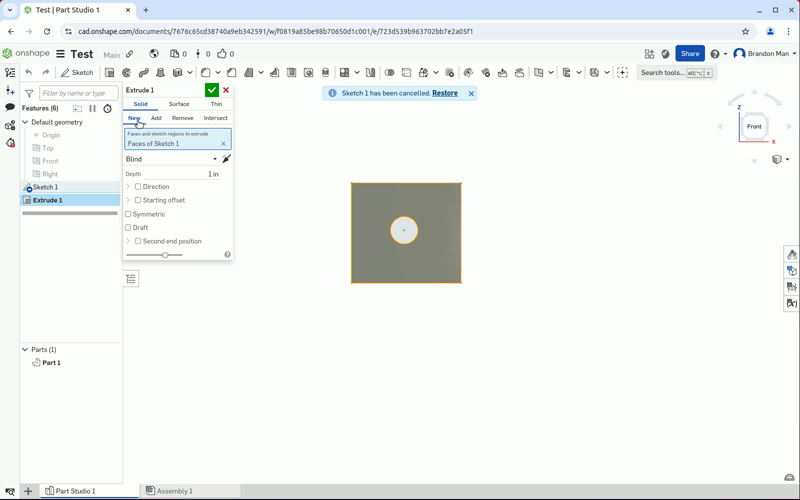
key(tab, 4)
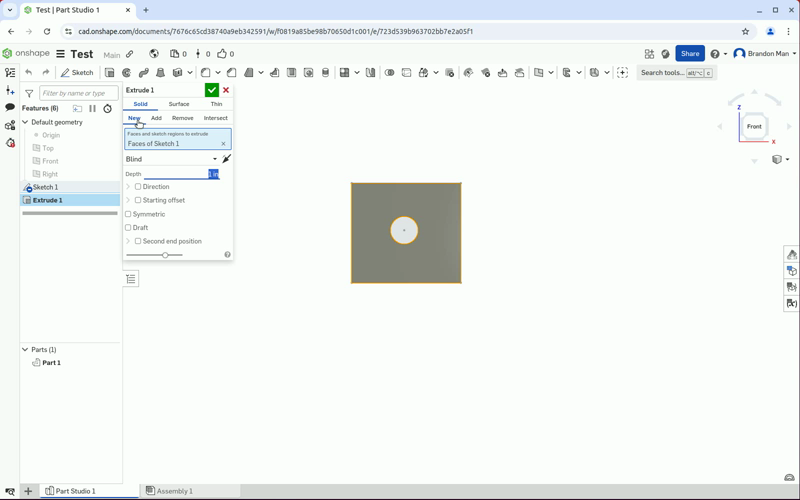
text(22.145)
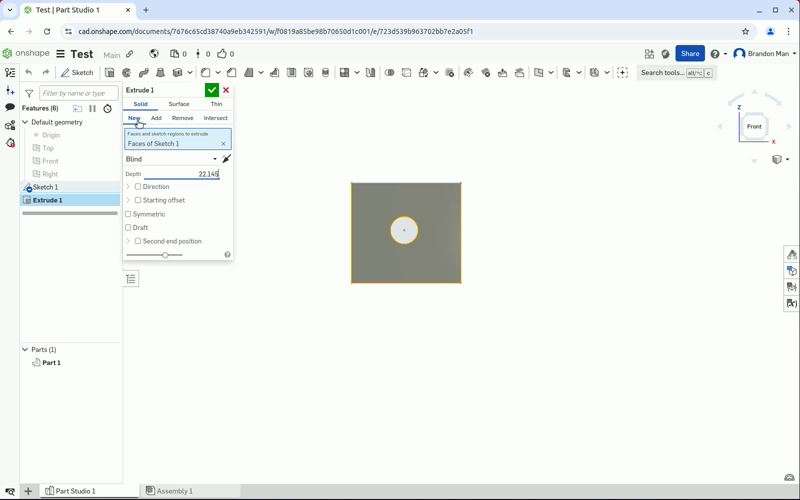
key(enter)
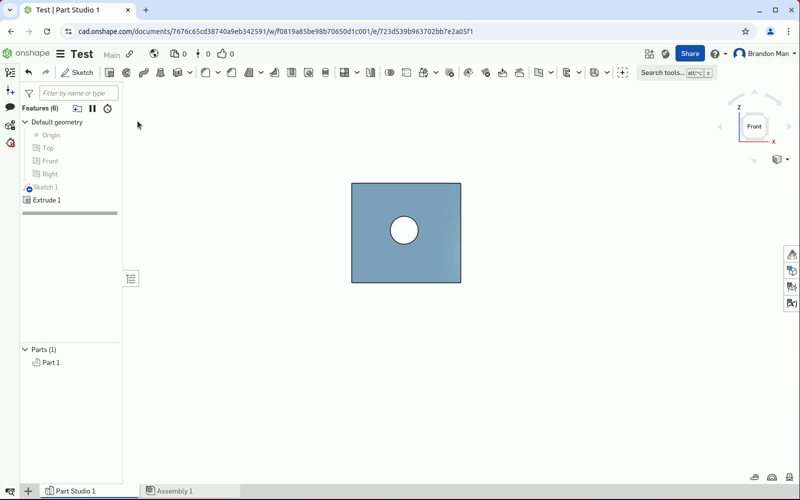
key(shift+h)
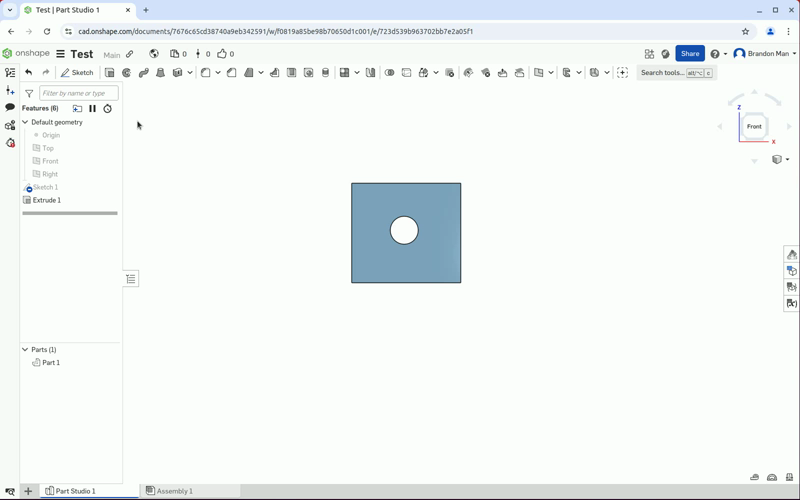
key(shift+h)
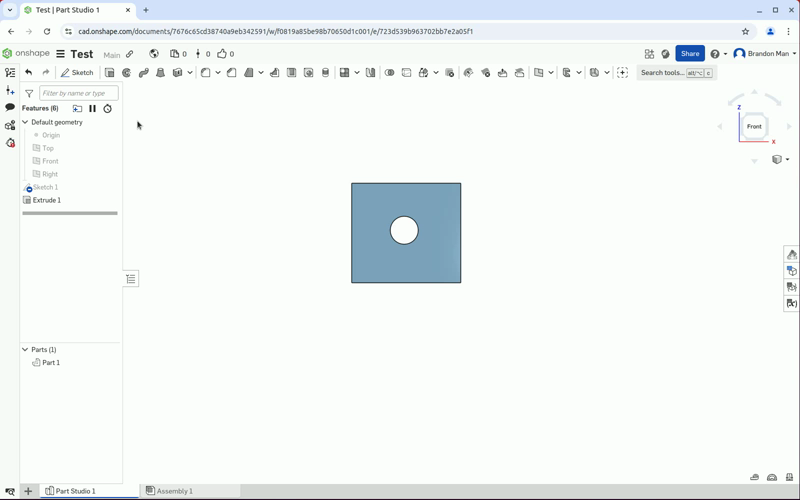
mouse_move(73, 189)
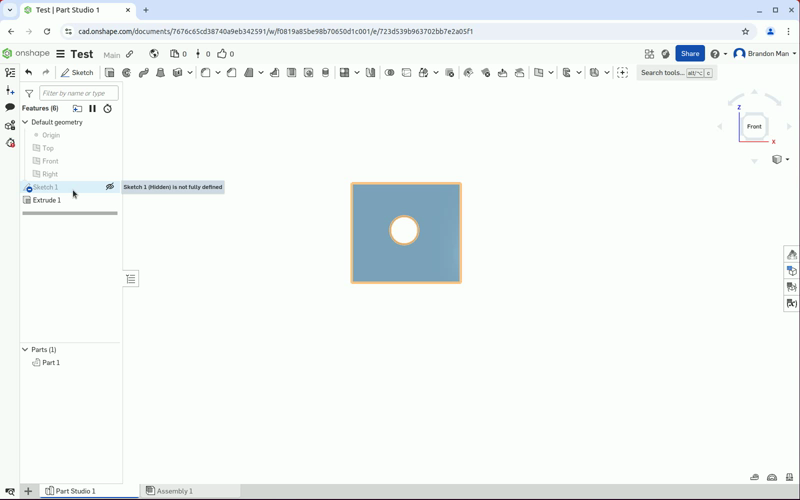
click(73, 189)
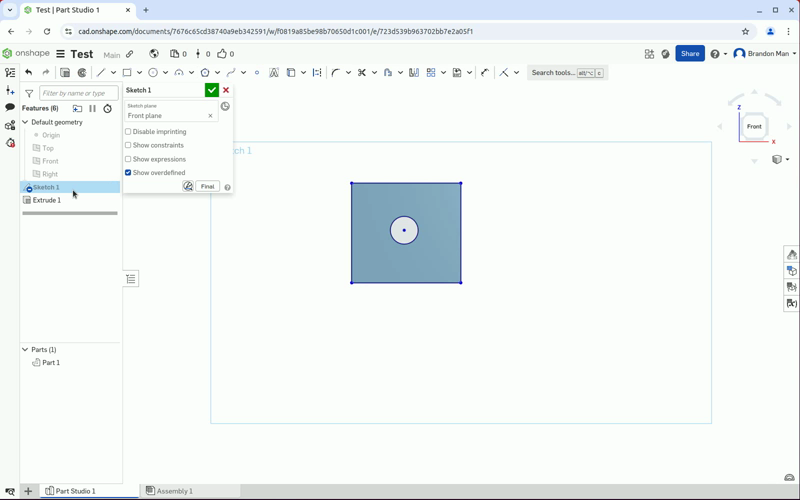
mouse_move(229, 92)
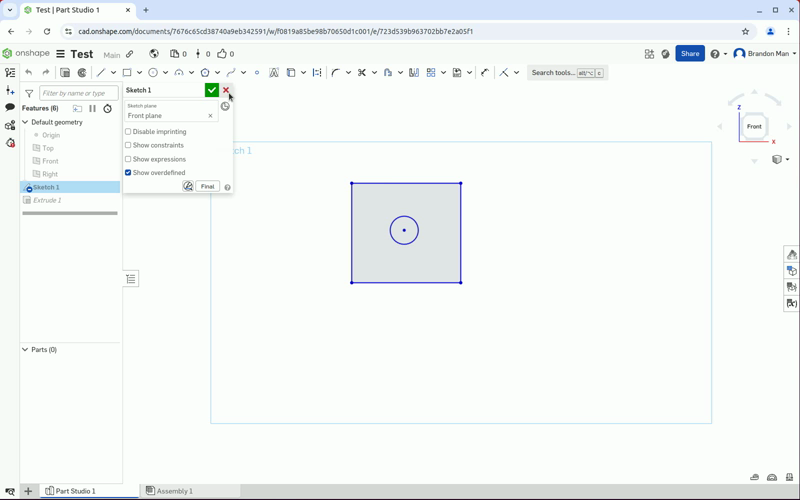
click(229, 92)
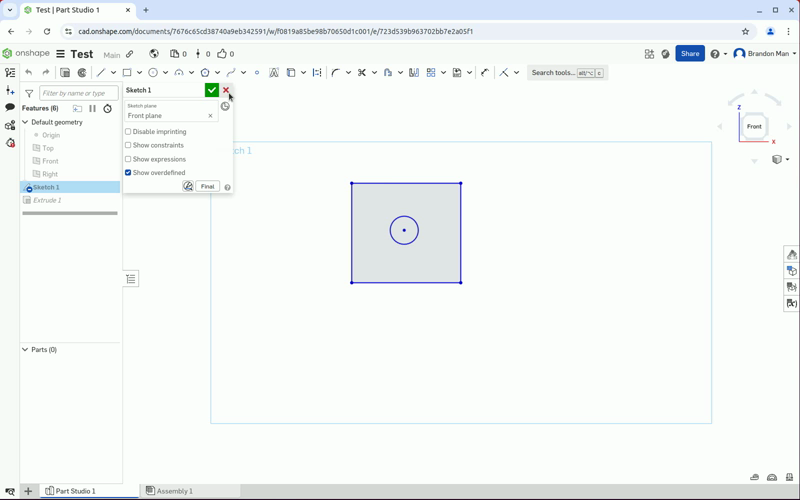
key(shift+s)
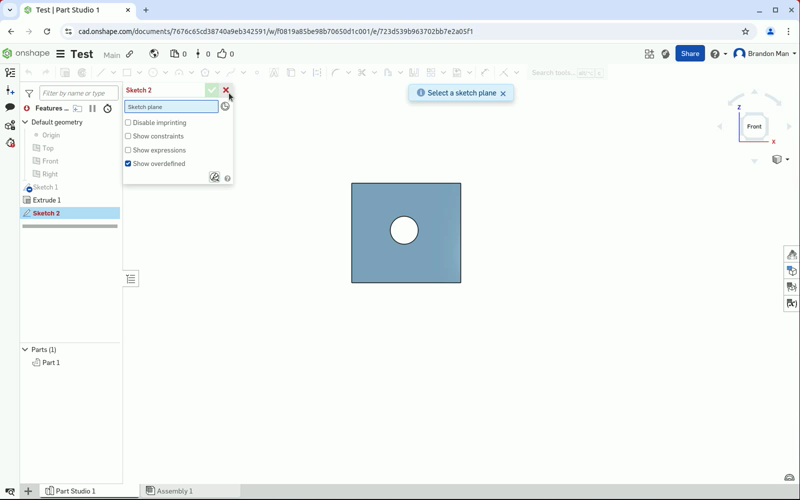
mouse_move(73, 163)
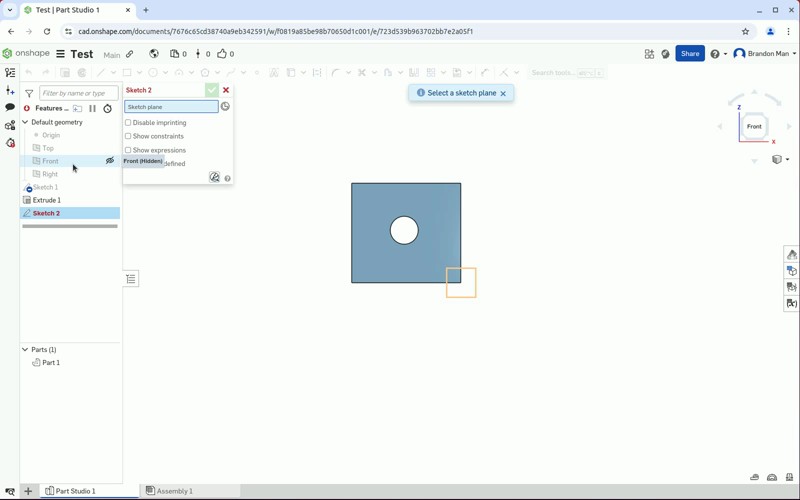
click(73, 163)
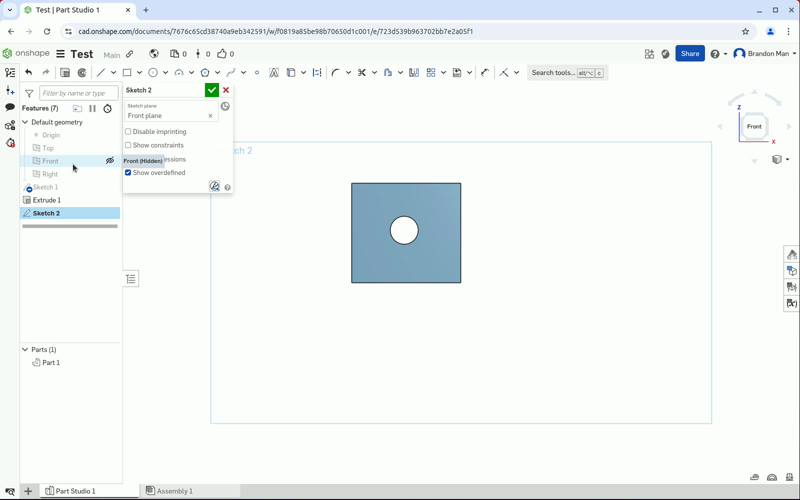
mouse_move(73, 352)
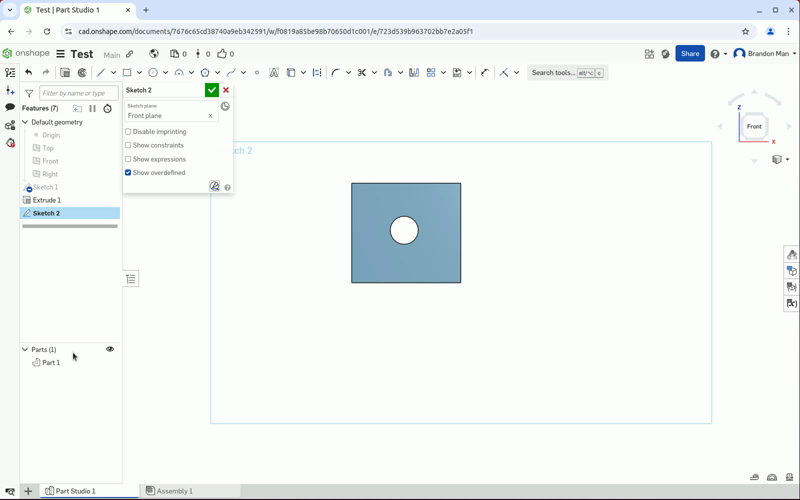
key(y)
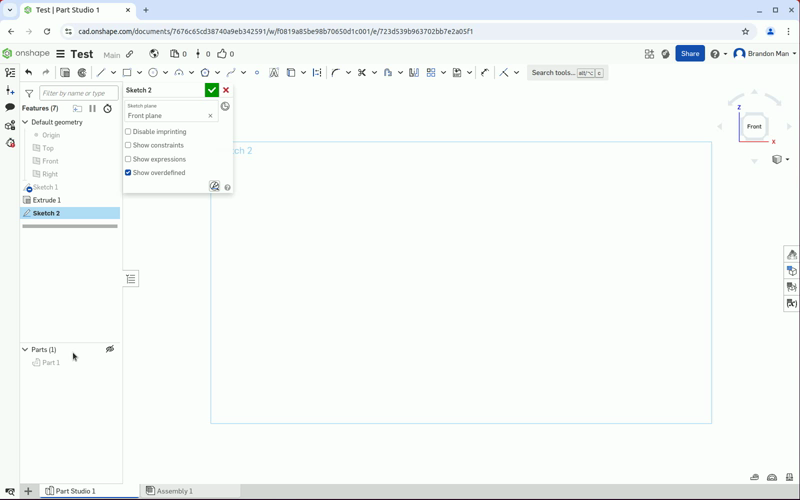
key(c)
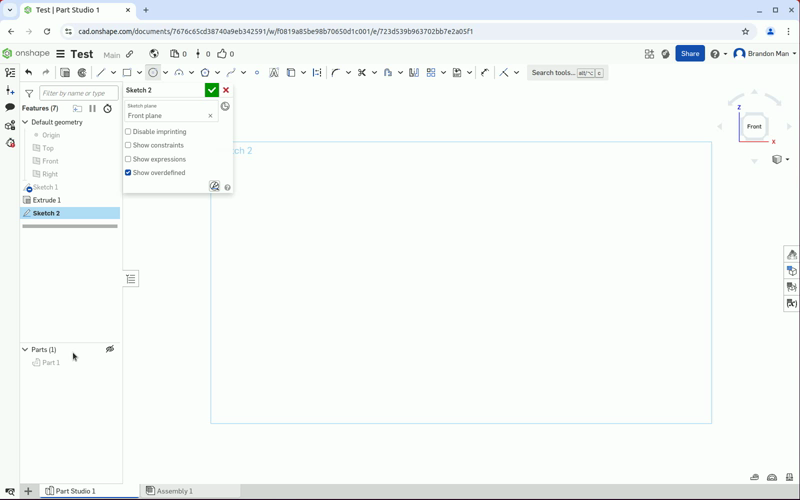
key_down(shift)
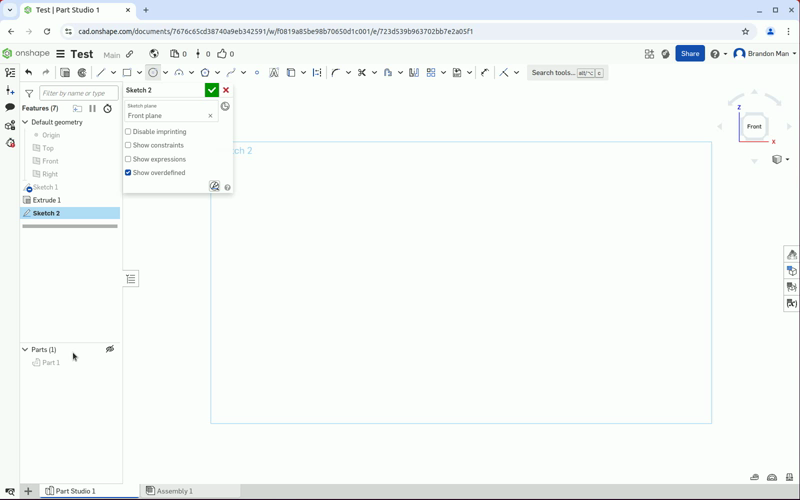
mouse_move(405, 230)
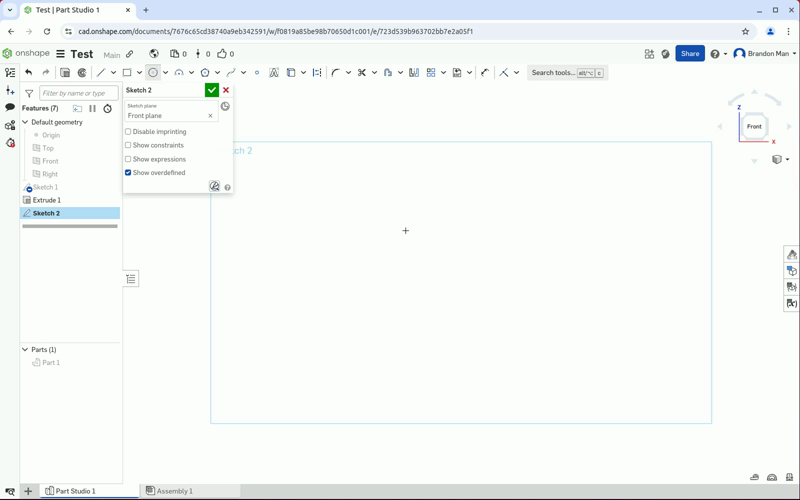
click(405, 230)
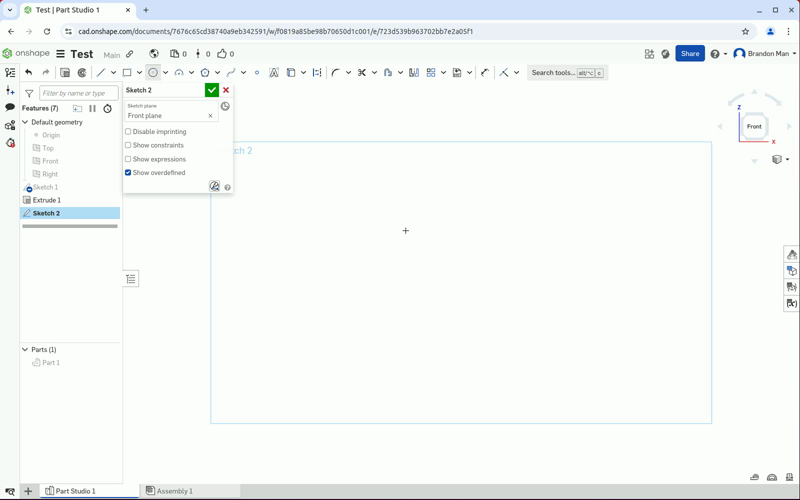
key_up(shift)
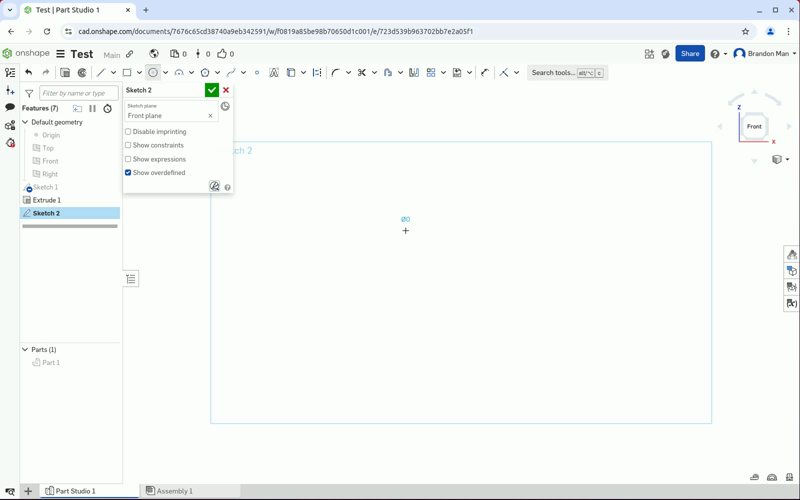
mouse_move(419, 230)
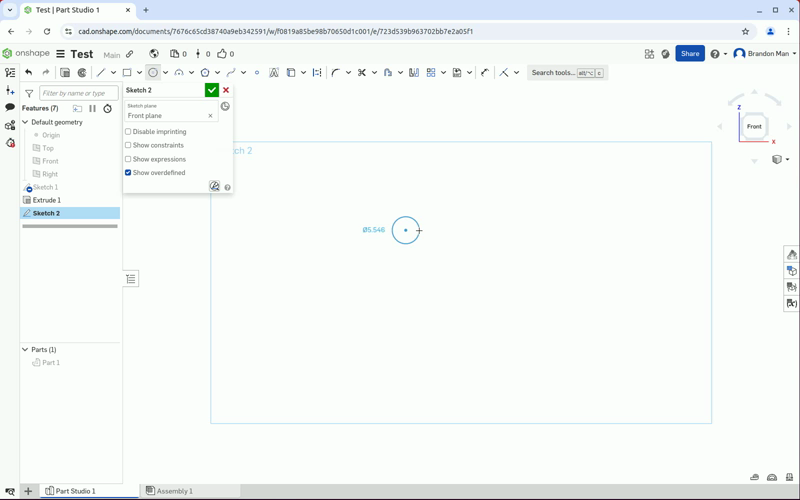
click(419, 230)
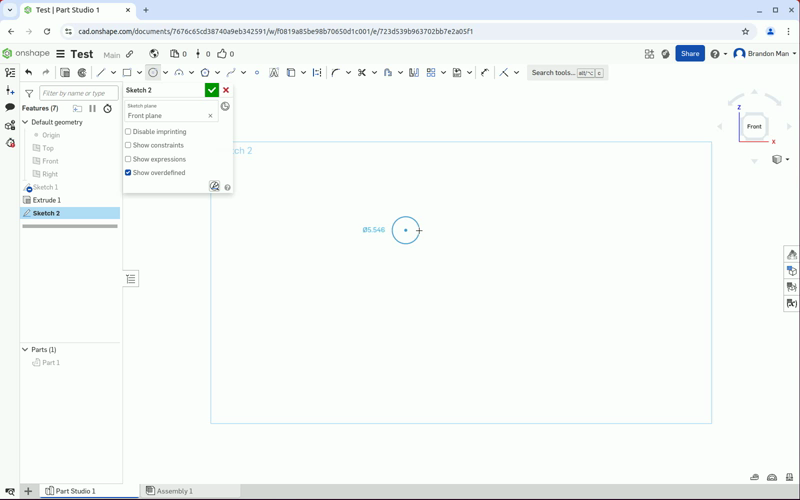
key(esc)
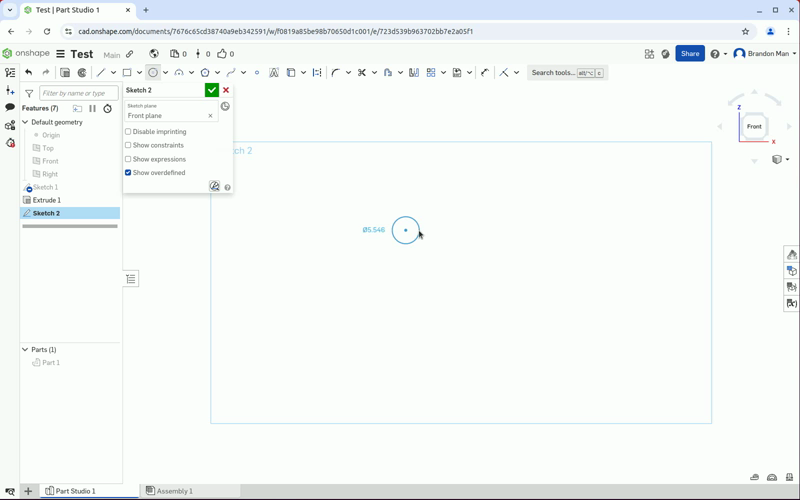
mouse_move(395, 225)
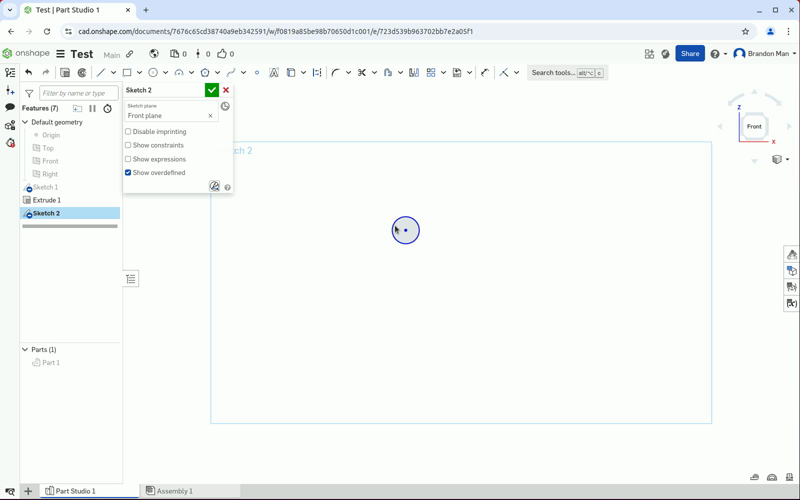
scroll(6)
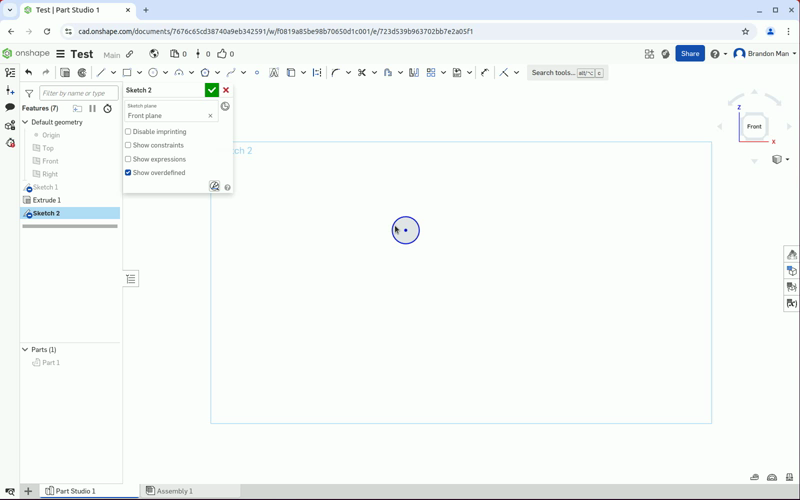
scroll(6)
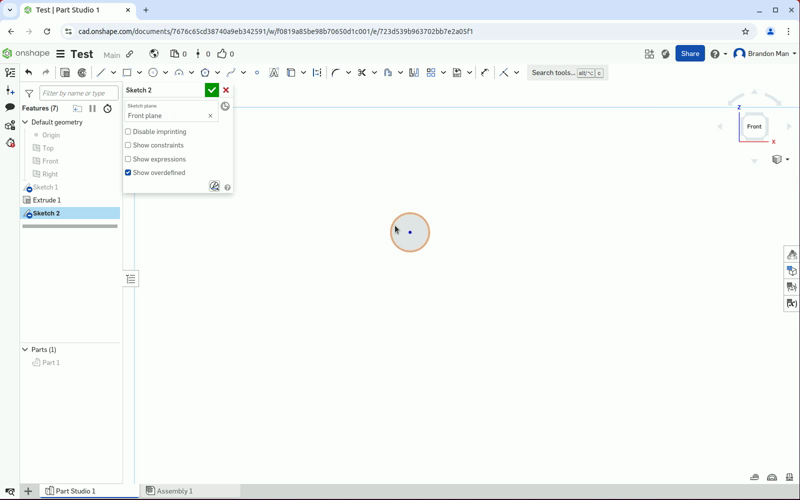
scroll(6)
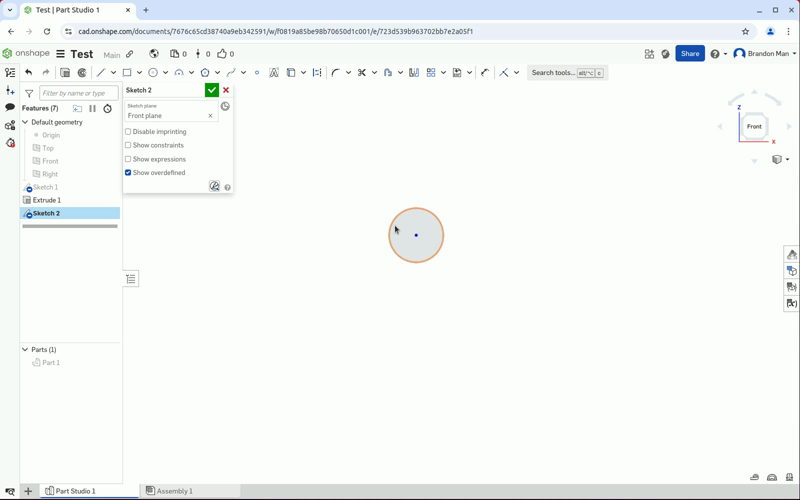
scroll(6)
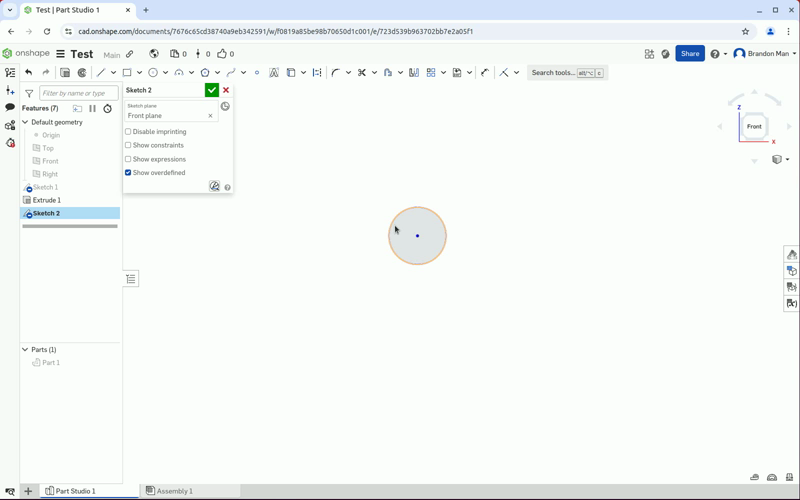
scroll(6)
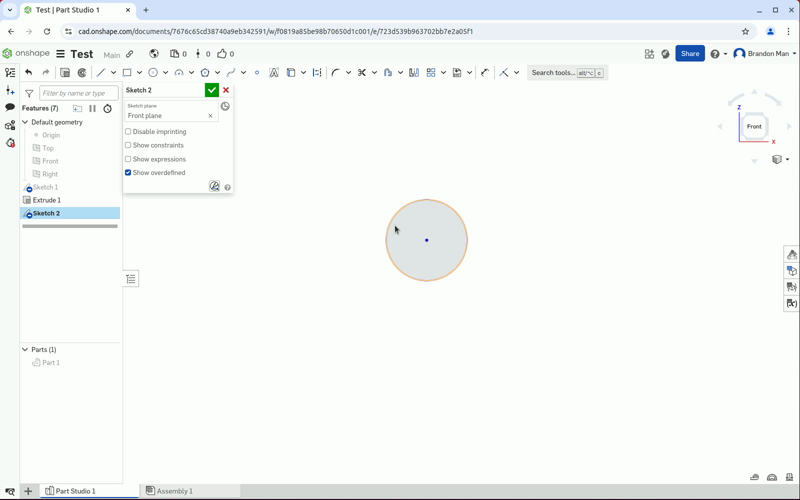
scroll(6)
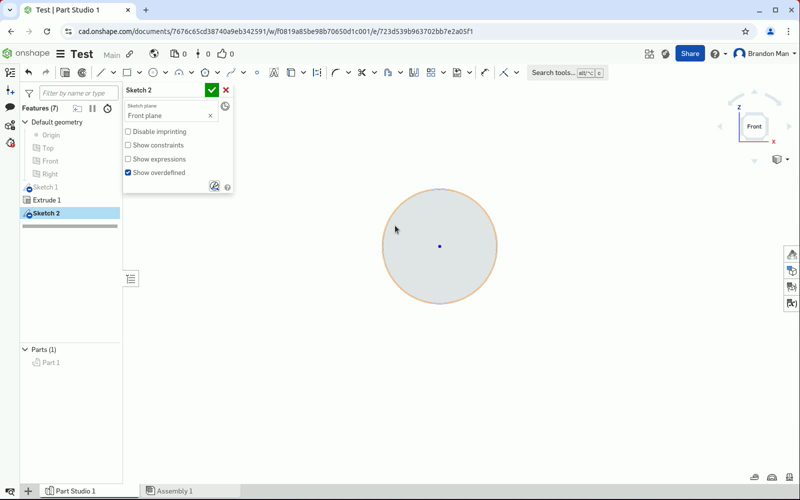
scroll(6)
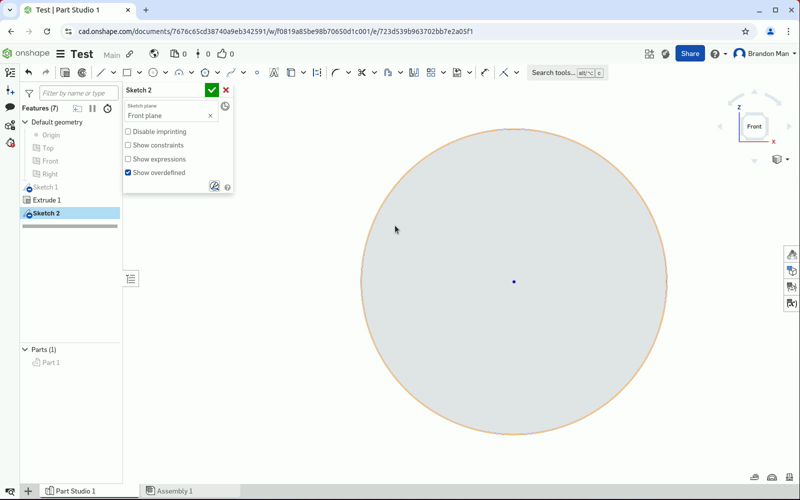
click(395, 225)
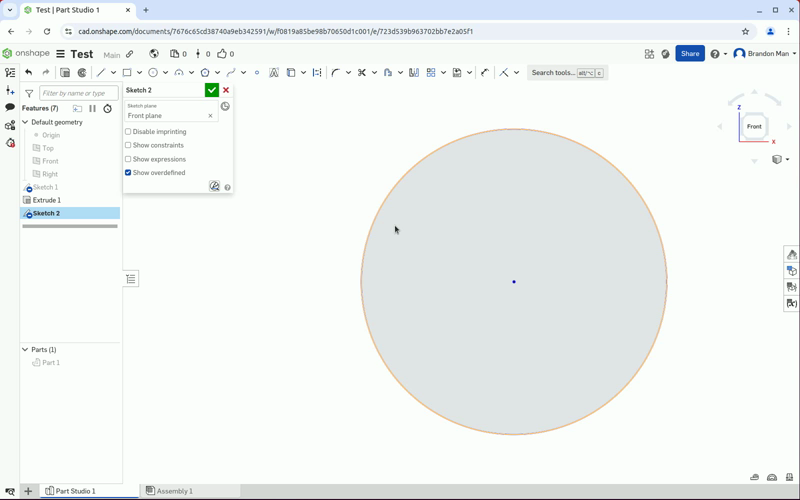
scroll(-6)
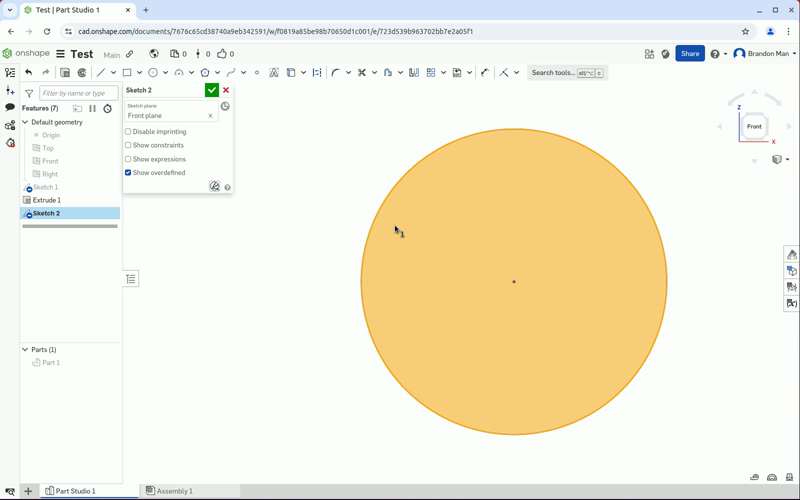
scroll(-6)
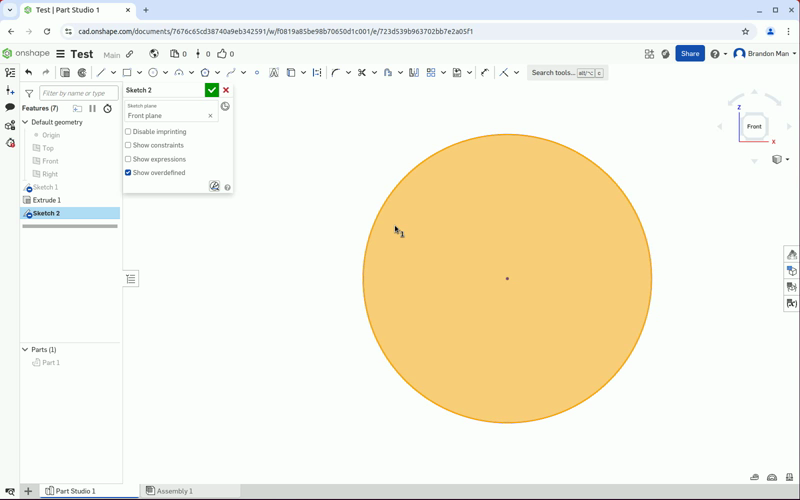
scroll(-6)
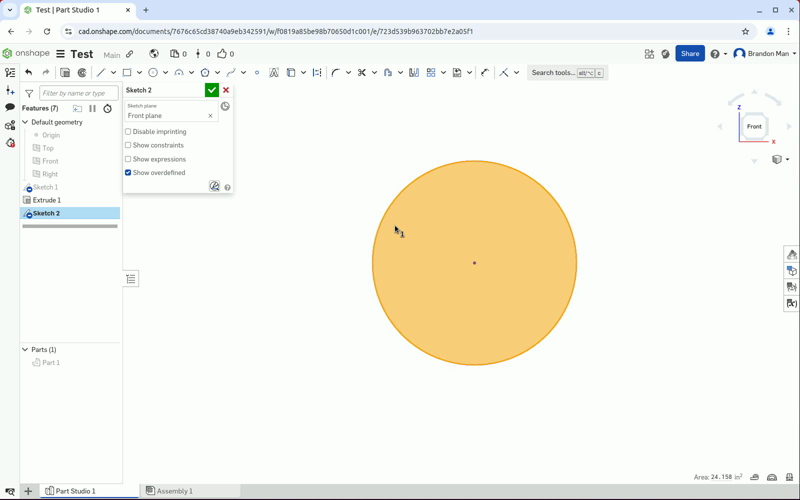
scroll(-6)
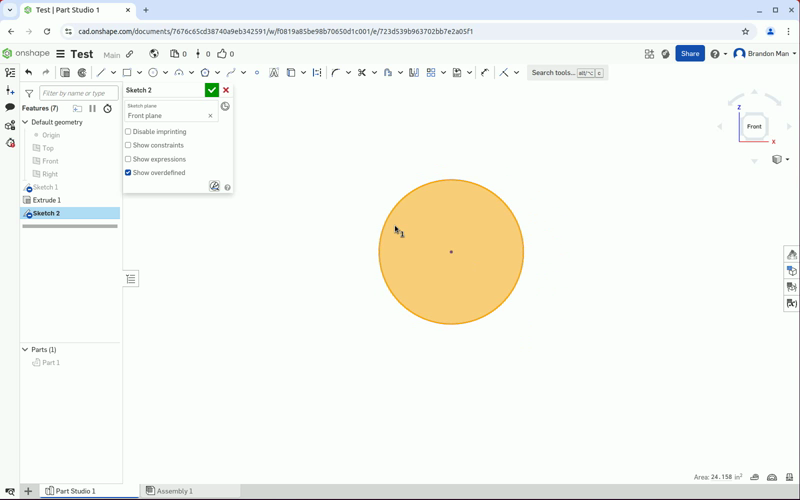
scroll(-6)
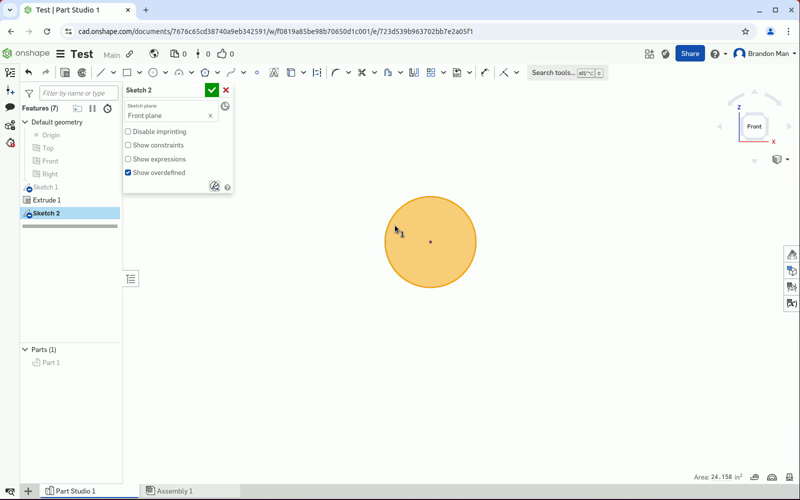
scroll(-6)
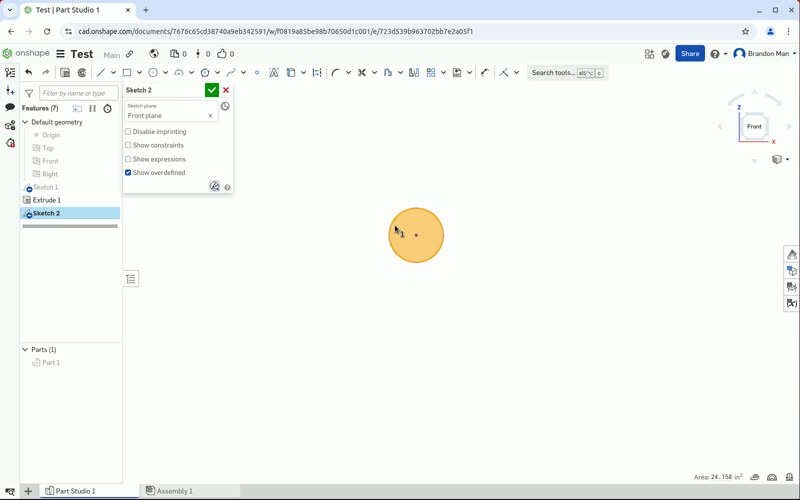
scroll(-6)
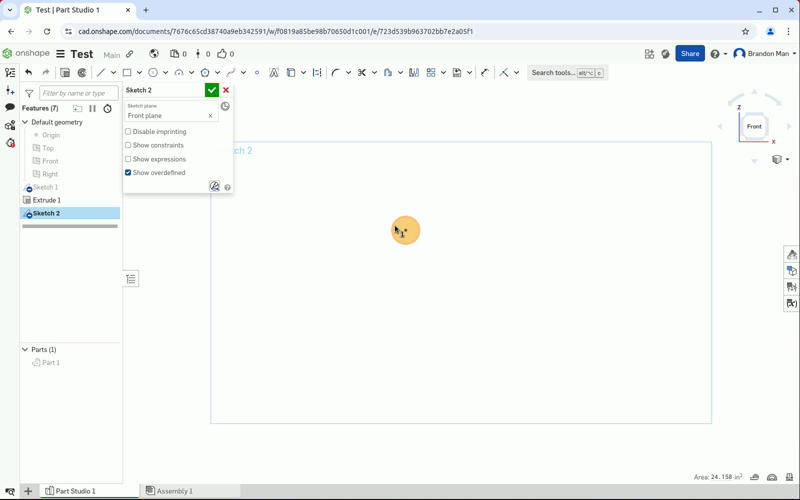
mouse_move(73, 352)
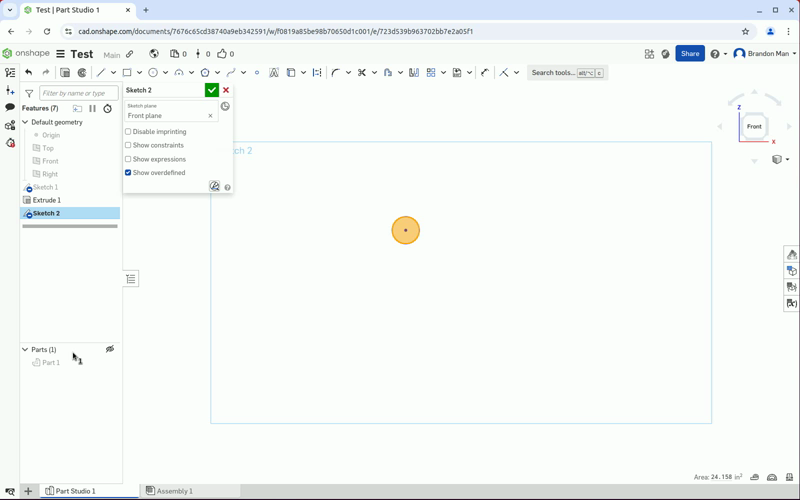
key(shift+y)
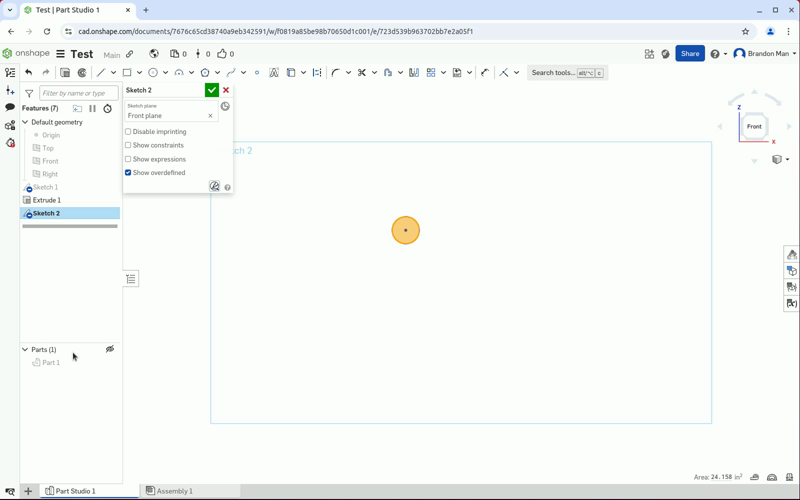
key(shift+e)
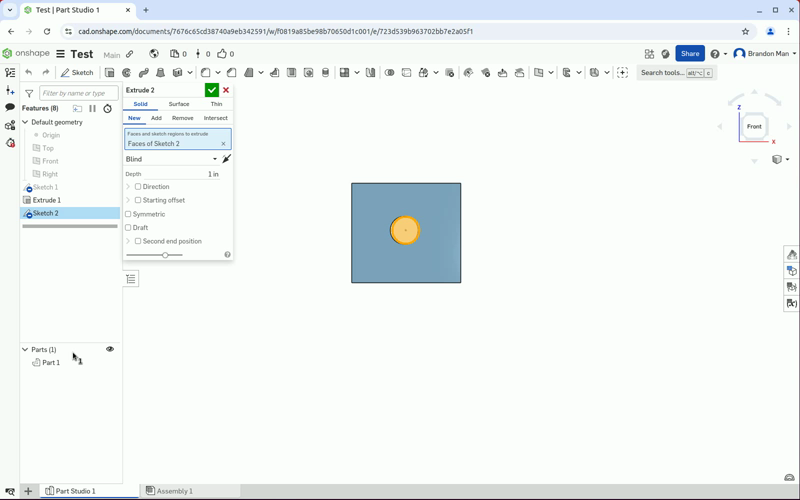
mouse_move(143, 106)
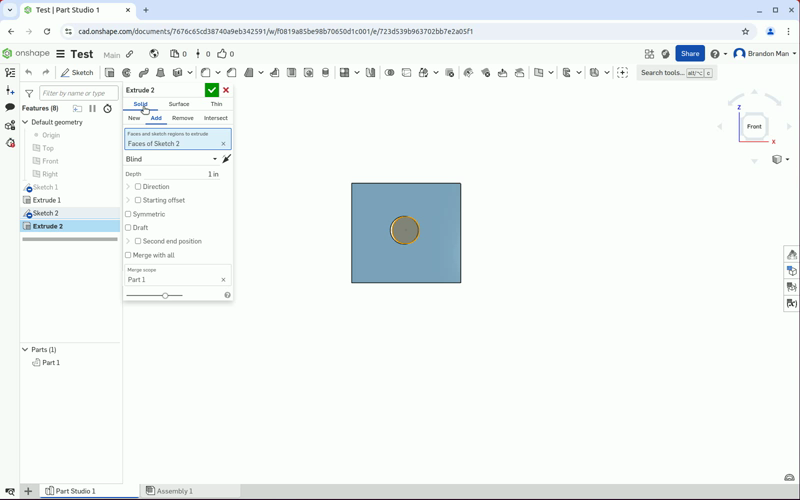
click(143, 106)
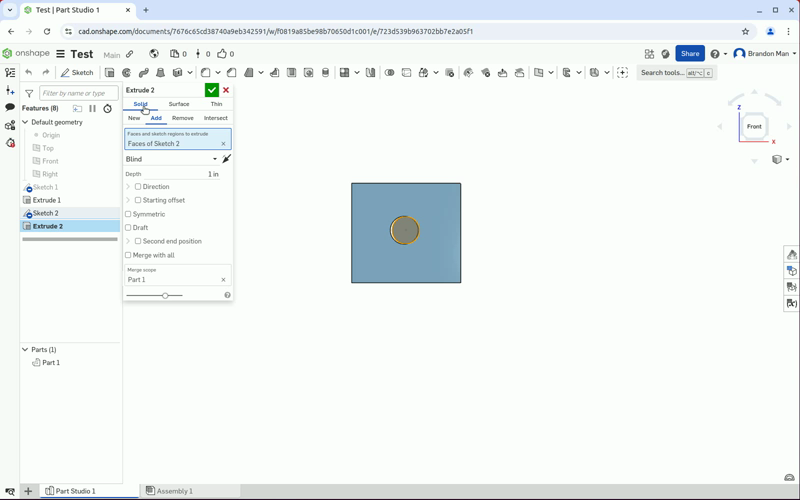
mouse_move(137, 120)
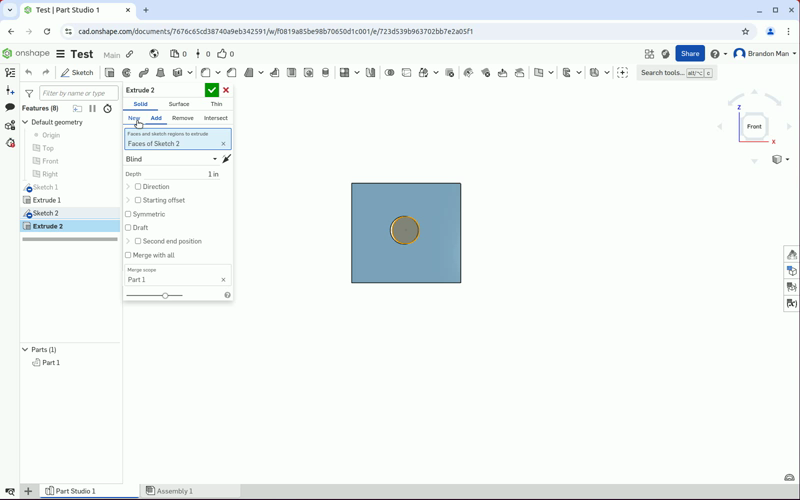
click(137, 120)
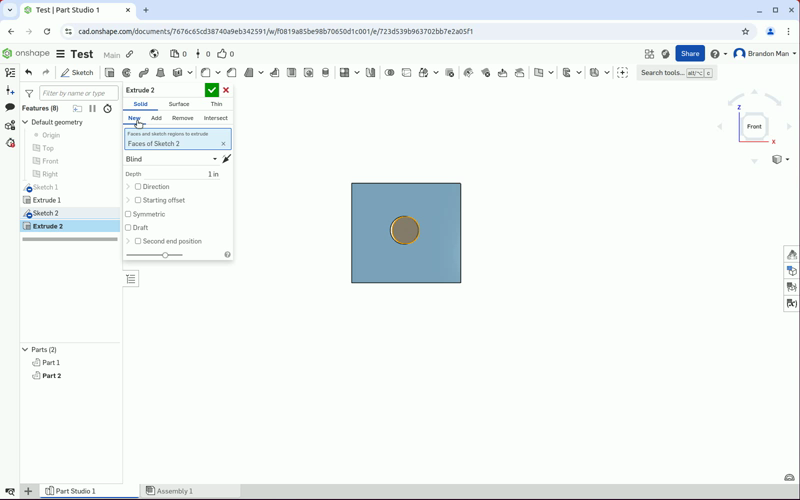
key(tab, 4)
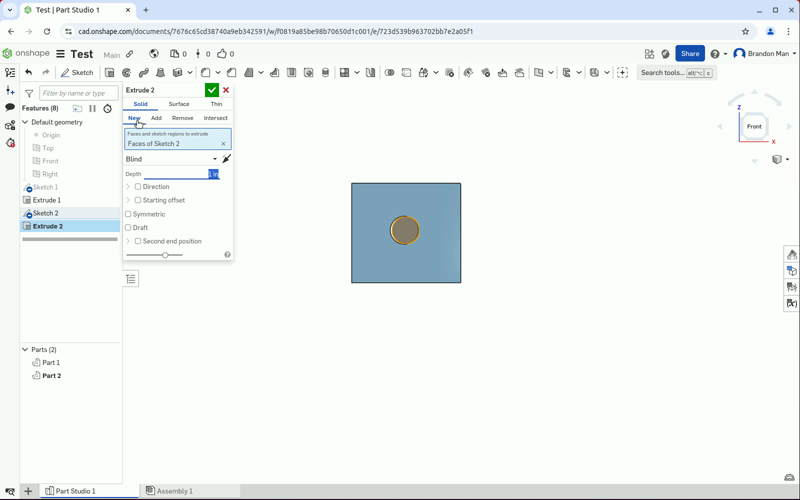
text(22.145)
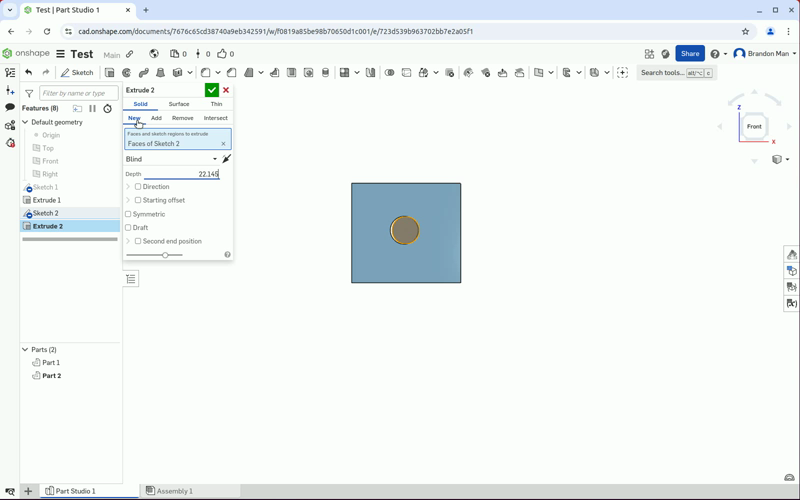
key(enter)
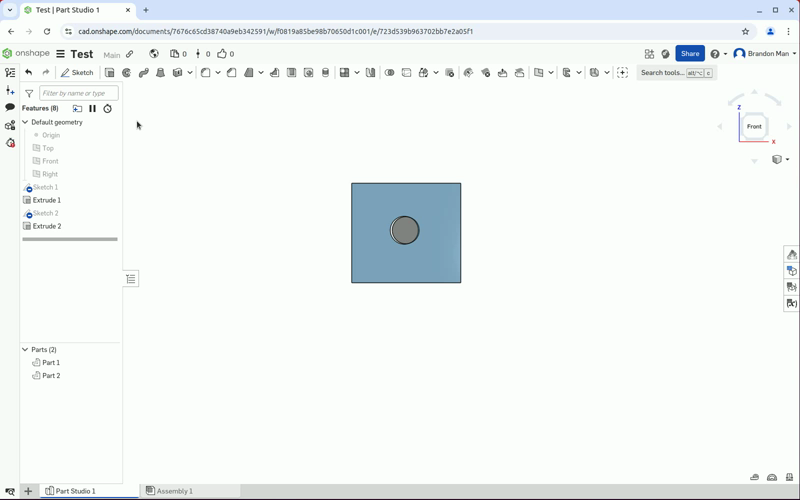
key(shift+h)
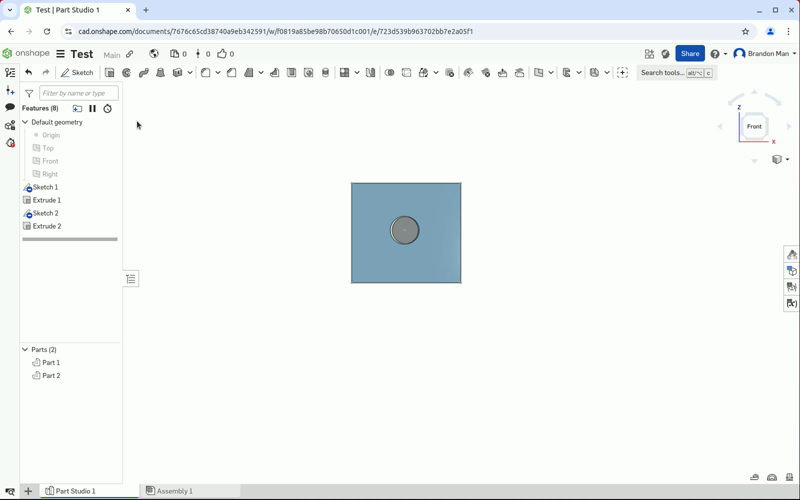
key(shift+h)
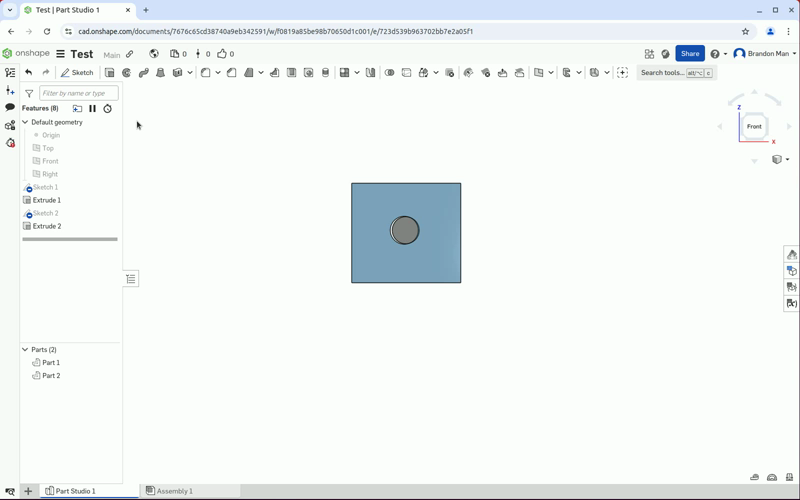
mouse_move(73, 189)
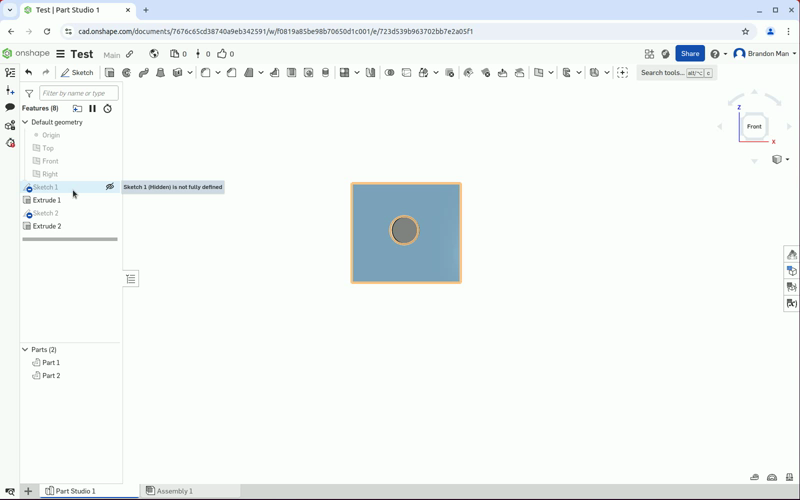
click(73, 189)
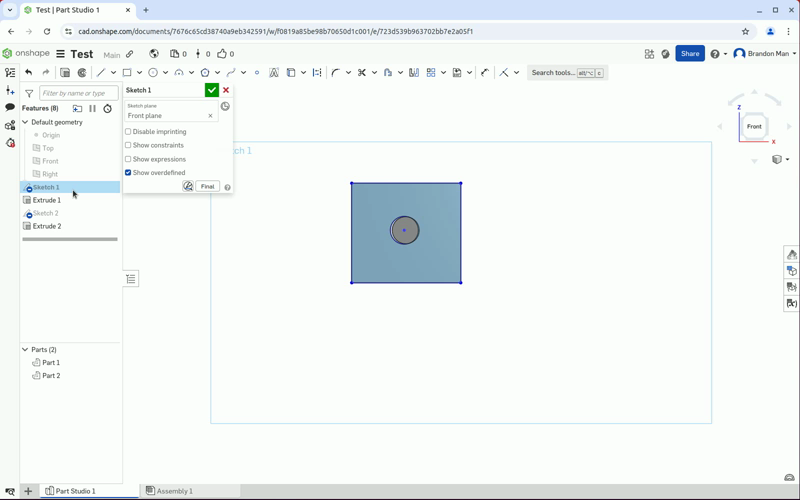
mouse_move(229, 92)
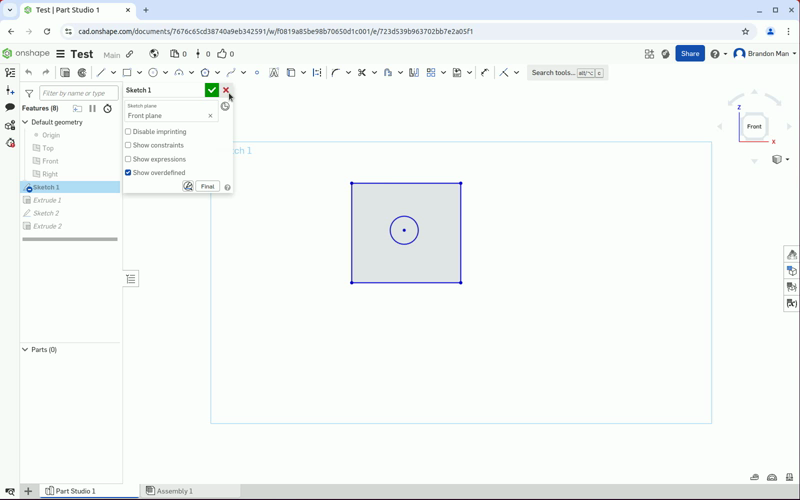
click(229, 92)
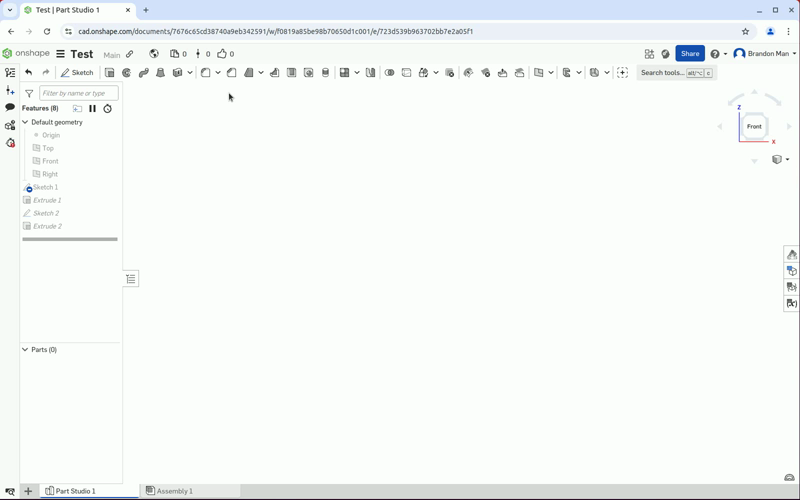
mouse_move(73, 352)
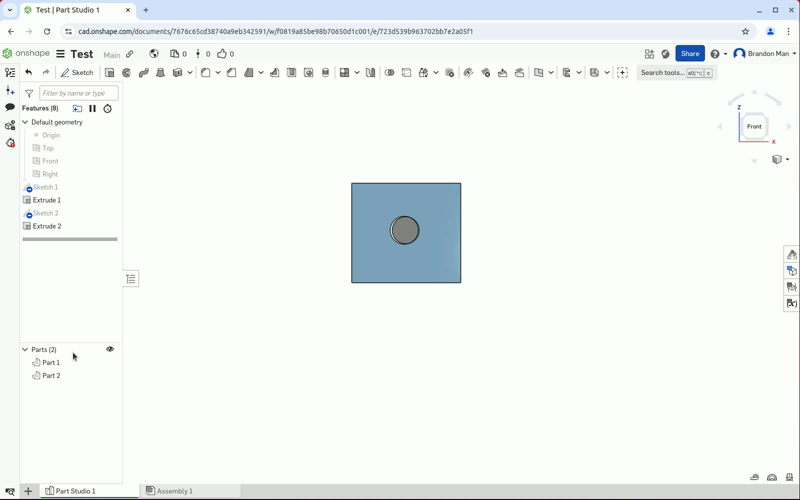
key(y)
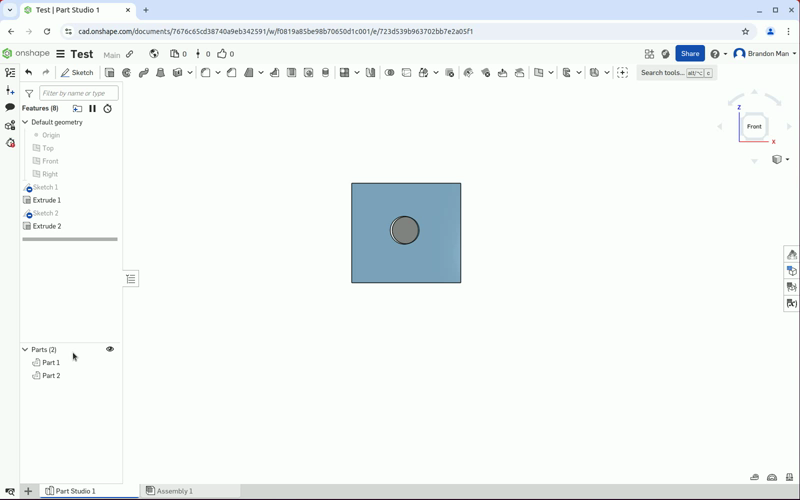
key(shift+p)
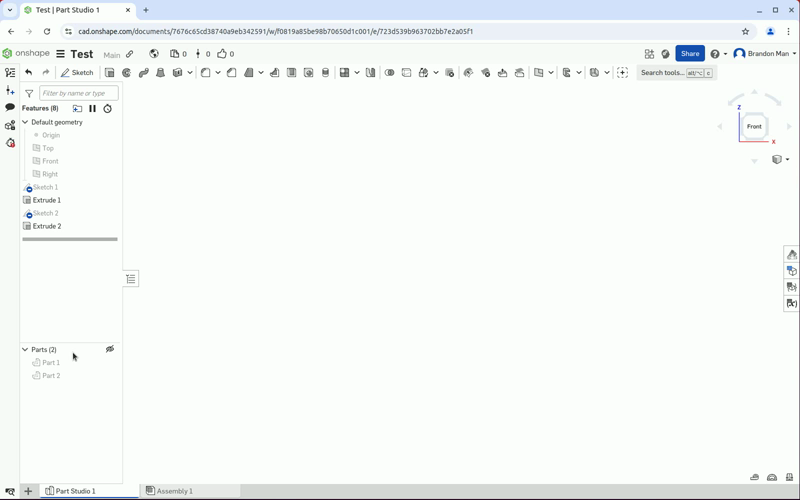
key(space)
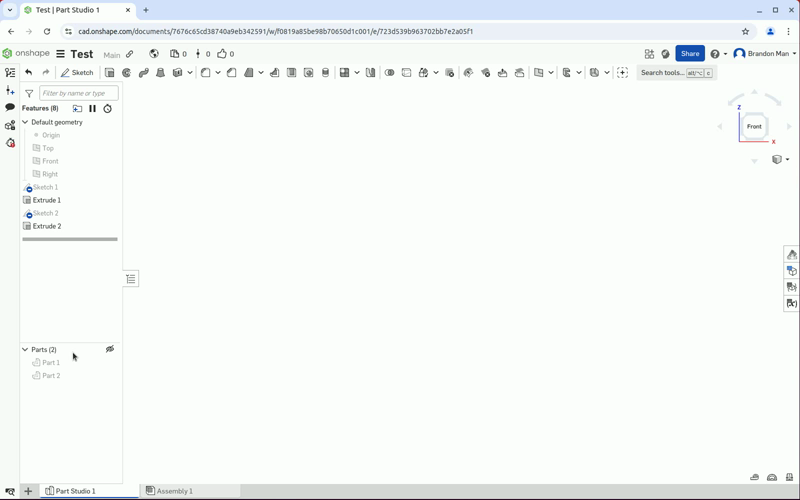
key_down(shift)
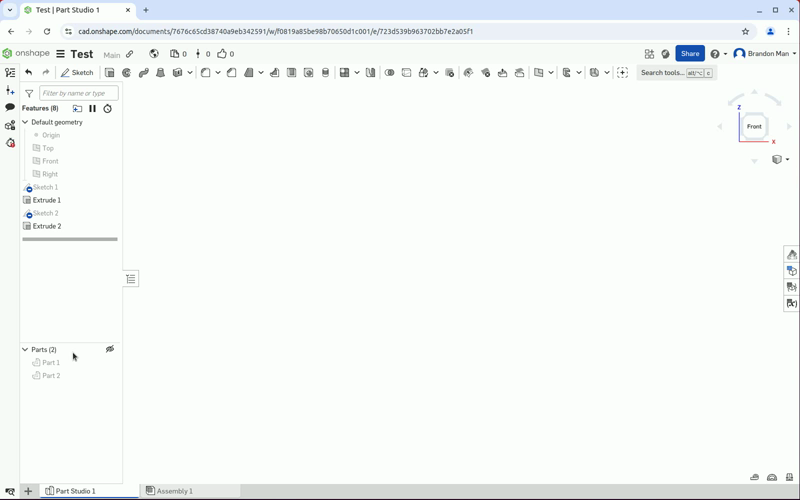
key(left)
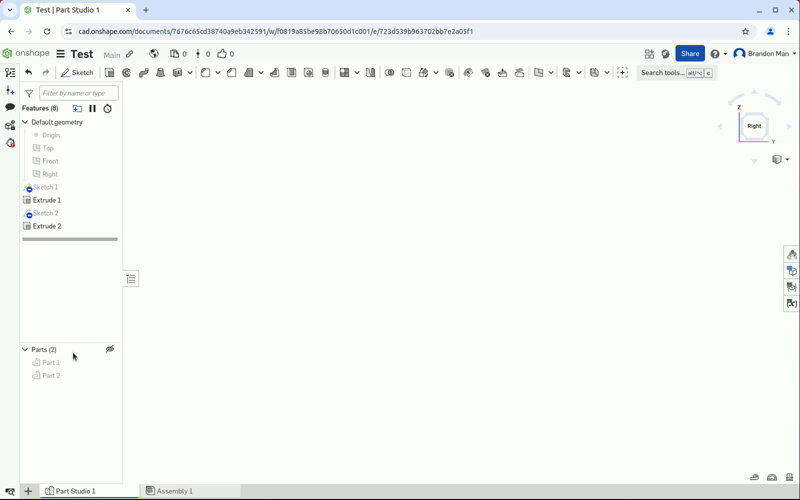
key_up(shift)
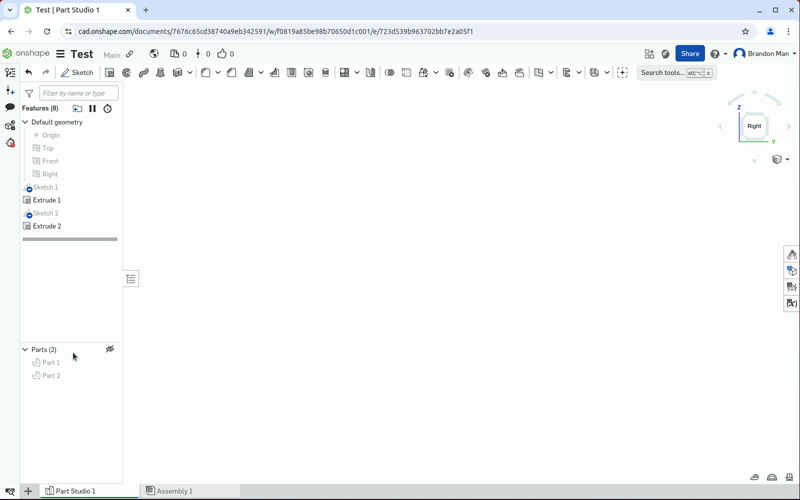
mouse_move(73, 352)
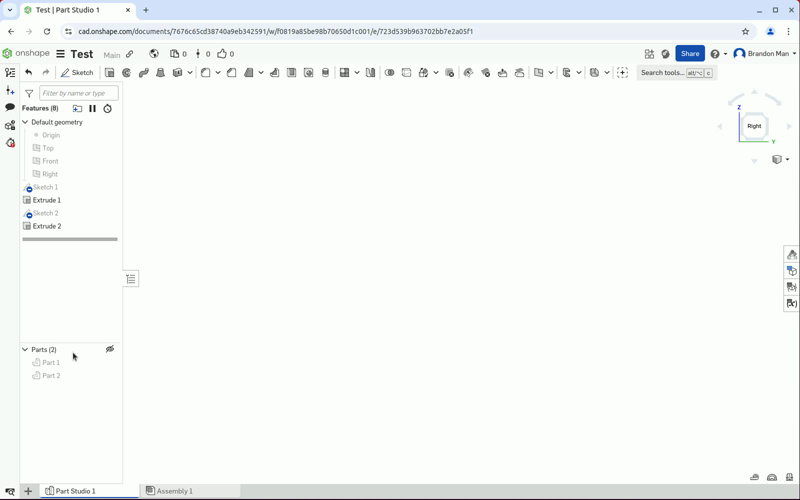
key(shift+y)
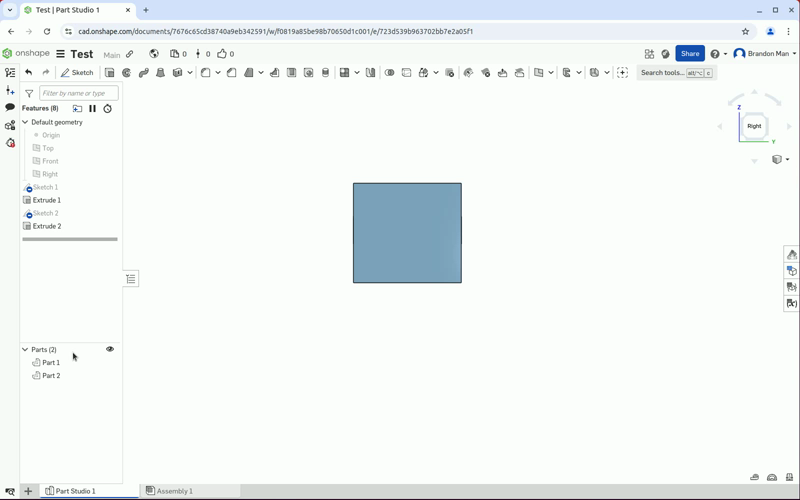
mouse_move(541, 75)
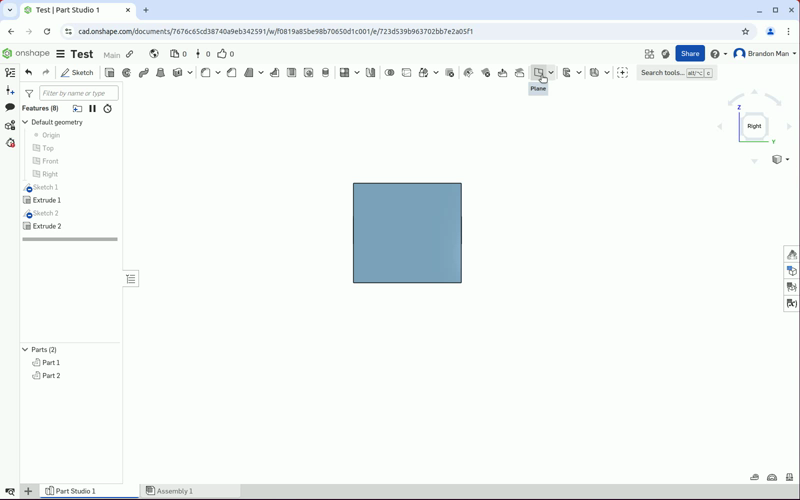
click(541, 75)
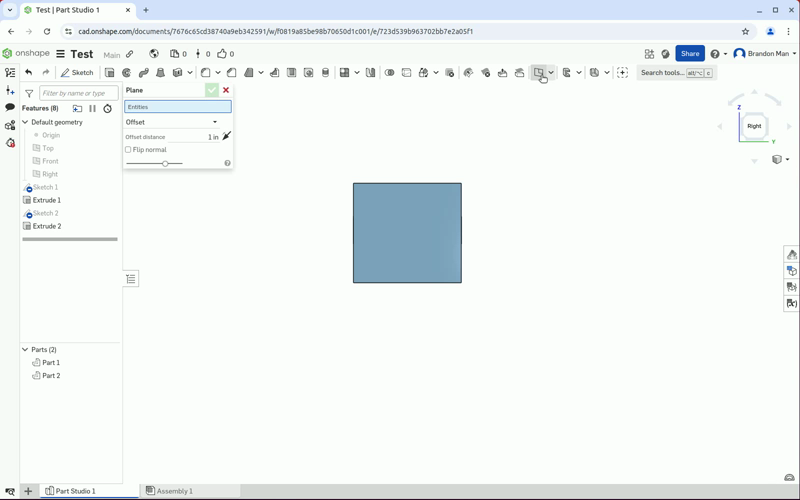
mouse_move(73, 176)
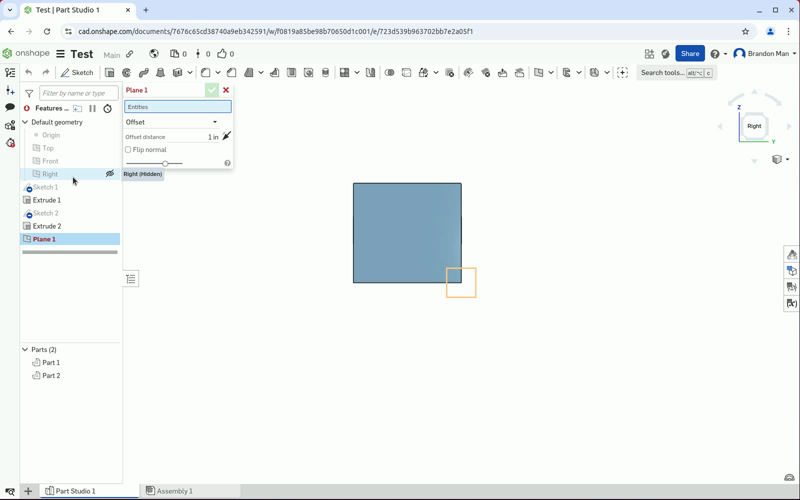
click(73, 176)
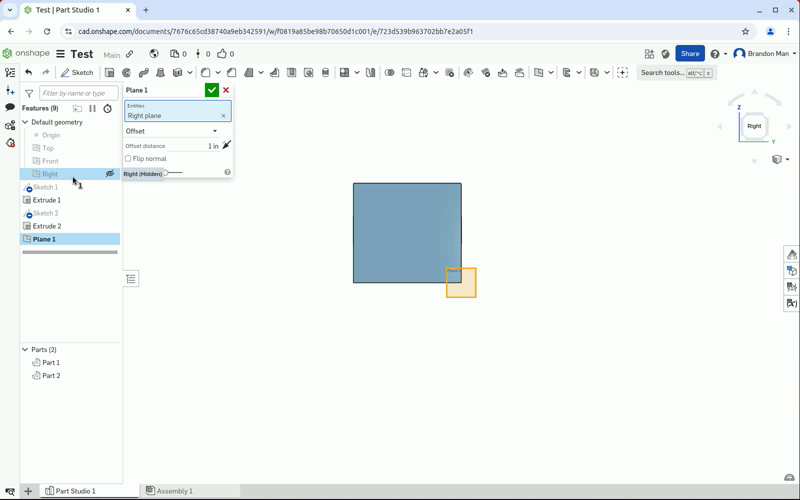
key(tab, 2)
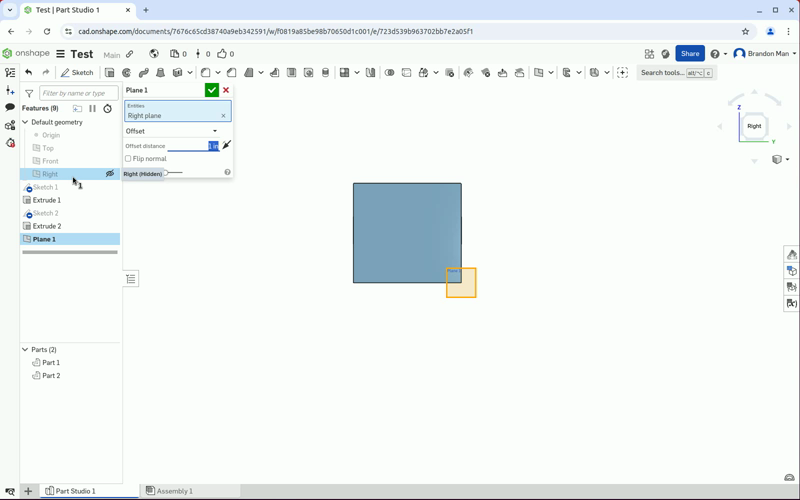
text(22.4)
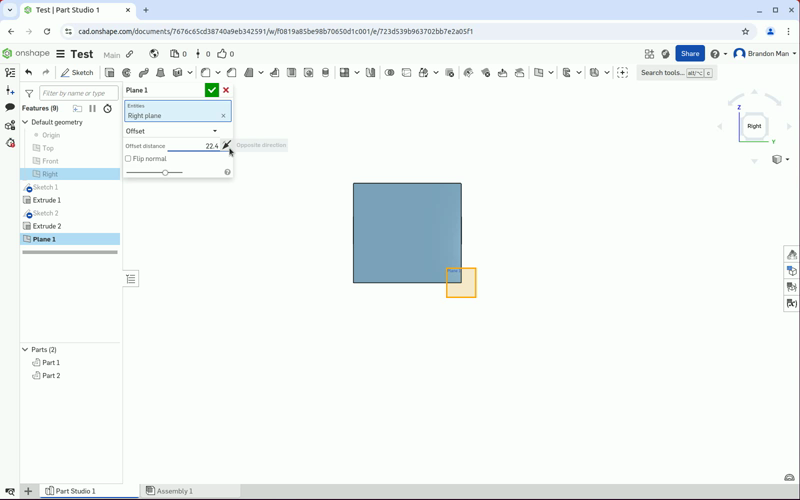
mouse_move(229, 147)
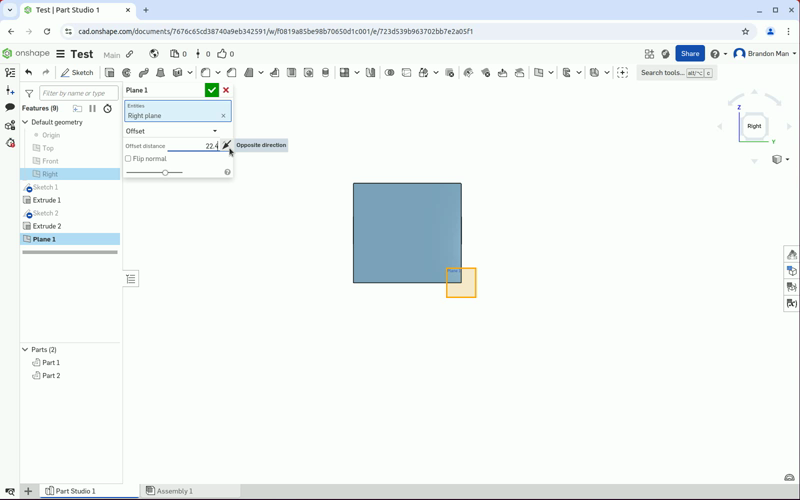
click(229, 147)
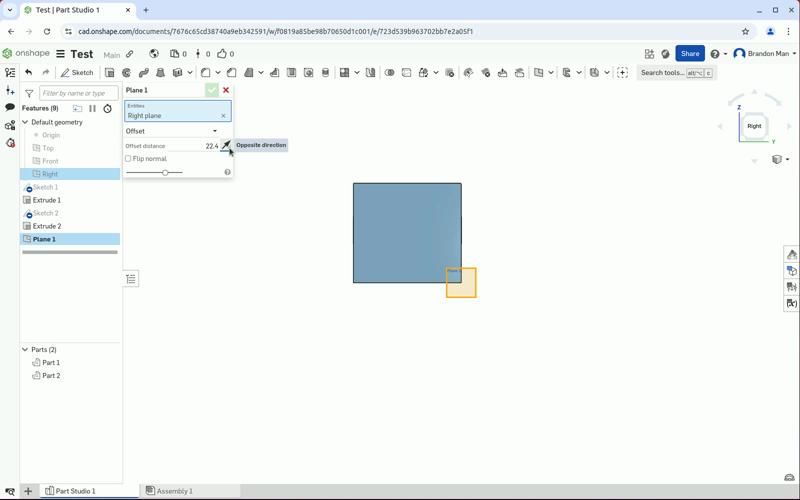
key(enter, 2)
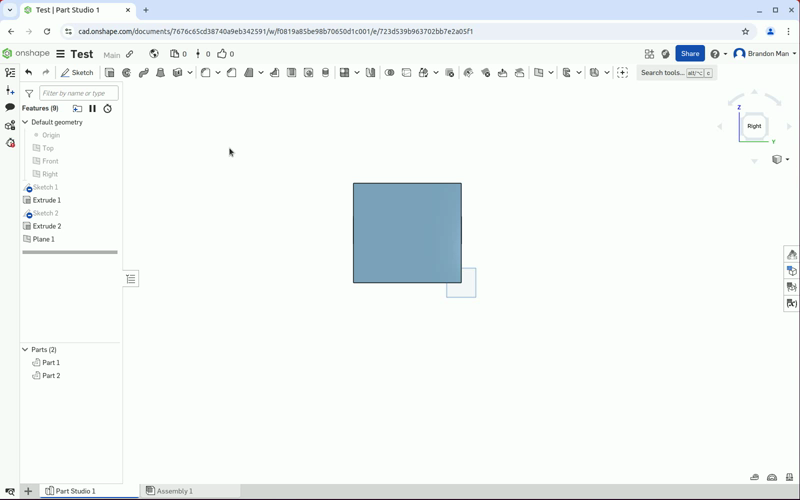
key(shift+s)
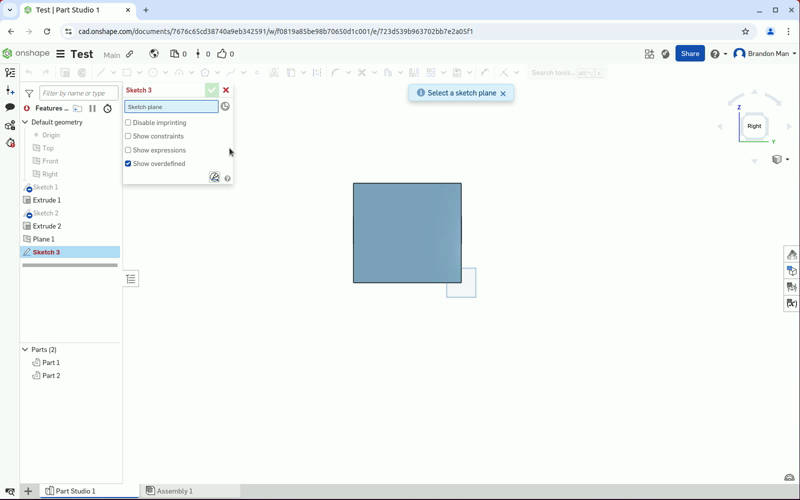
mouse_move(73, 241)
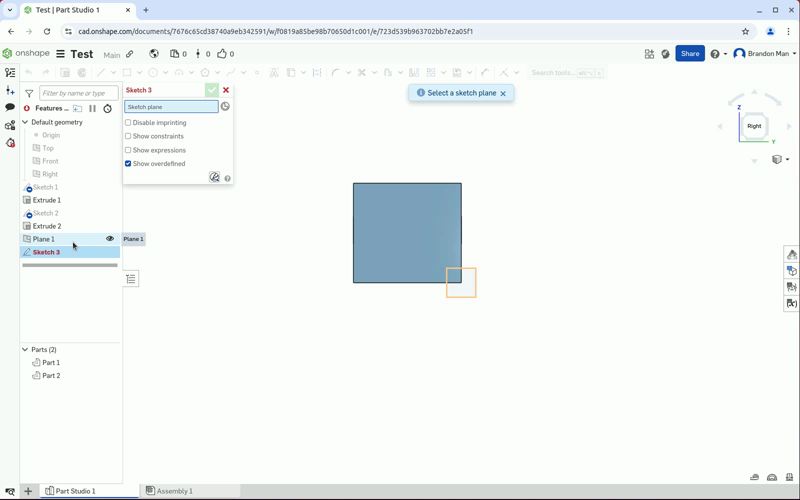
click(73, 241)
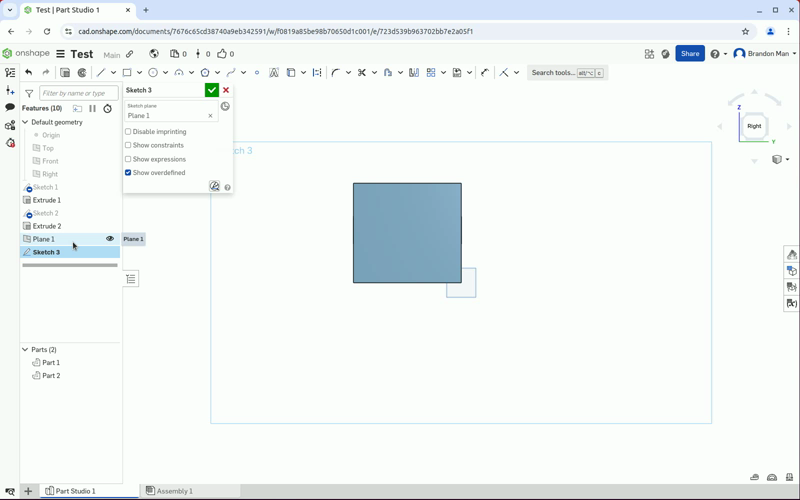
mouse_move(73, 352)
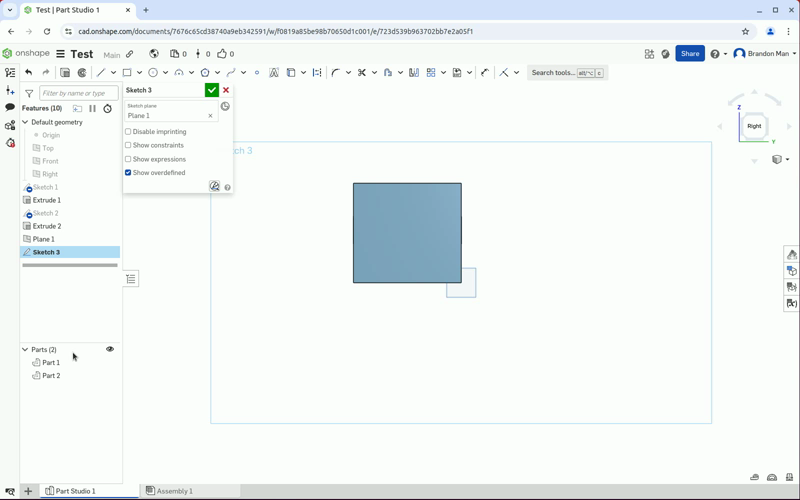
key(y)
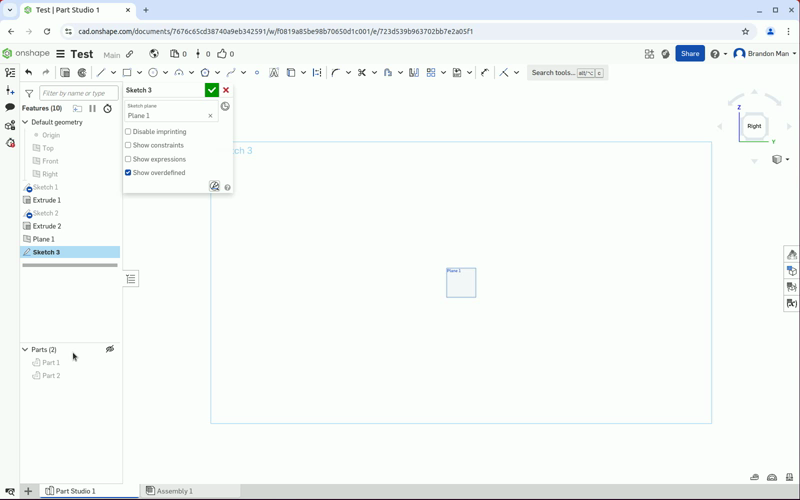
key(c)
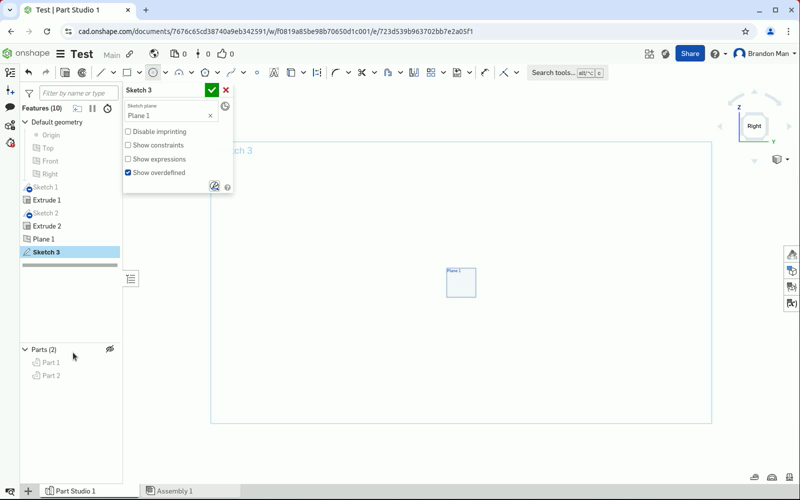
key_down(shift)
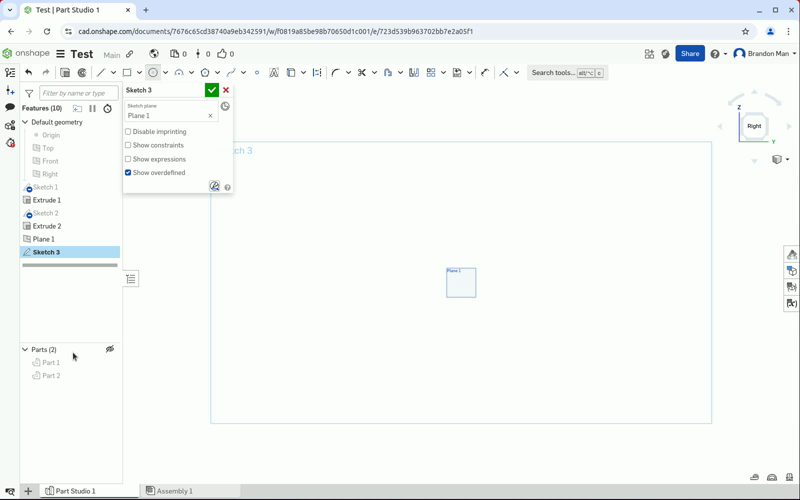
mouse_move(404, 232)
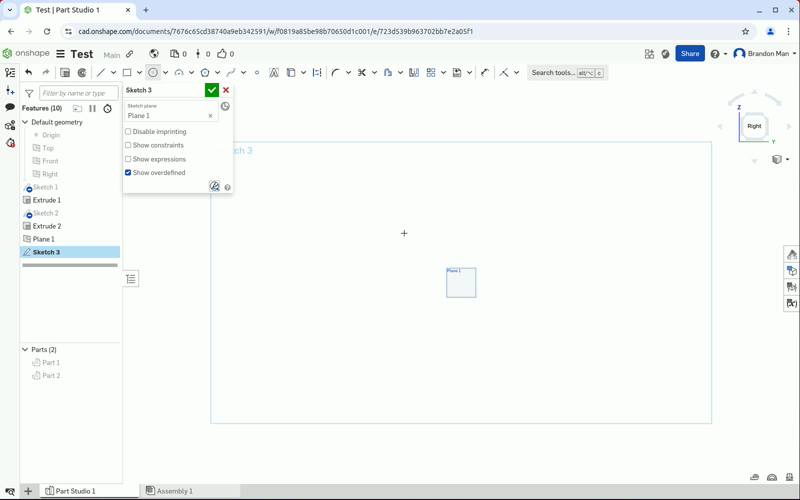
click(404, 232)
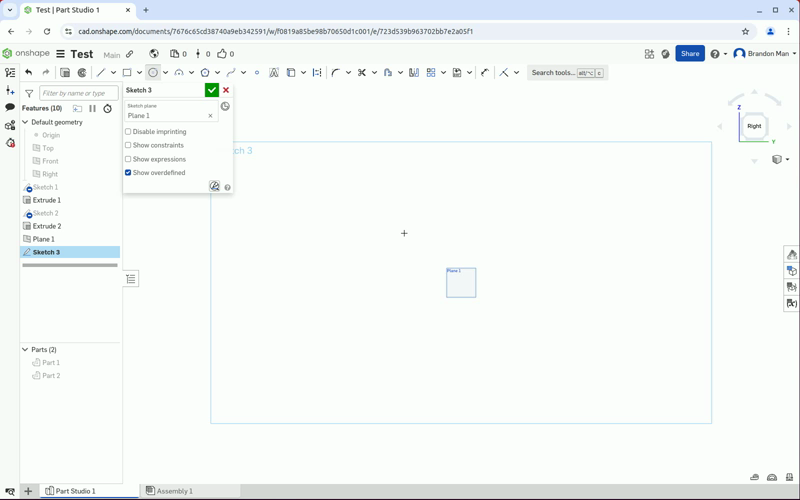
key_up(shift)
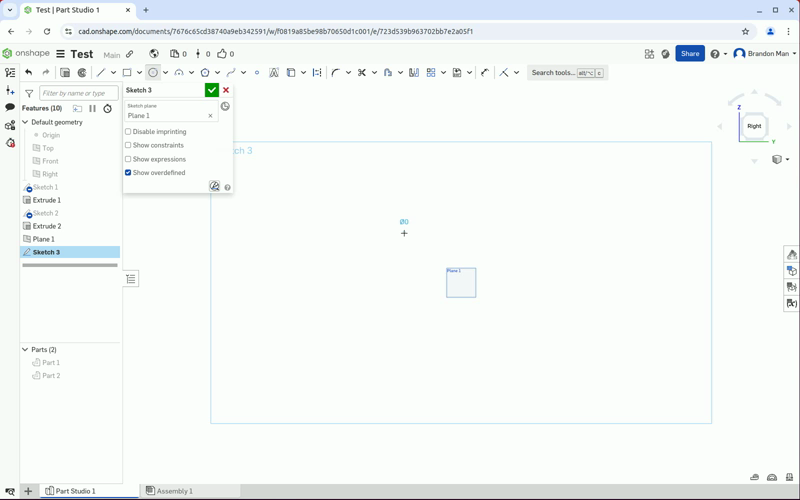
mouse_move(431, 232)
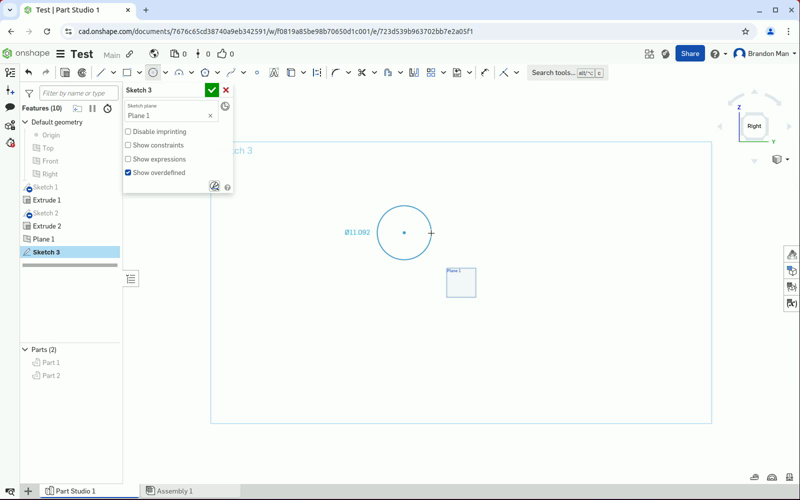
click(431, 232)
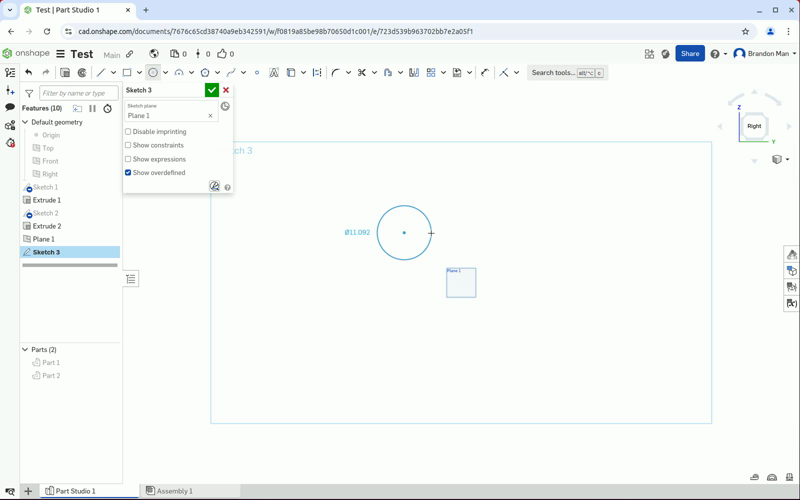
key(esc)
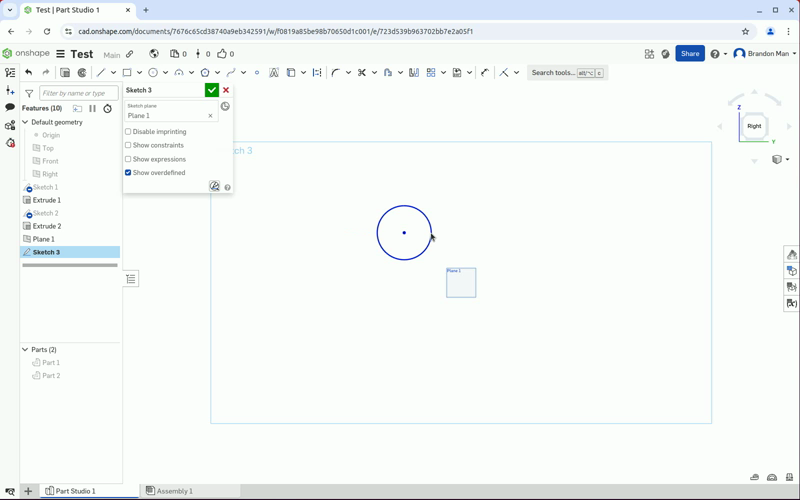
mouse_move(398, 239)
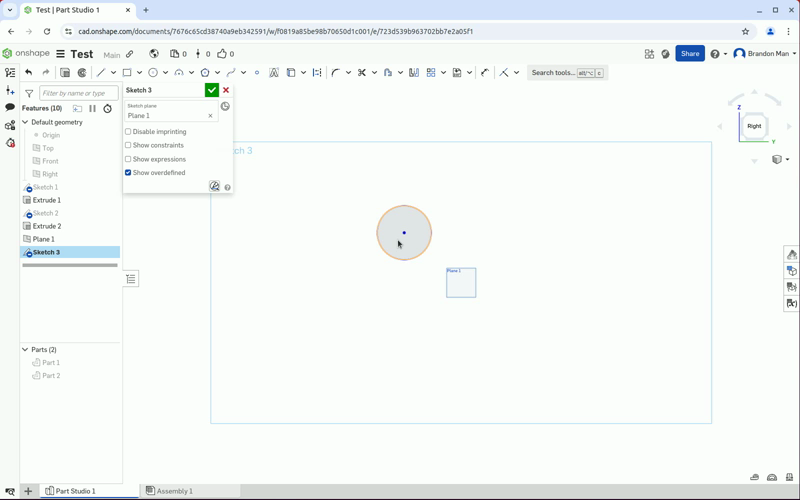
click(398, 239)
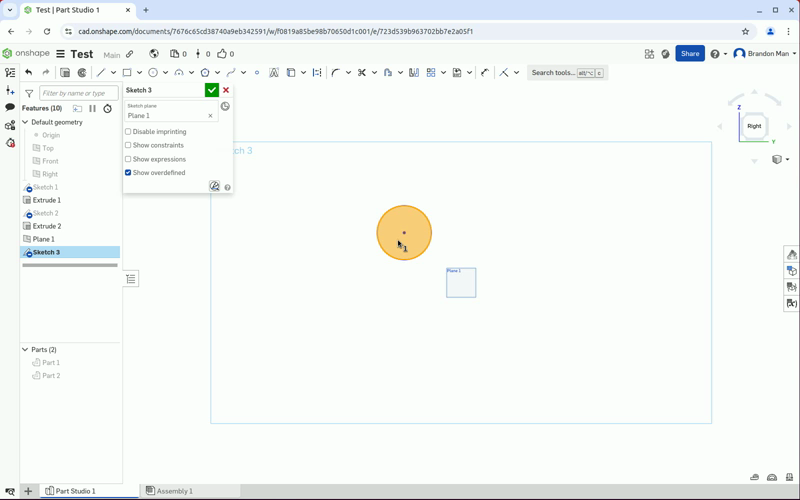
mouse_move(73, 352)
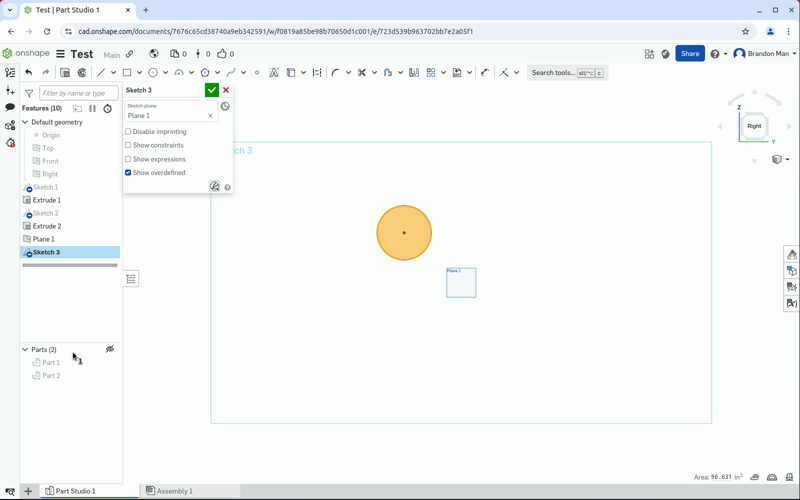
key(shift+y)
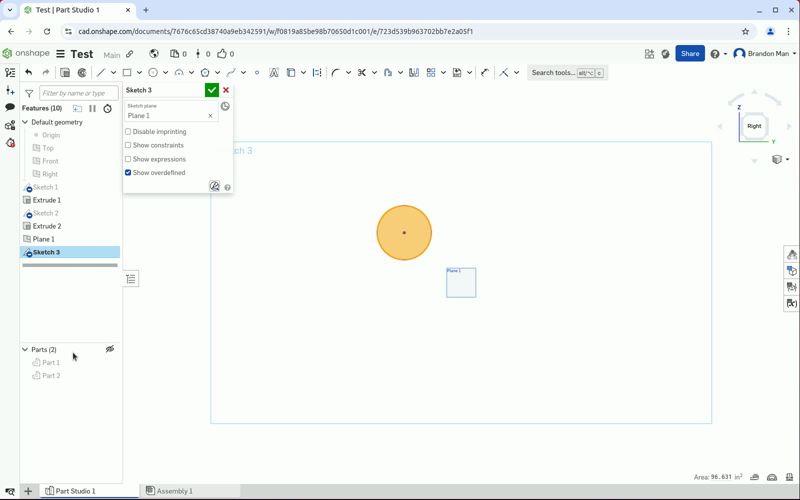
key(shift+e)
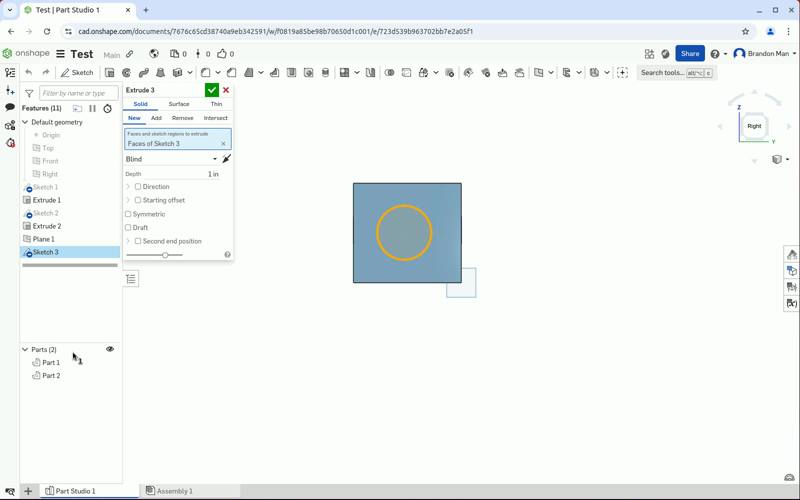
mouse_move(143, 106)
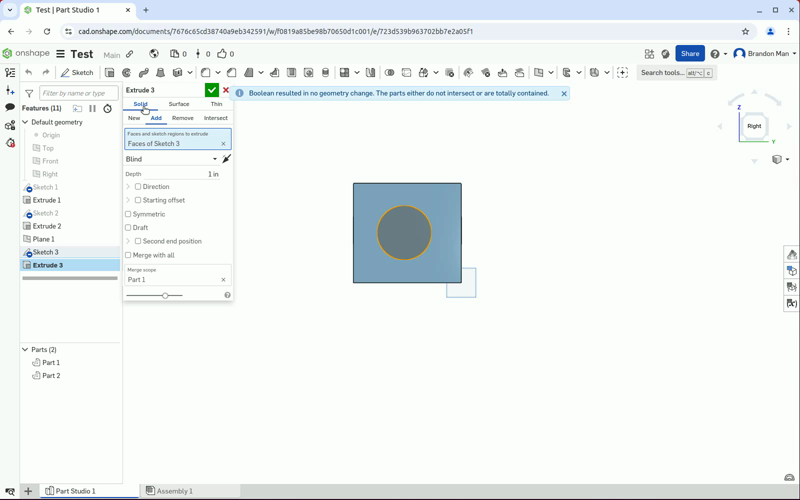
click(143, 106)
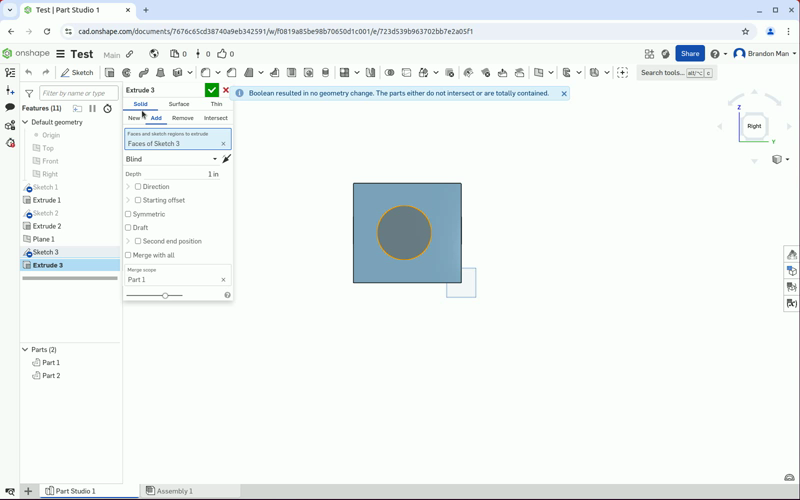
mouse_move(137, 120)
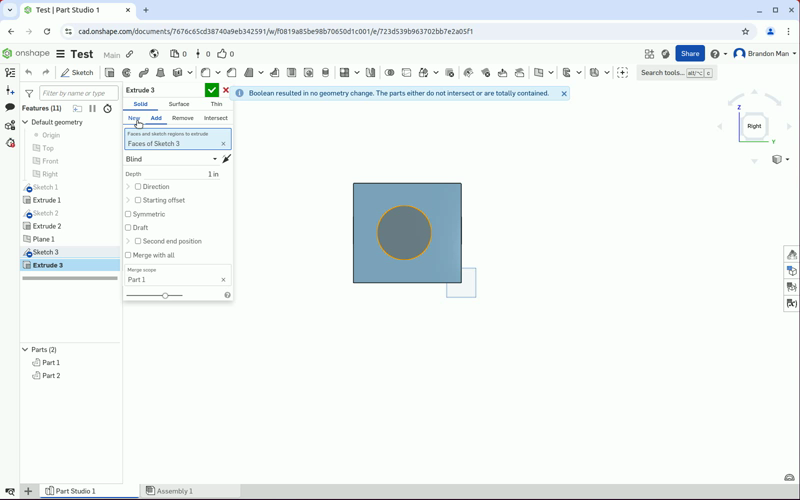
click(137, 120)
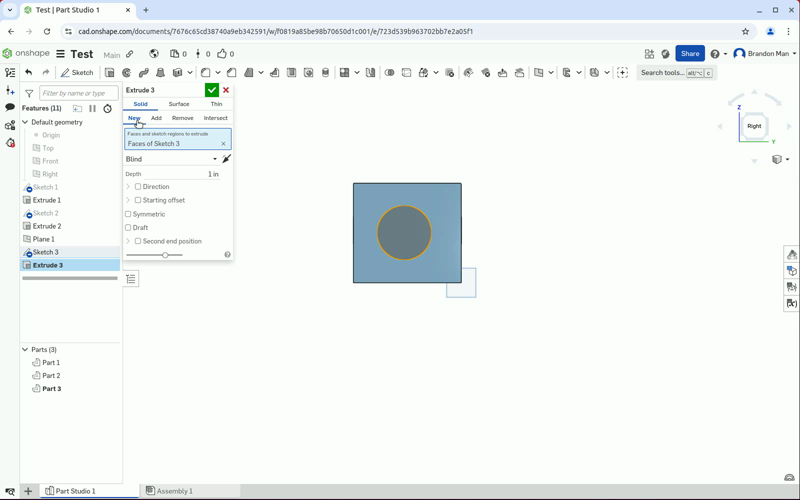
key(tab, 4)
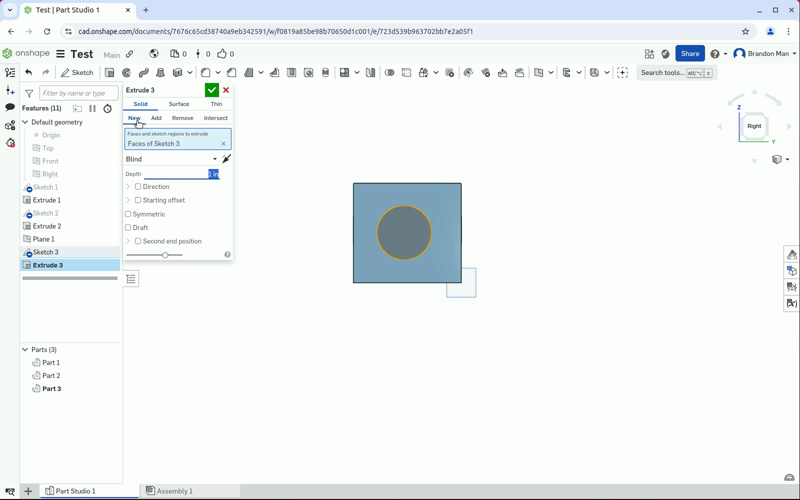
text(0.722)
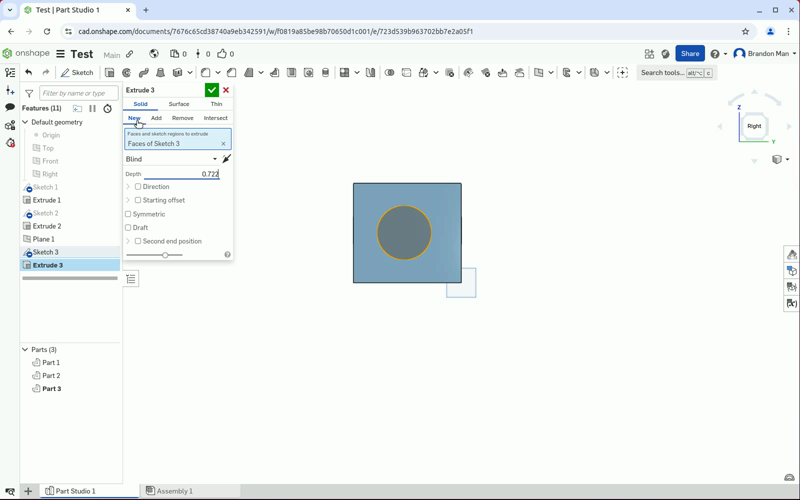
key(enter)
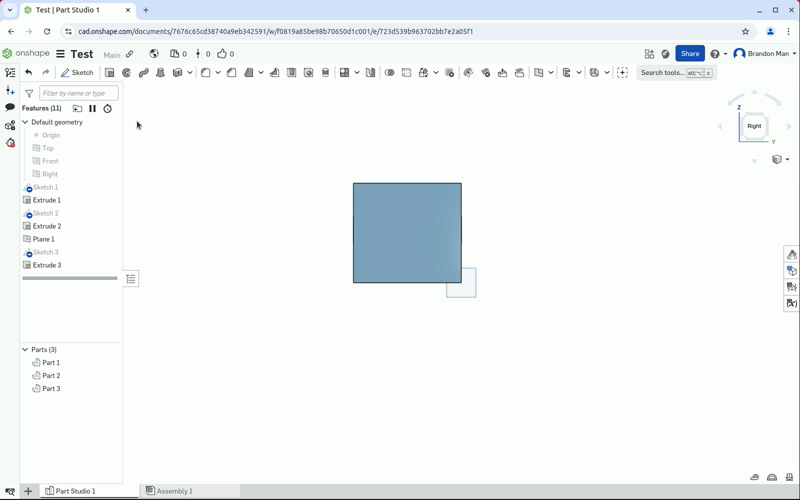
key(shift+h)
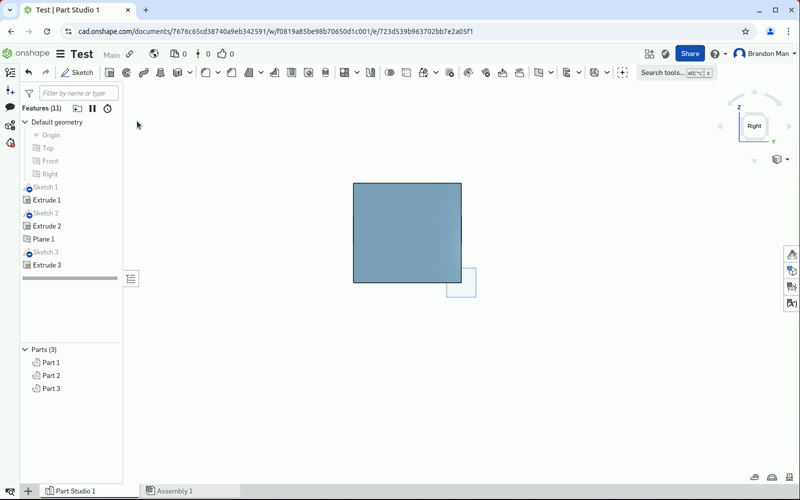
key(shift+h)
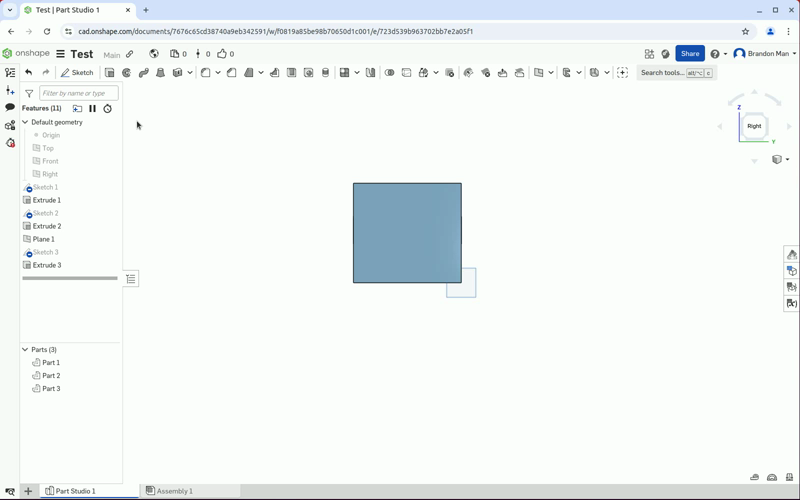
mouse_move(73, 189)
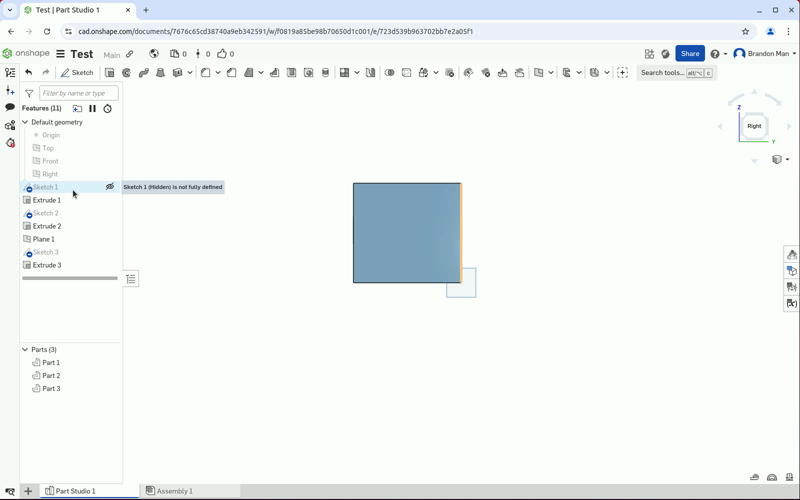
click(73, 189)
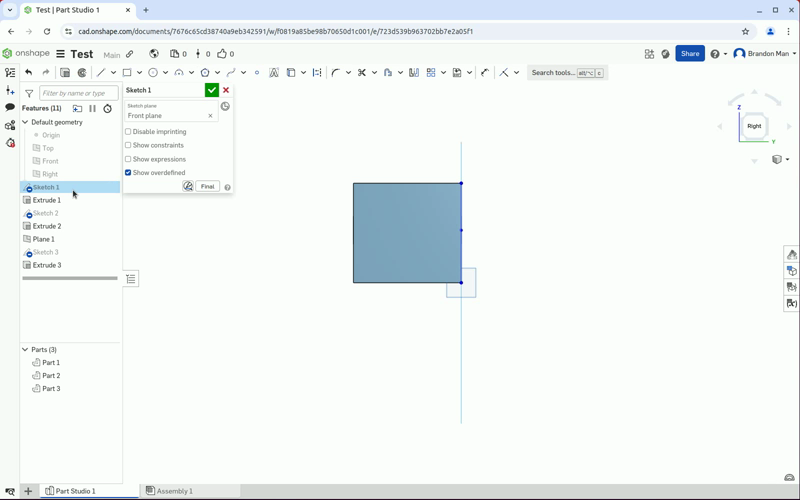
mouse_move(229, 92)
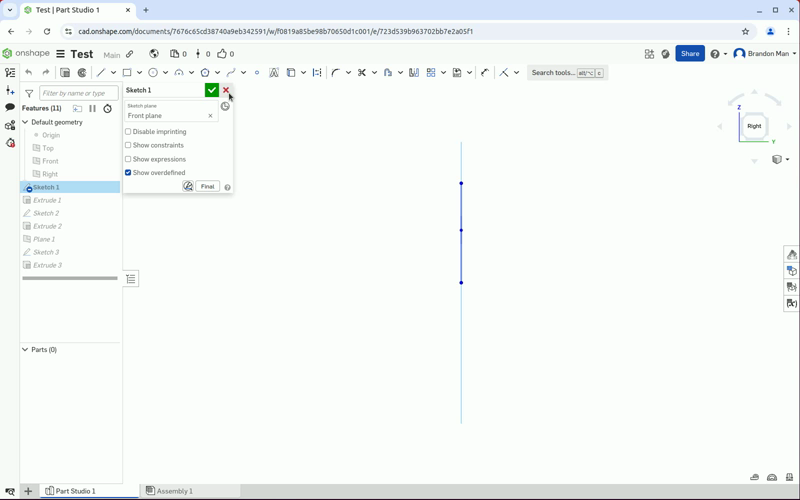
click(229, 92)
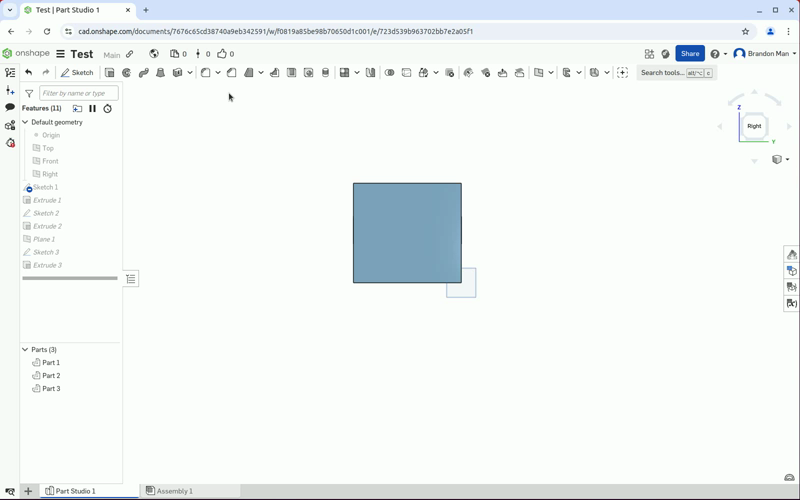
mouse_move(73, 352)
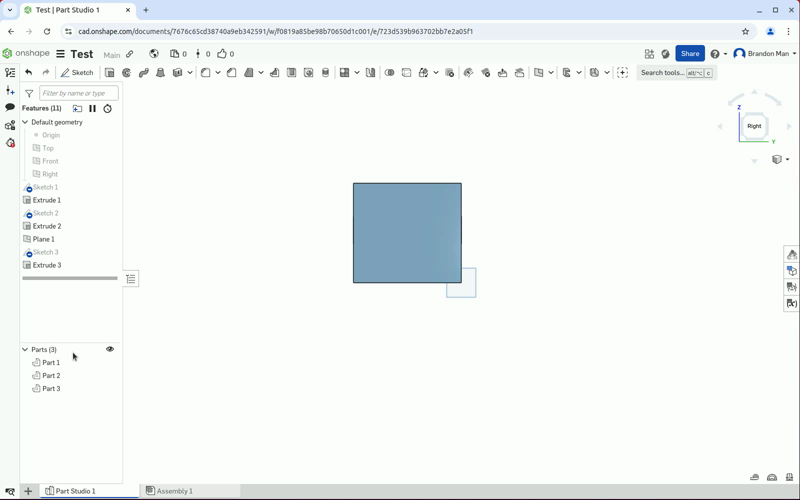
key(y)
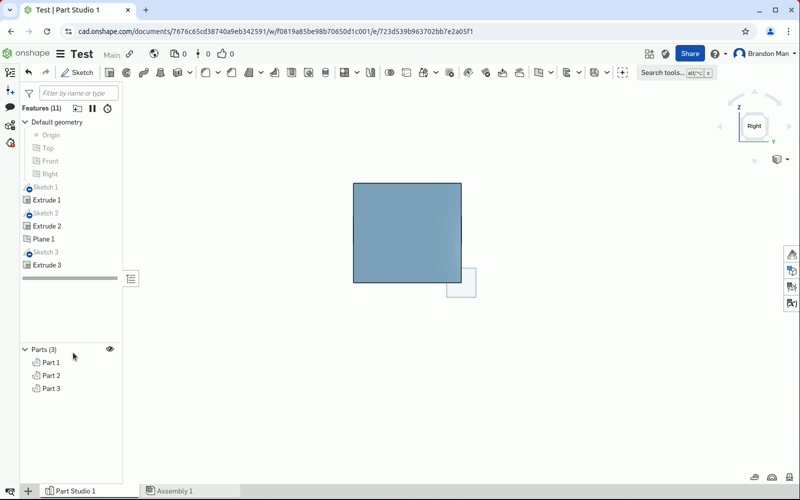
key(shift+p)
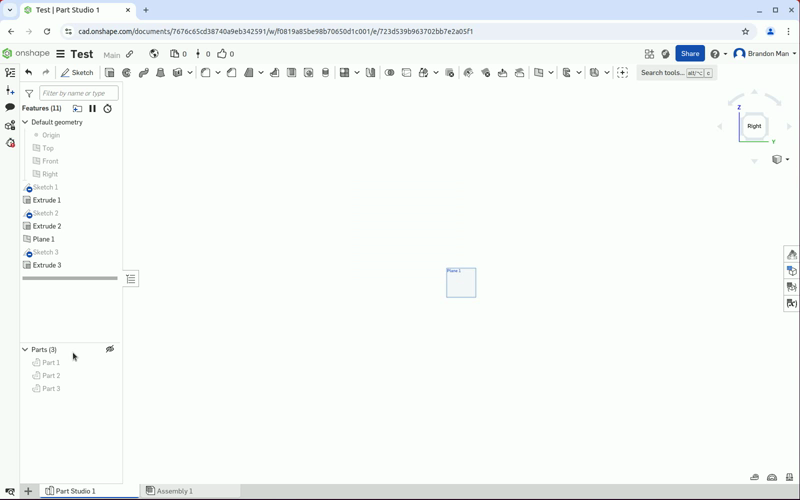
key(space)
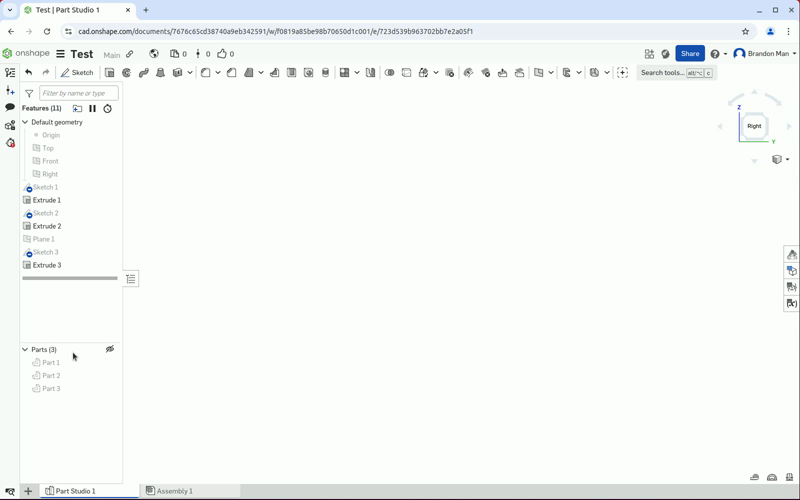
key_down(shift)
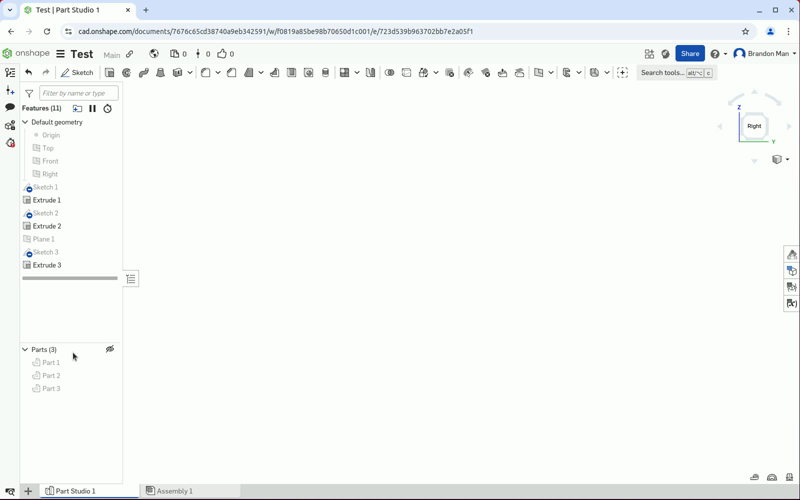
key(right)
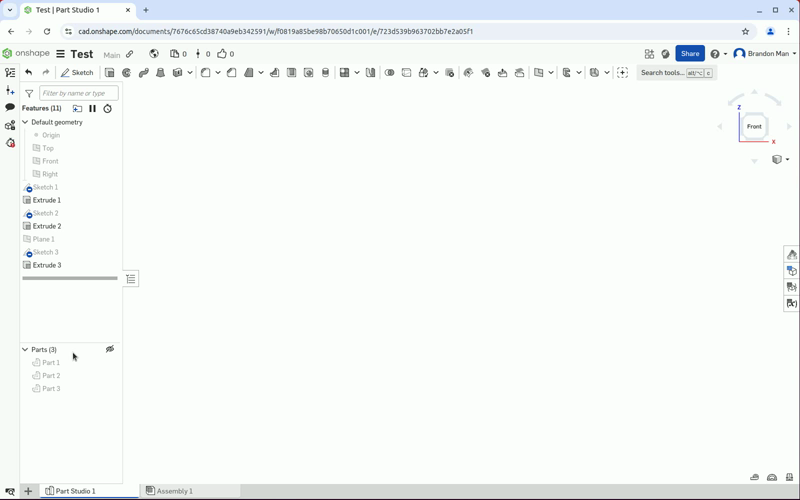
key_up(shift)
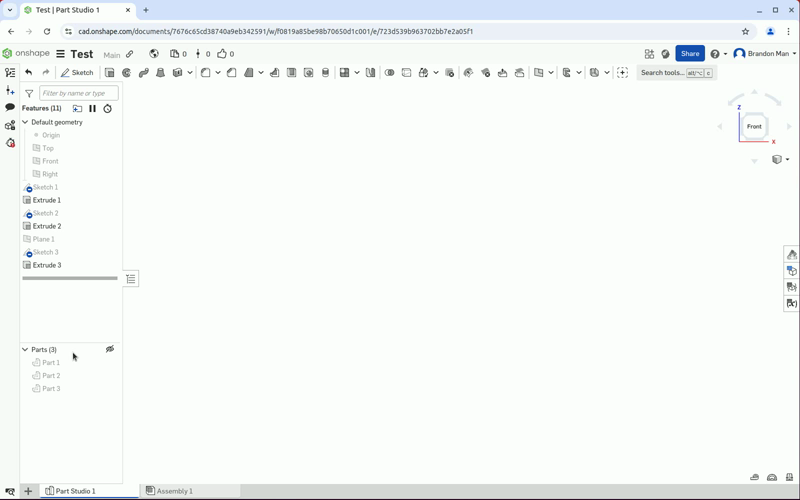
key(space)
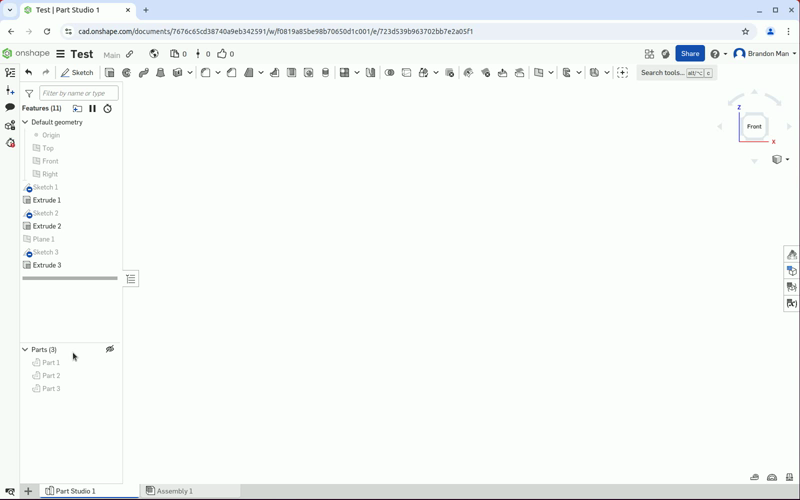
key_down(shift)
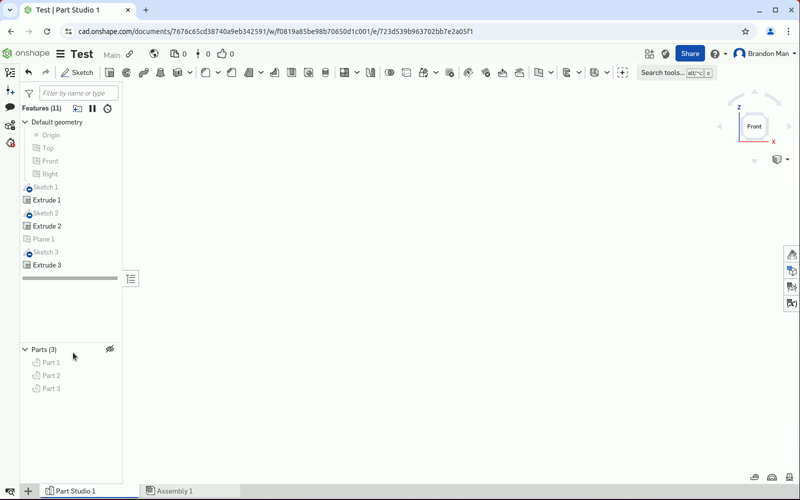
key(down)
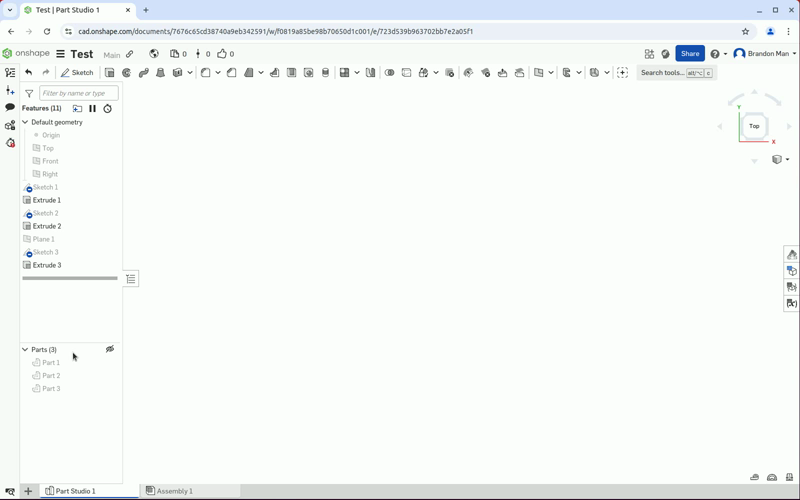
key_up(shift)
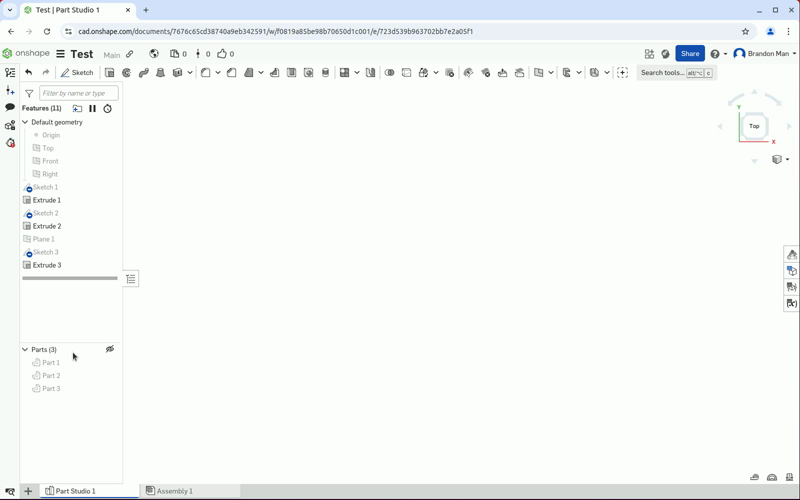
mouse_move(73, 352)
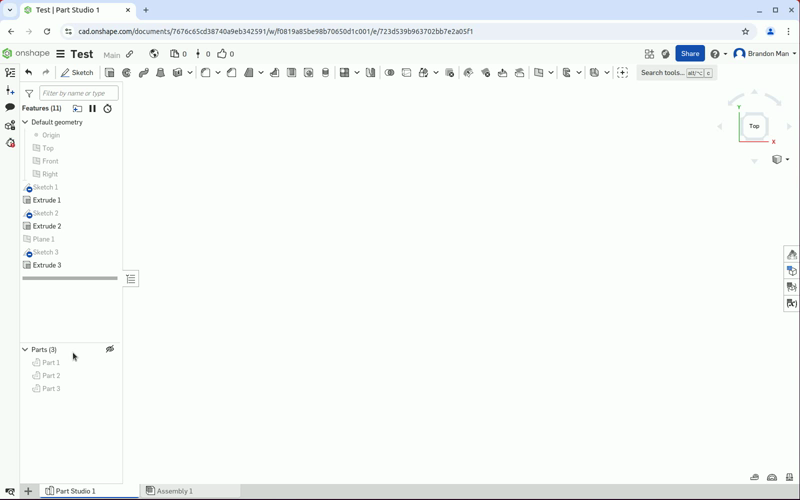
key(shift+y)
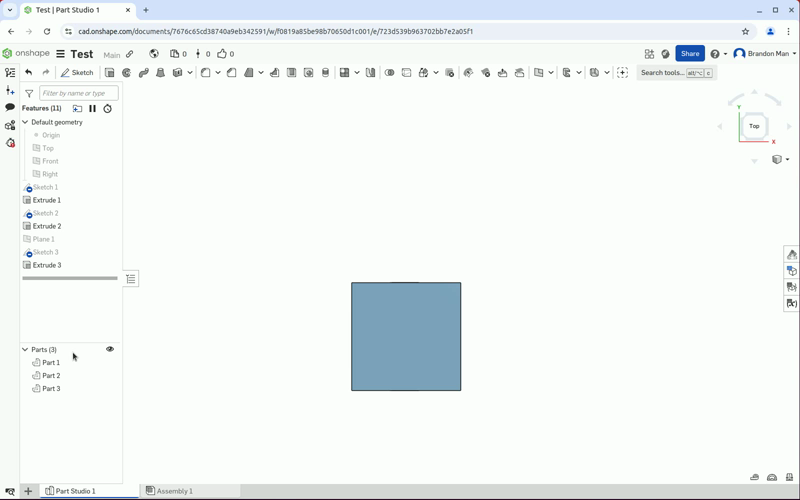
mouse_move(541, 75)
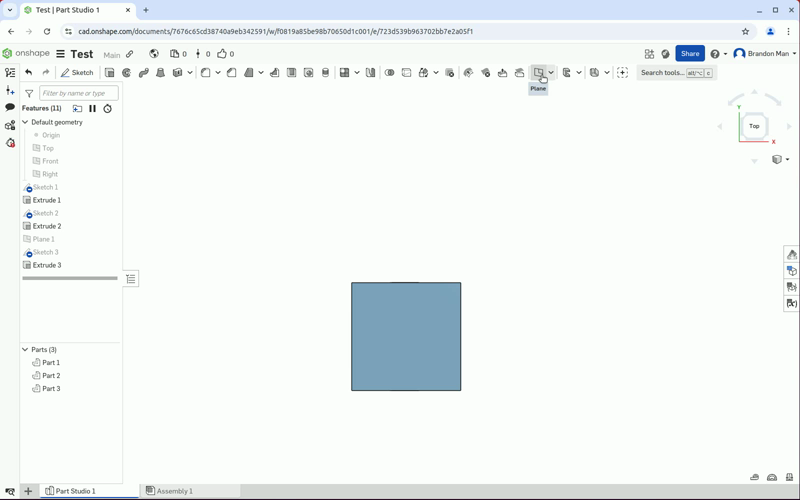
click(541, 75)
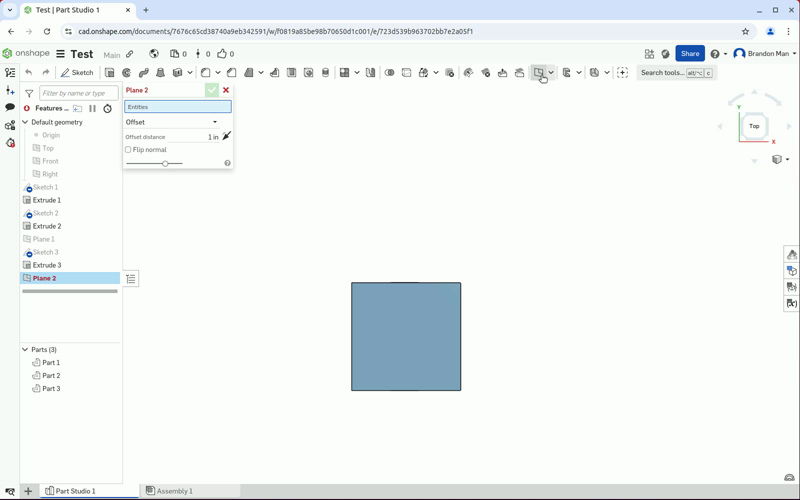
mouse_move(73, 150)
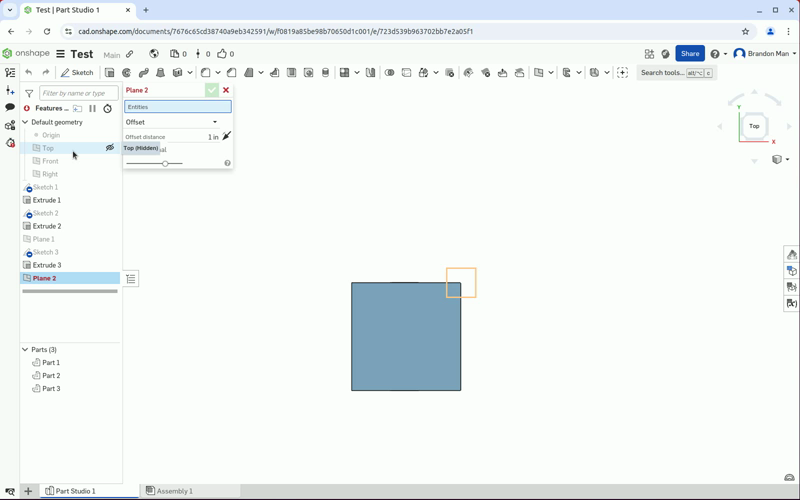
click(73, 150)
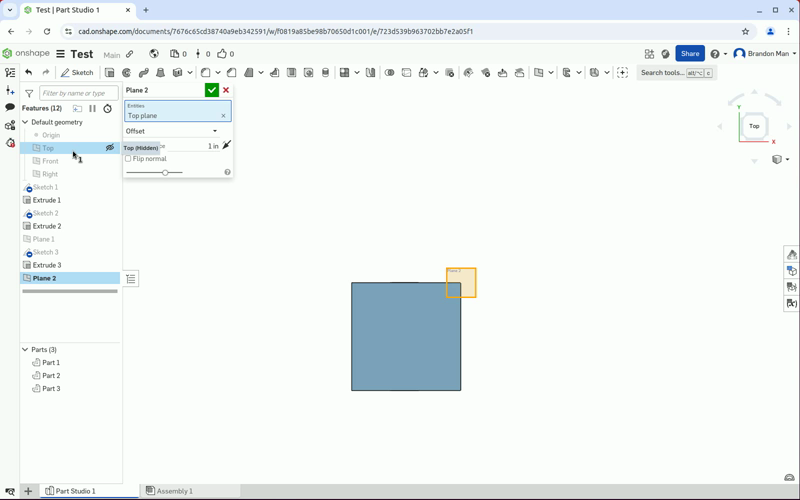
key(tab, 2)
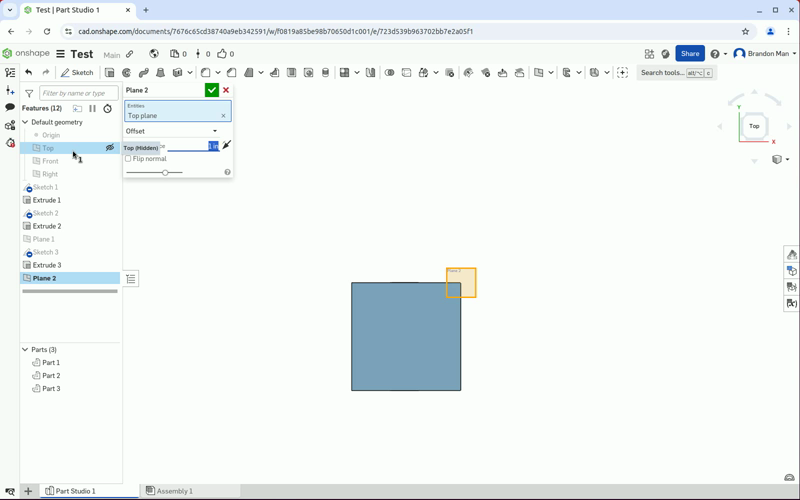
text(20.705)
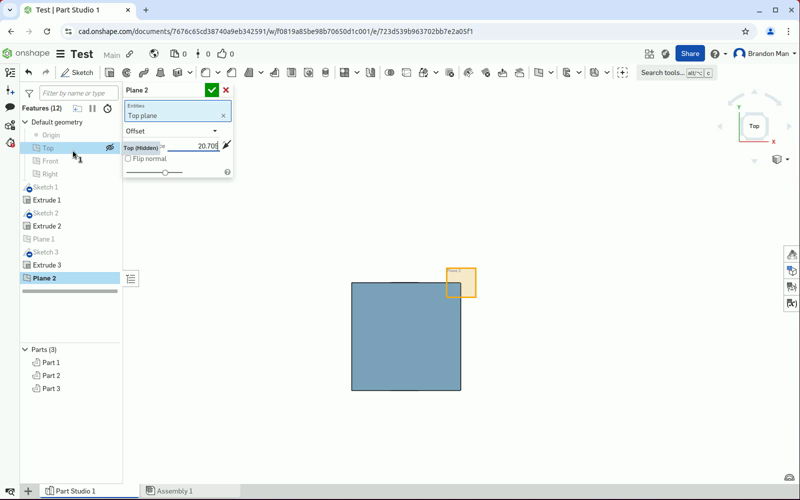
key(enter, 2)
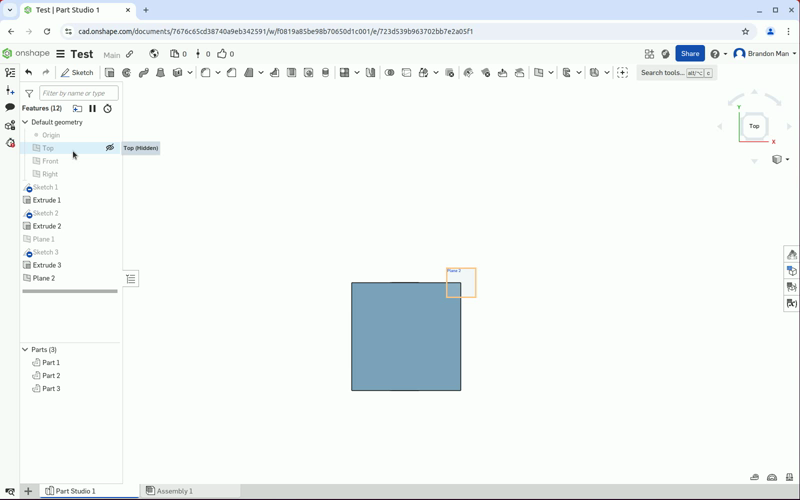
key(shift+s)
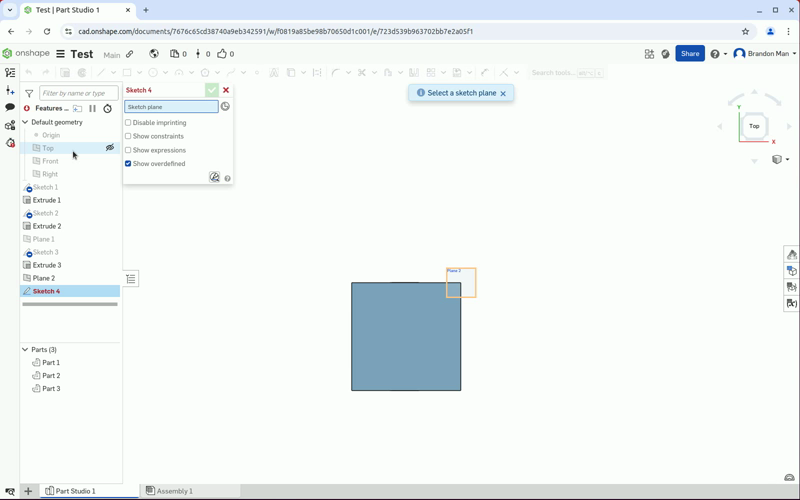
mouse_move(73, 280)
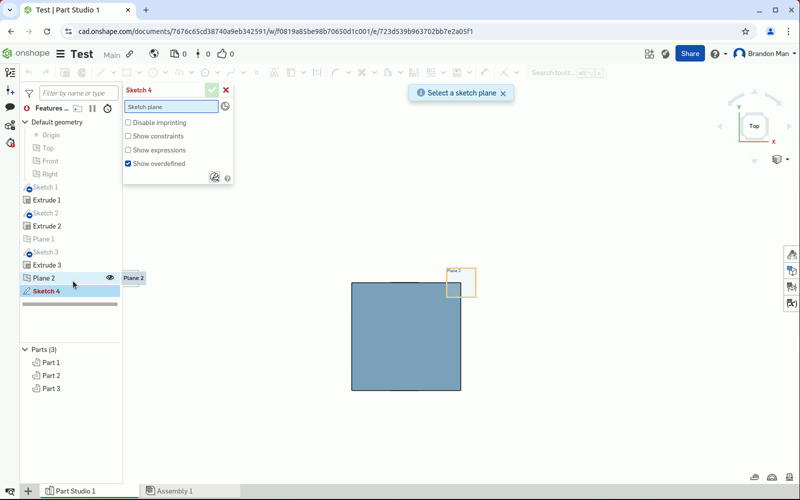
click(73, 280)
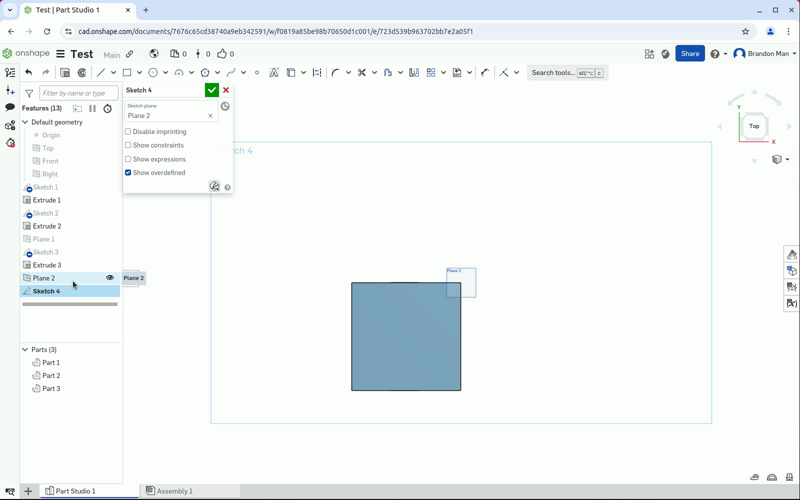
mouse_move(73, 352)
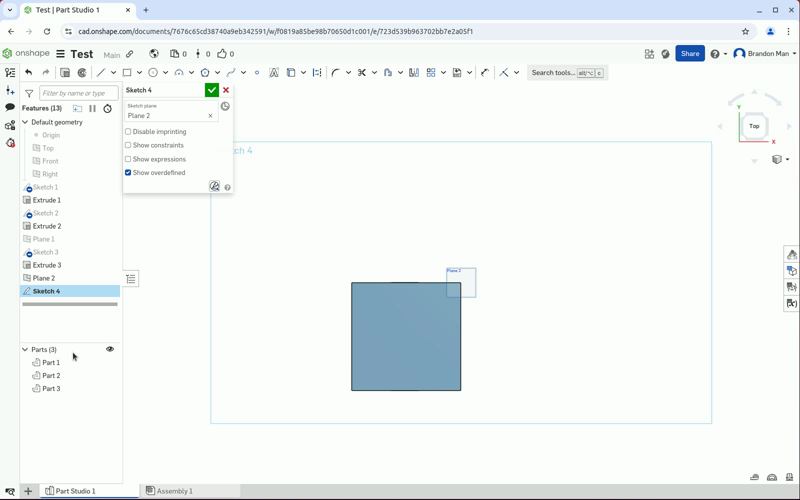
key(y)
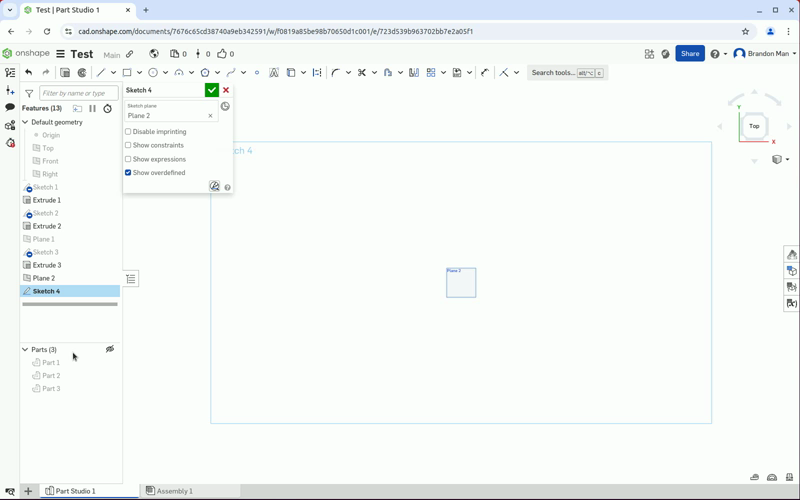
key(c)
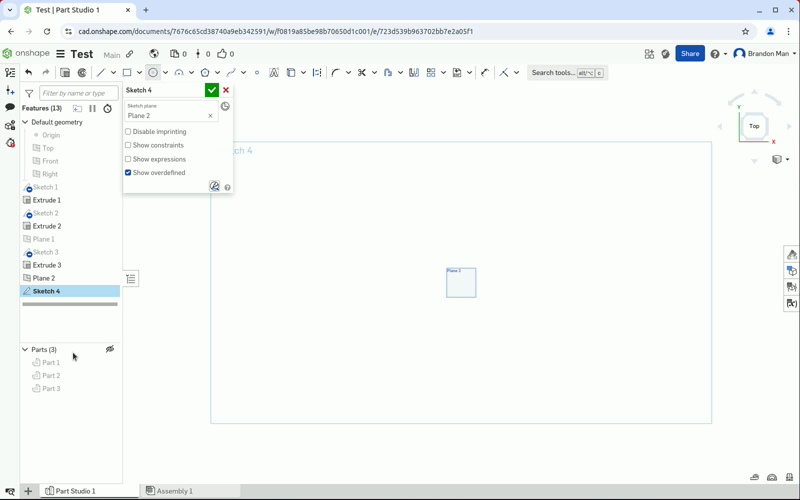
key_down(shift)
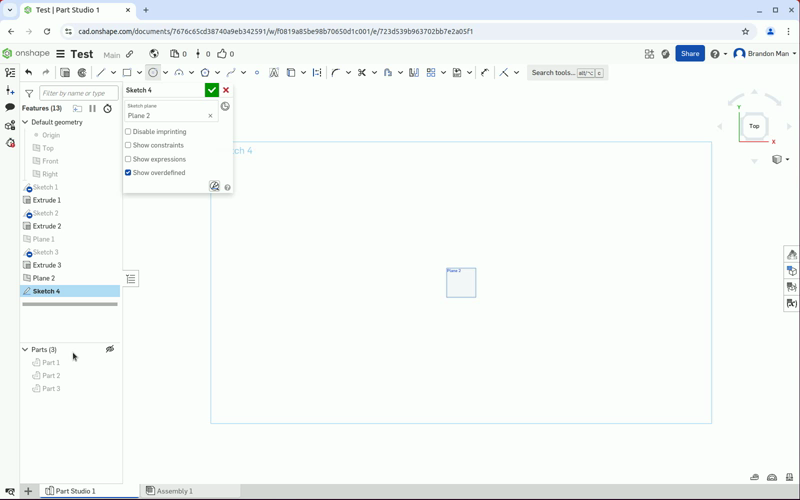
mouse_move(389, 335)
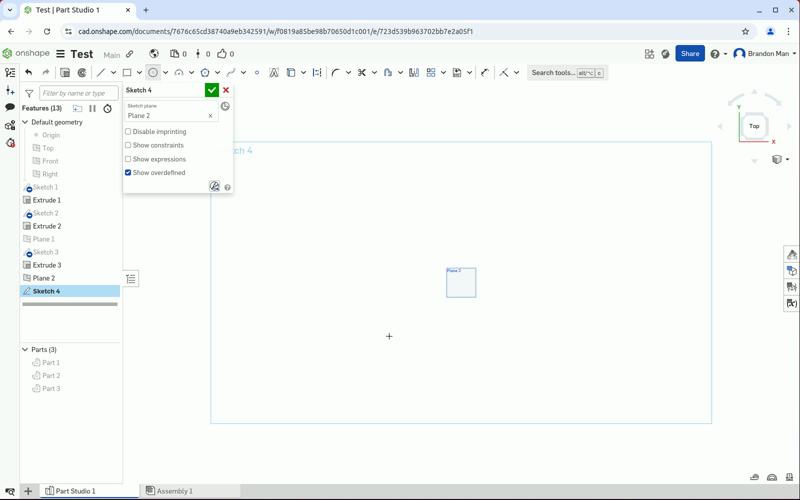
click(389, 335)
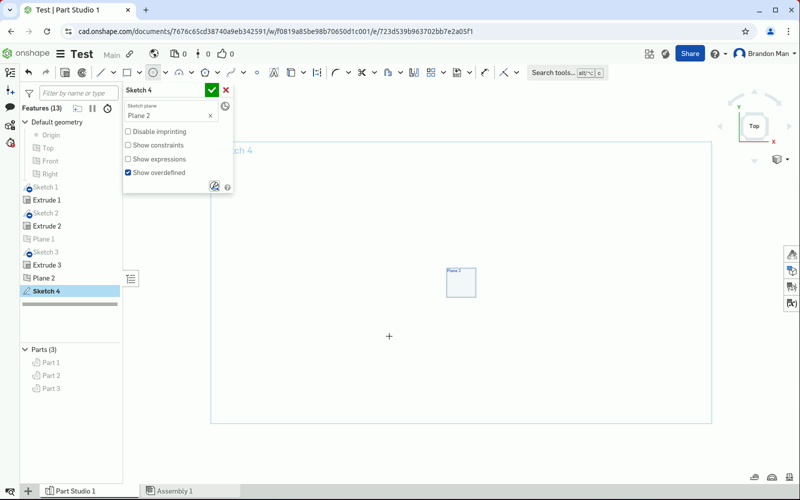
key_up(shift)
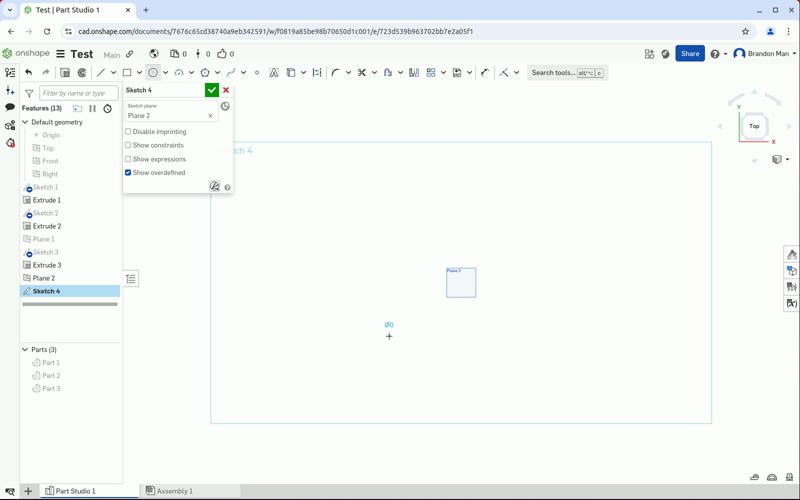
mouse_move(403, 335)
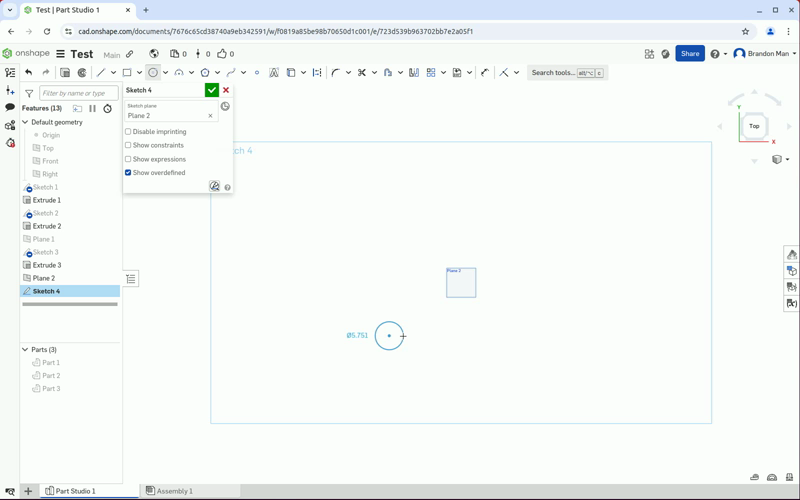
click(403, 335)
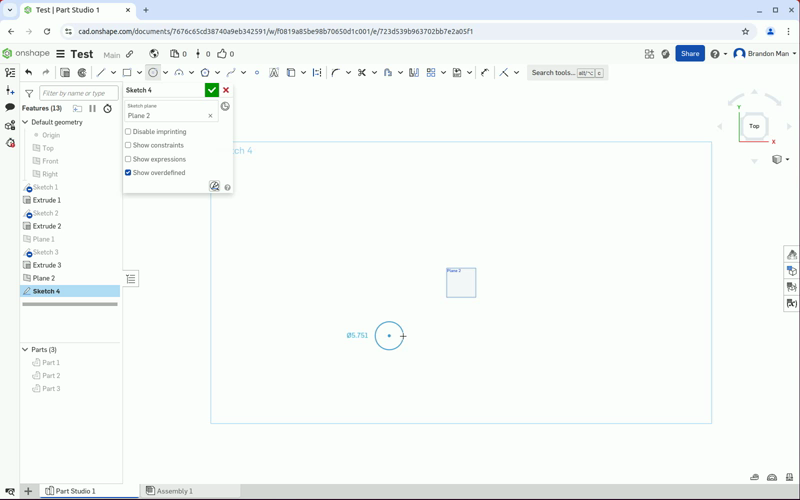
key(esc)
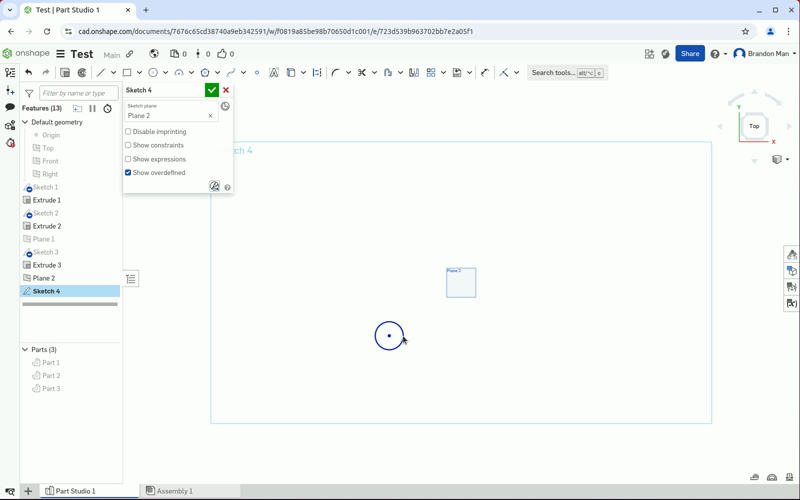
mouse_move(388, 336)
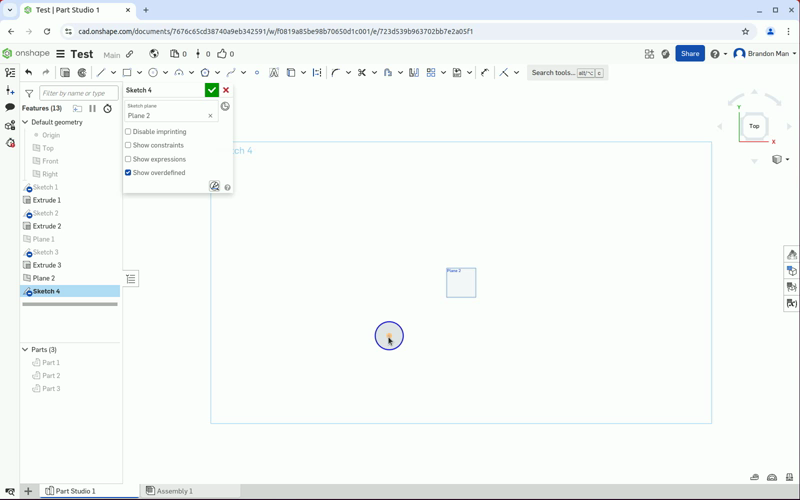
scroll(6)
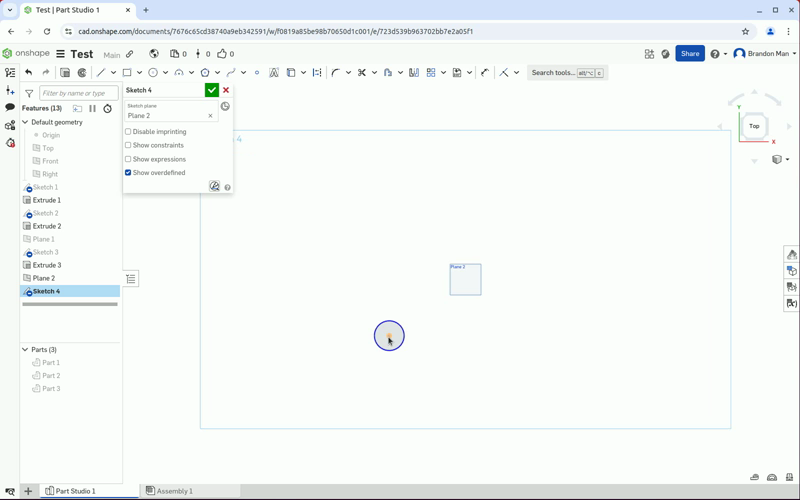
scroll(6)
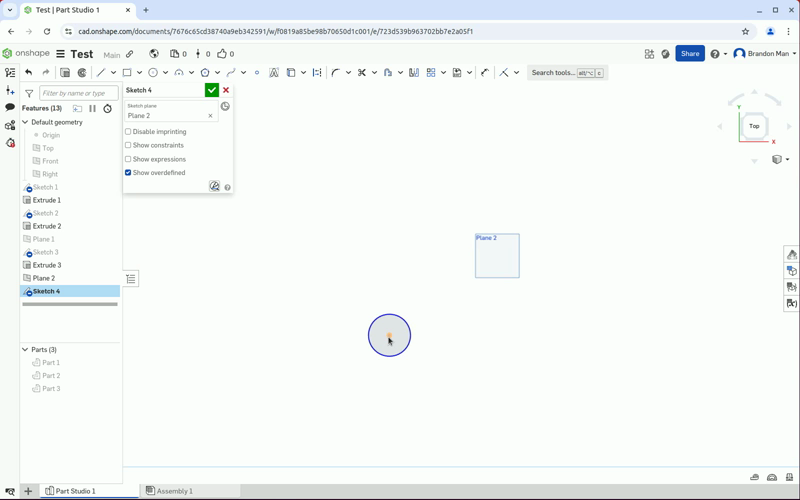
scroll(6)
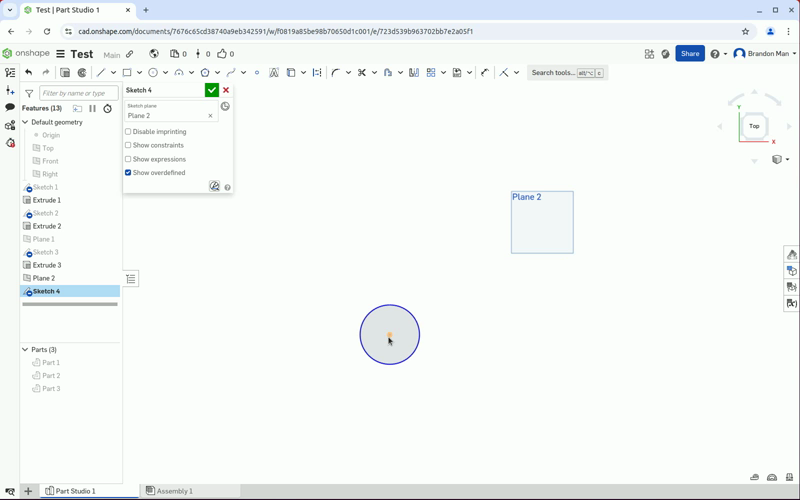
scroll(6)
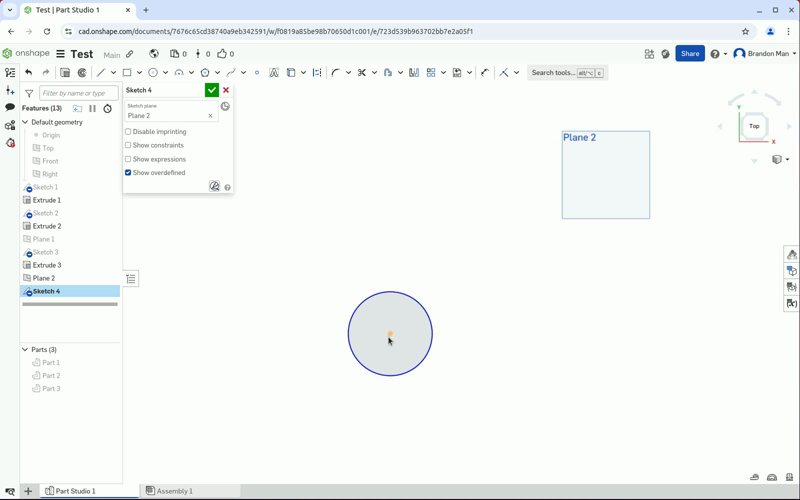
scroll(6)
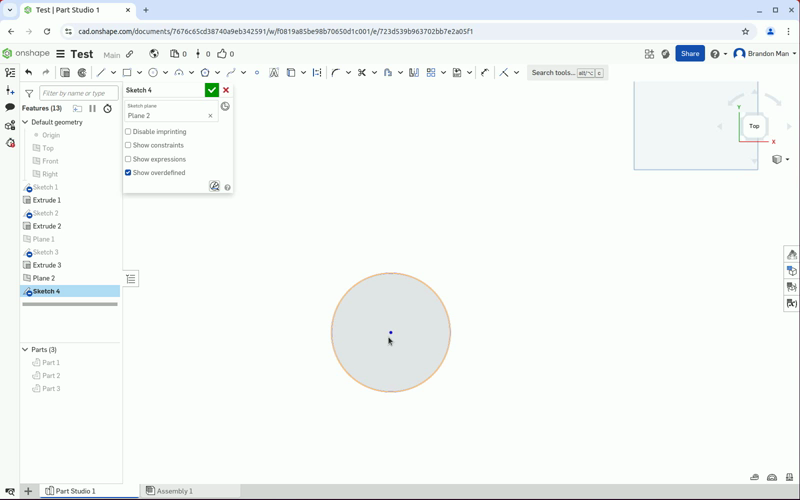
scroll(6)
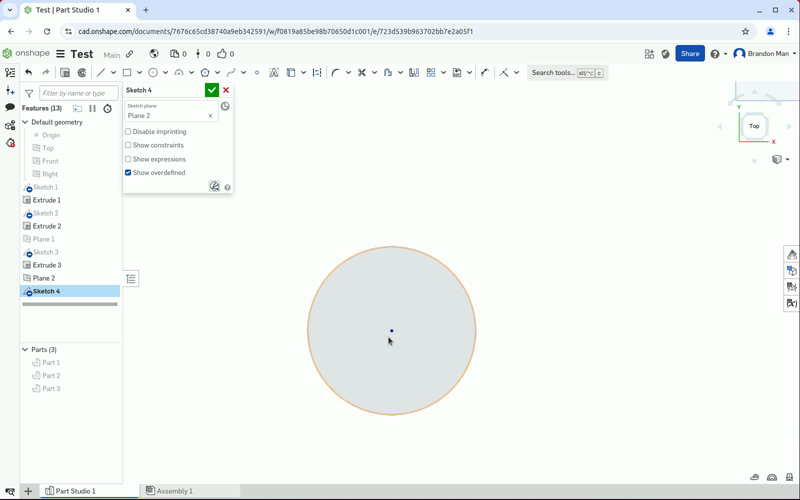
scroll(6)
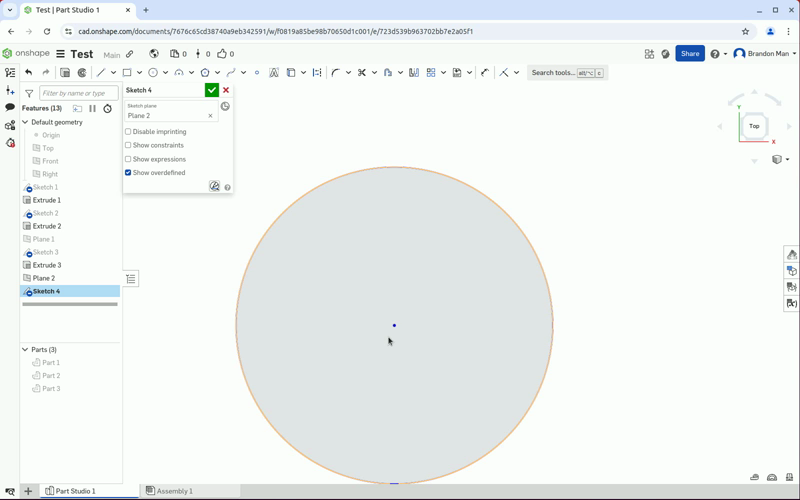
click(388, 336)
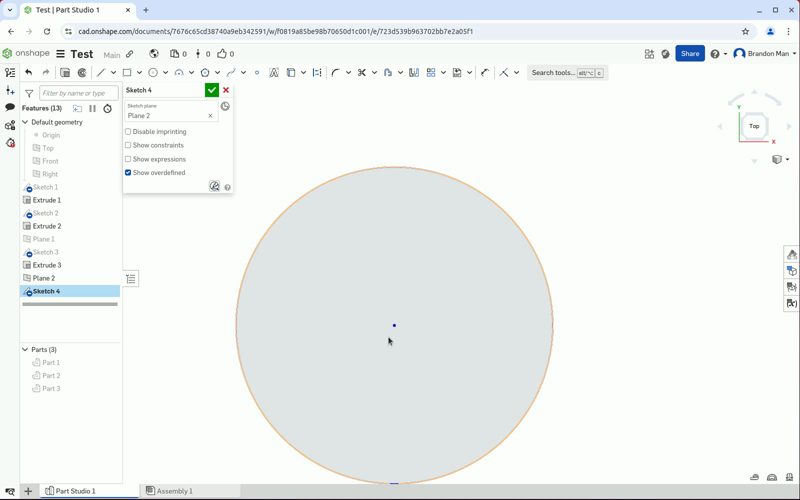
scroll(-6)
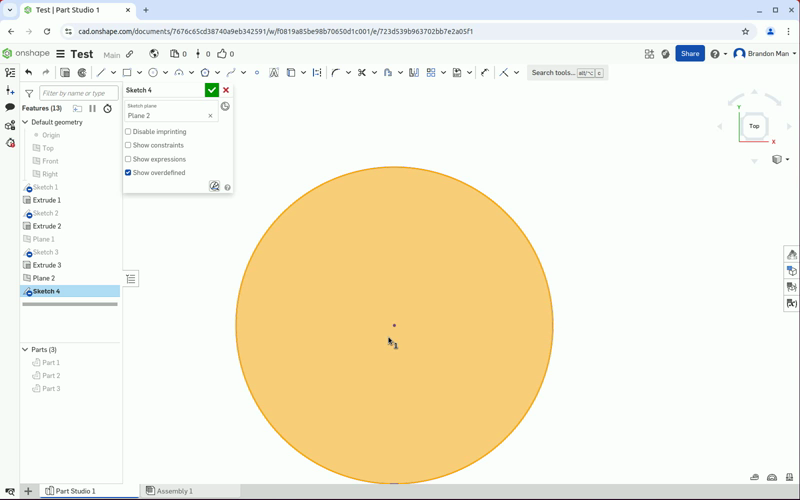
scroll(-6)
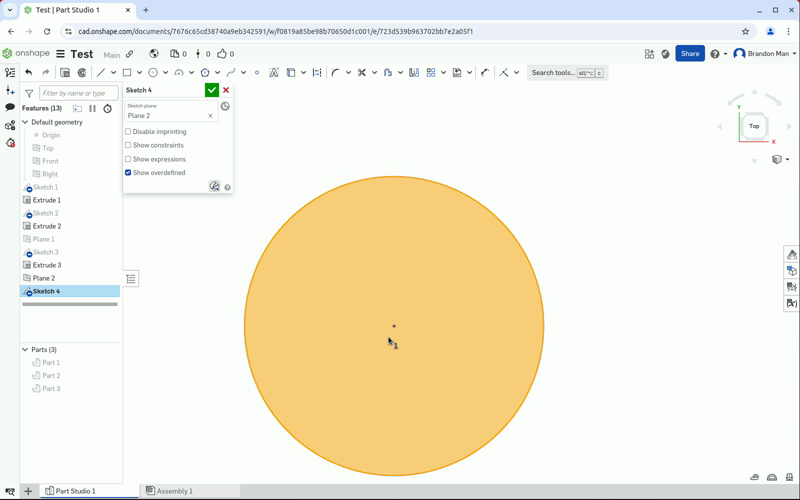
scroll(-6)
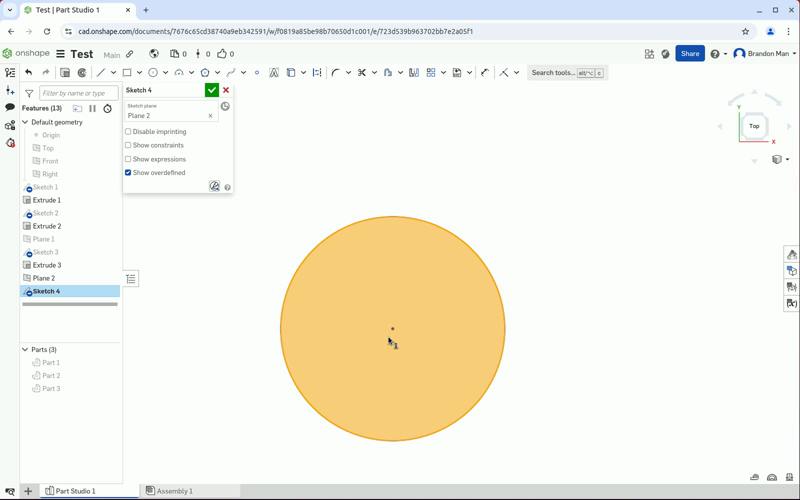
scroll(-6)
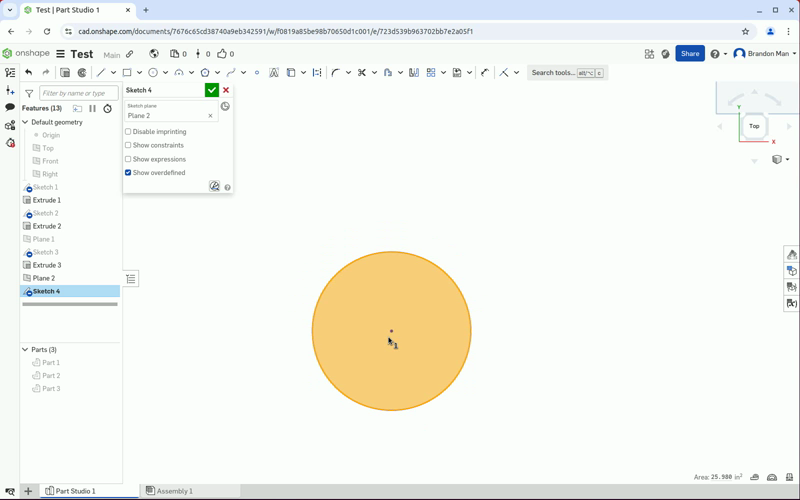
scroll(-6)
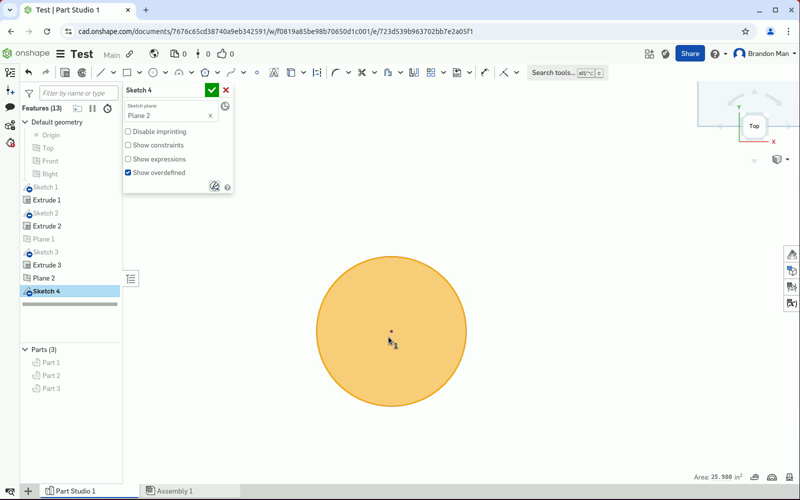
scroll(-6)
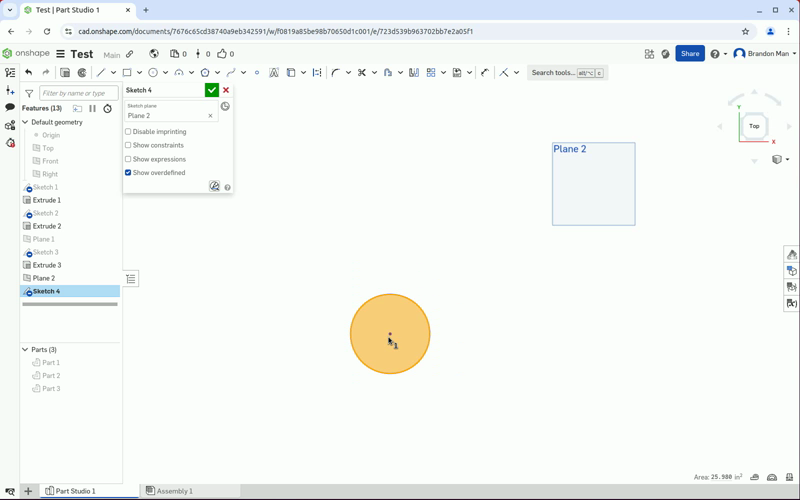
scroll(-6)
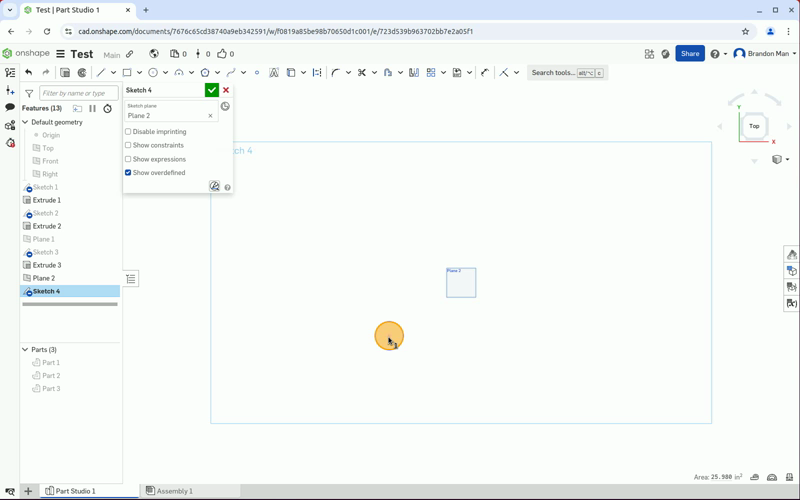
mouse_move(73, 352)
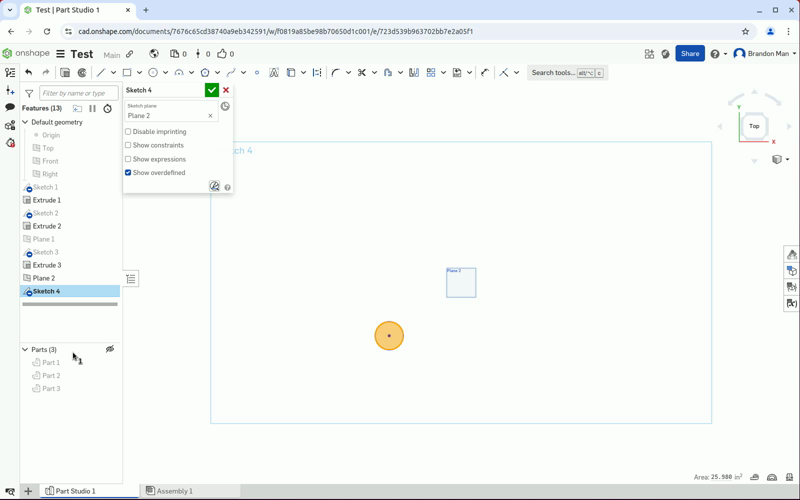
key(shift+y)
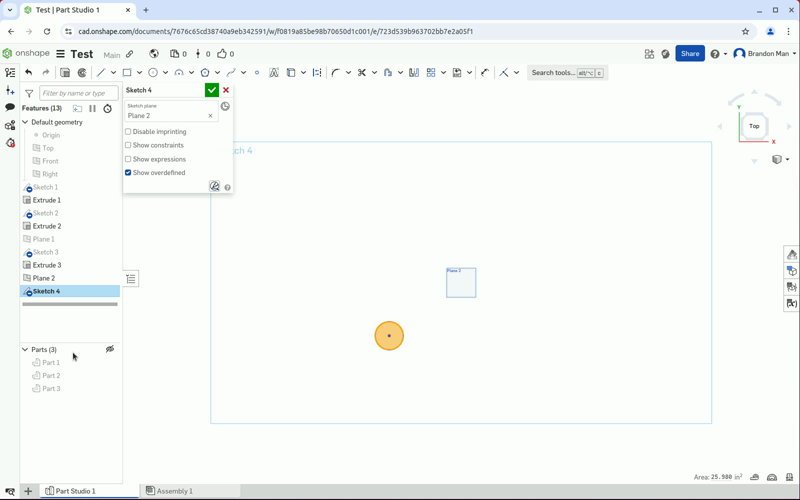
key(shift+e)
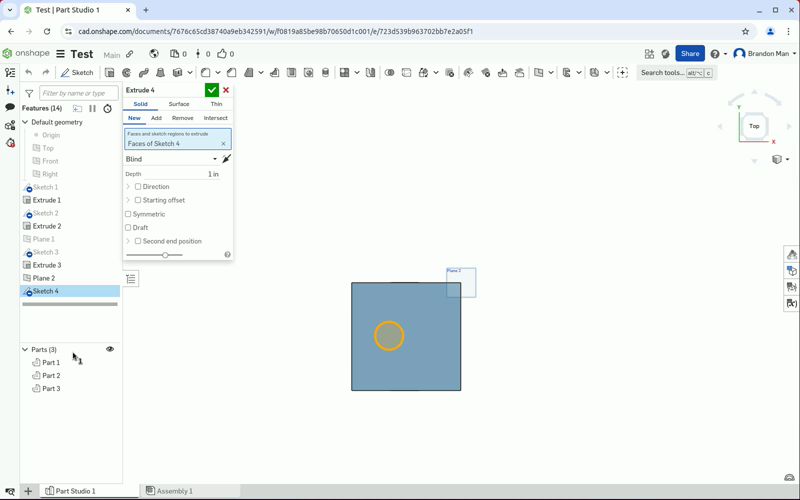
mouse_move(143, 106)
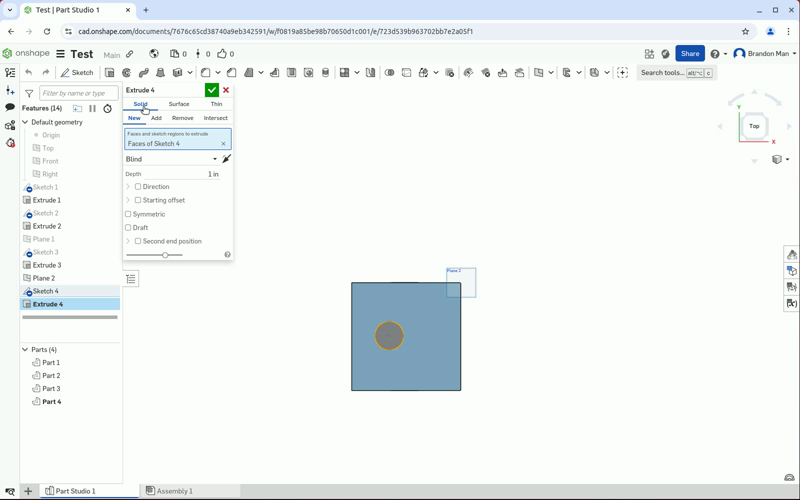
click(143, 106)
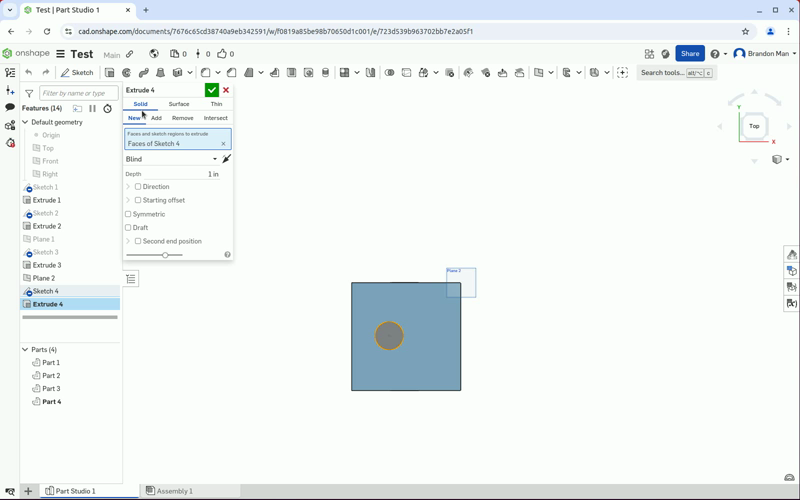
mouse_move(137, 120)
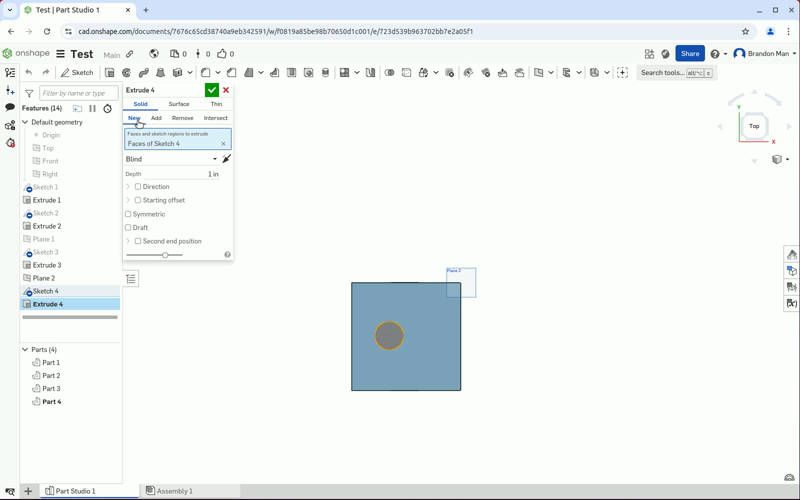
click(137, 120)
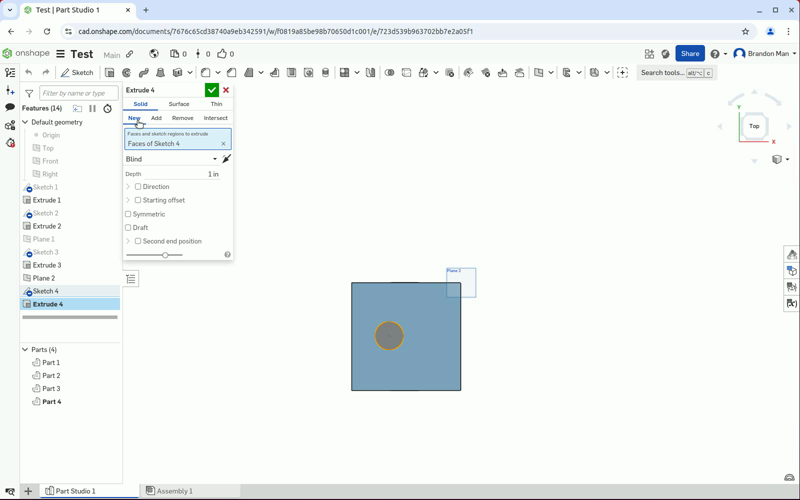
key(tab, 4)
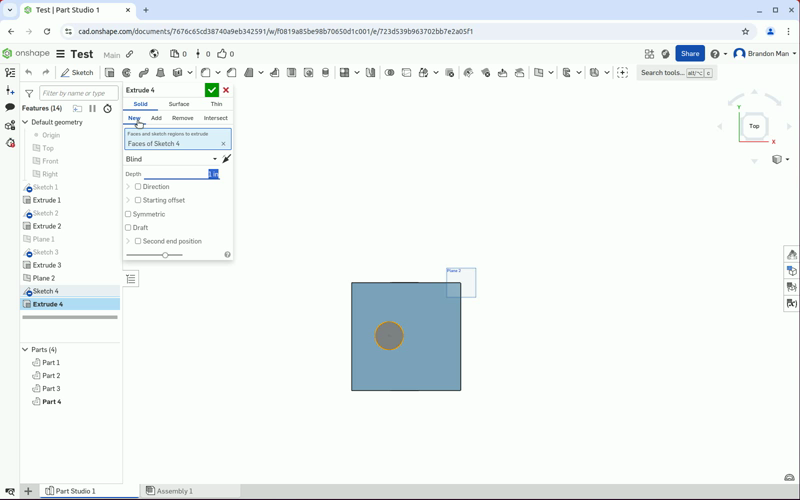
text(0.722)
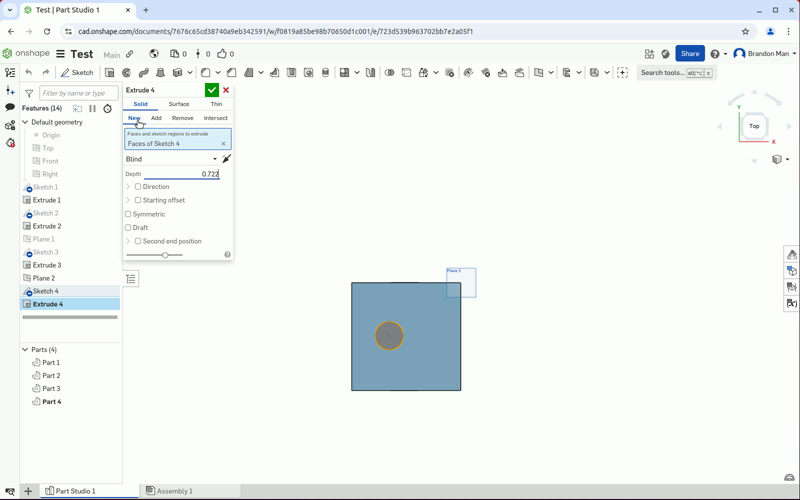
key(enter)
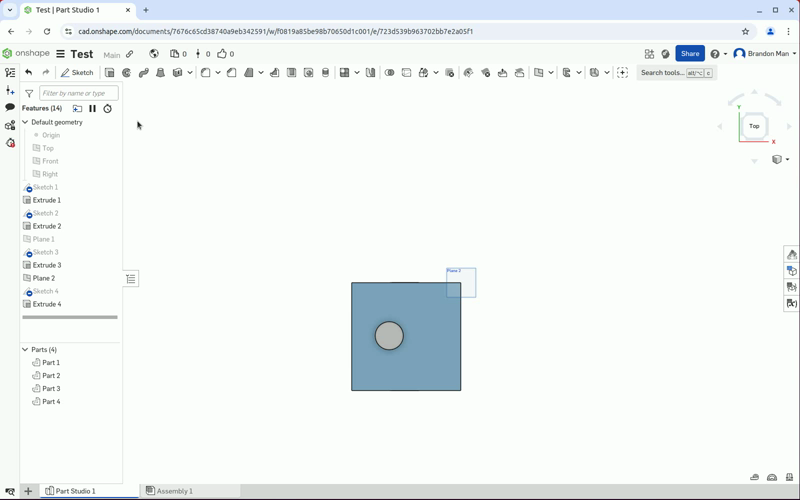
key(shift+h)
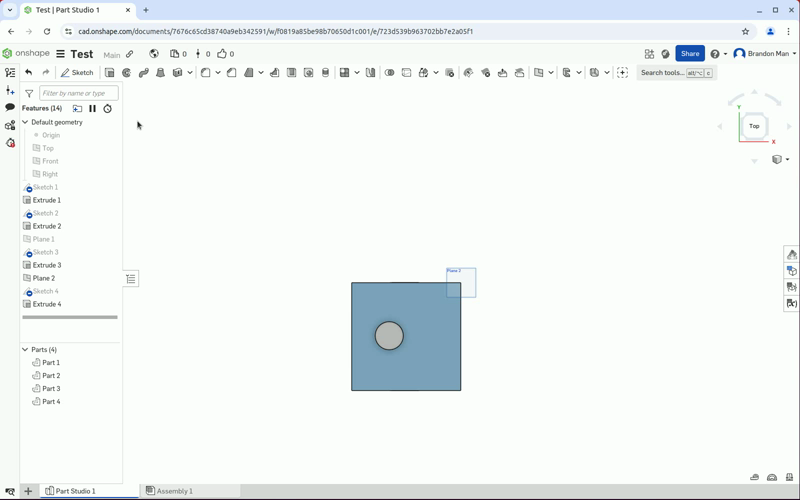
key(shift+h)
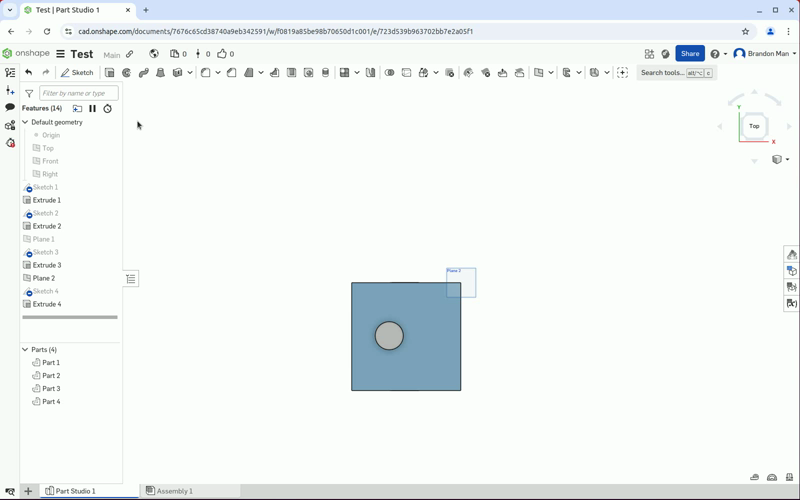
mouse_move(73, 189)
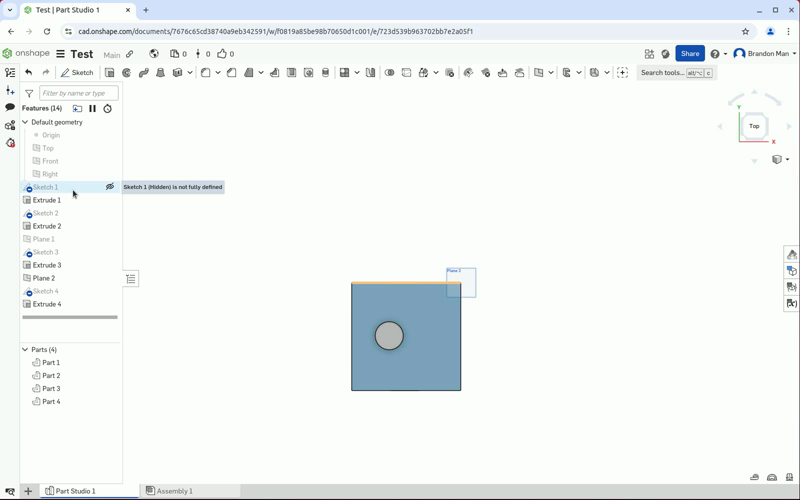
click(73, 189)
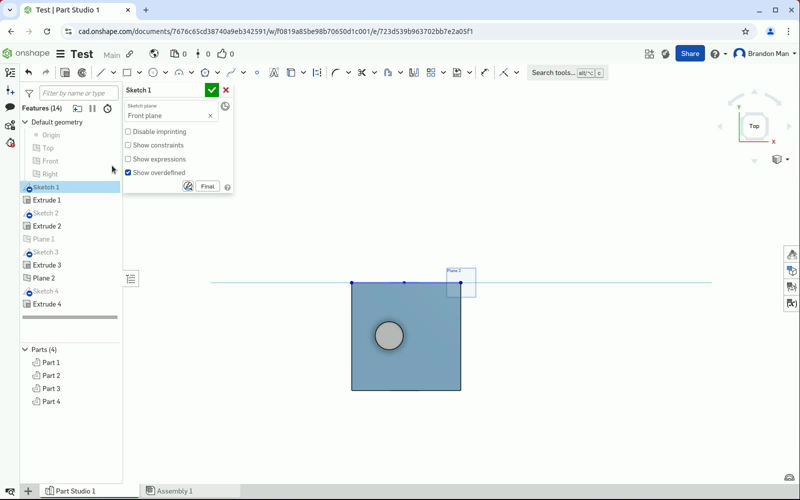
mouse_move(229, 92)
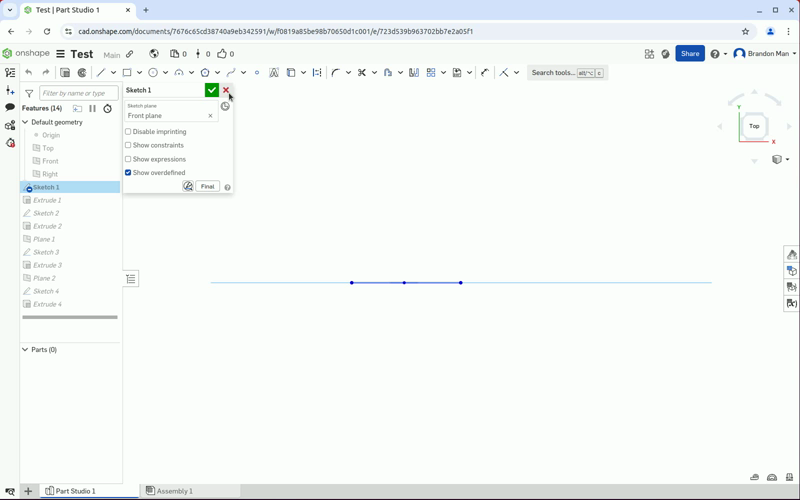
click(229, 92)
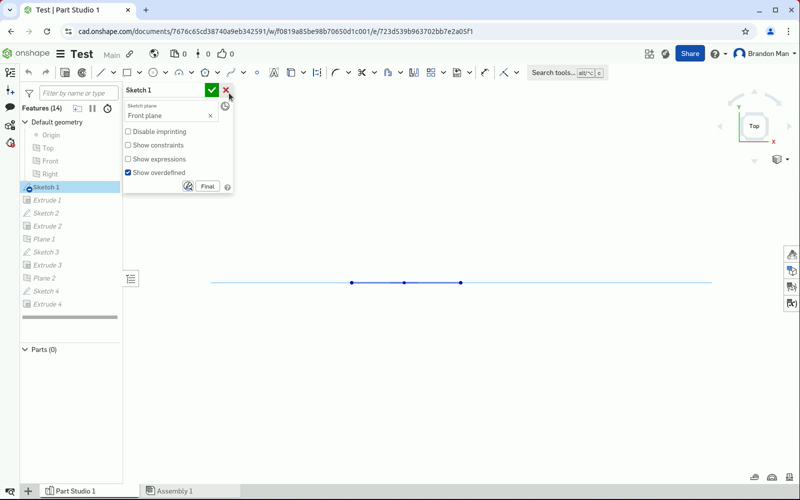
key(shift+s)
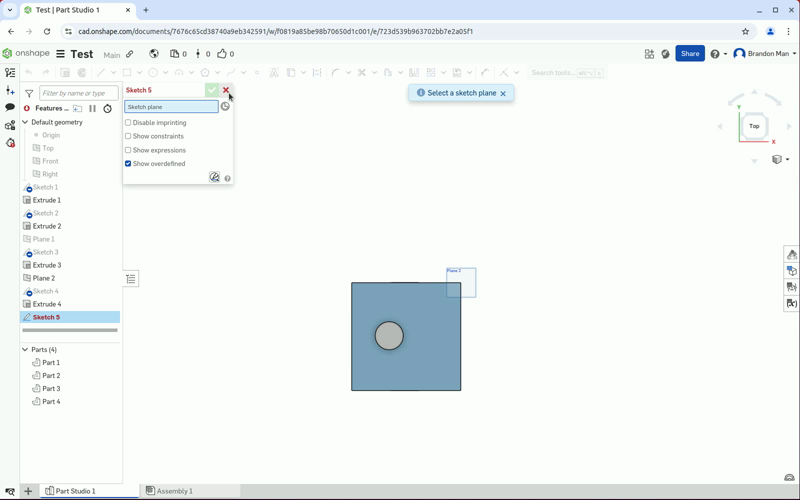
mouse_move(73, 280)
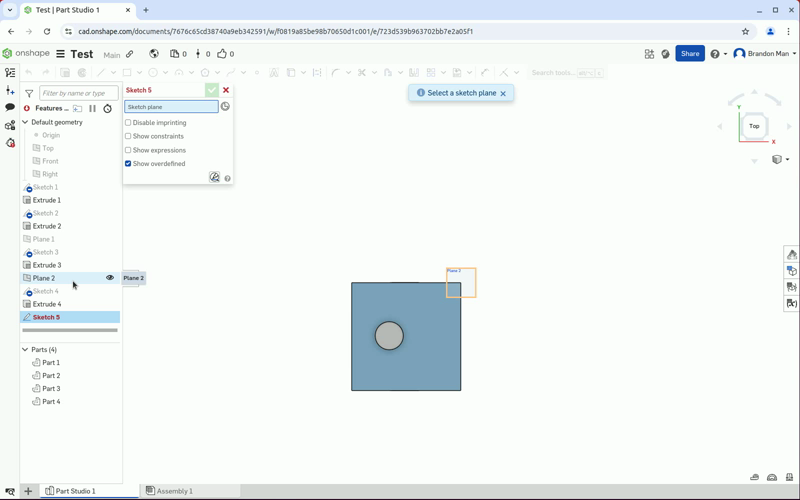
click(73, 280)
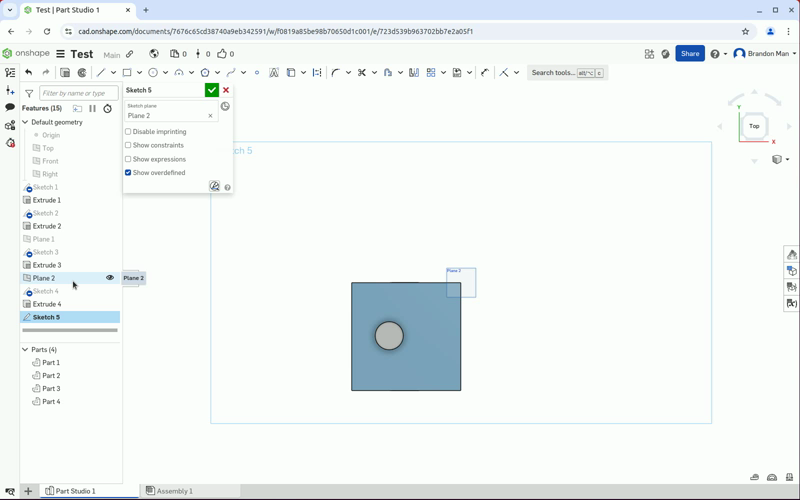
mouse_move(73, 352)
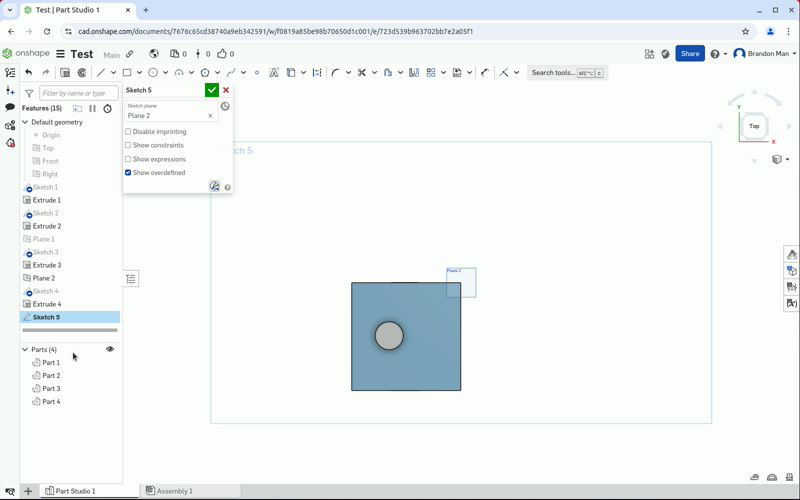
key(y)
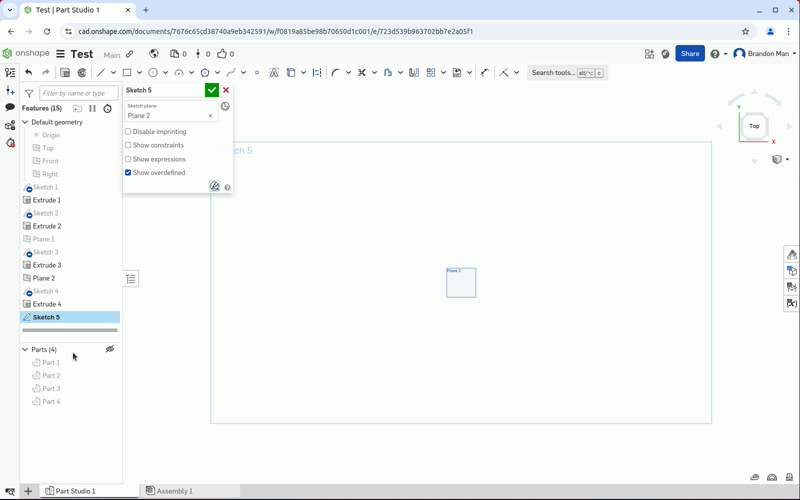
key(c)
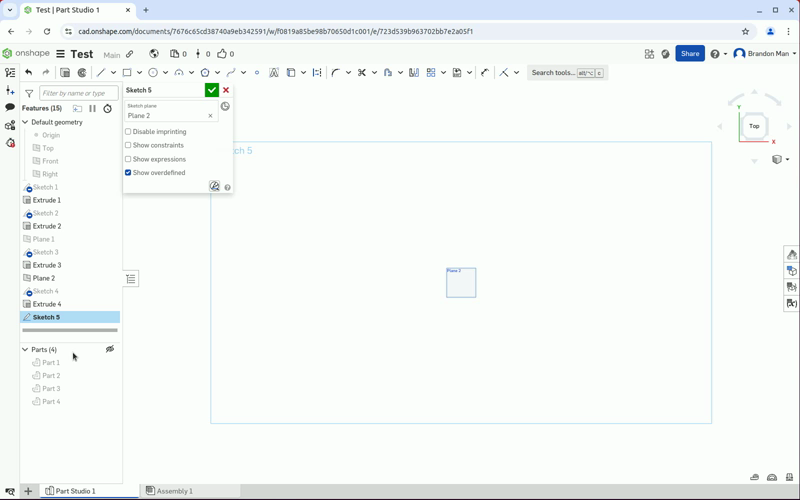
key_down(shift)
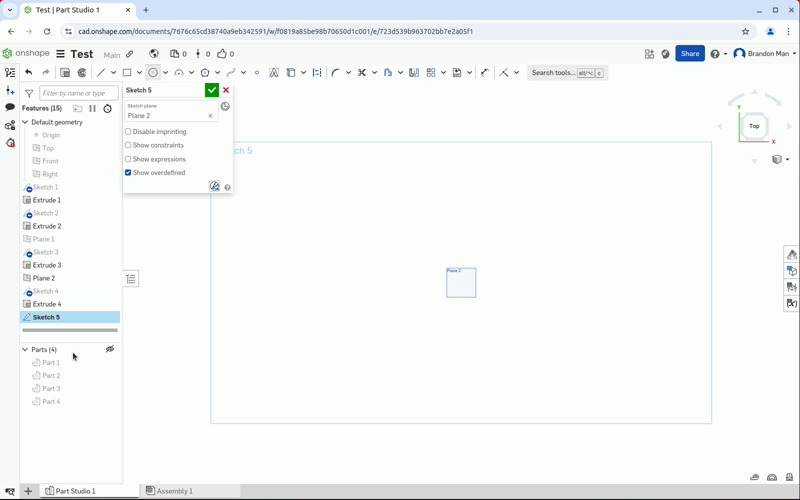
mouse_move(422, 335)
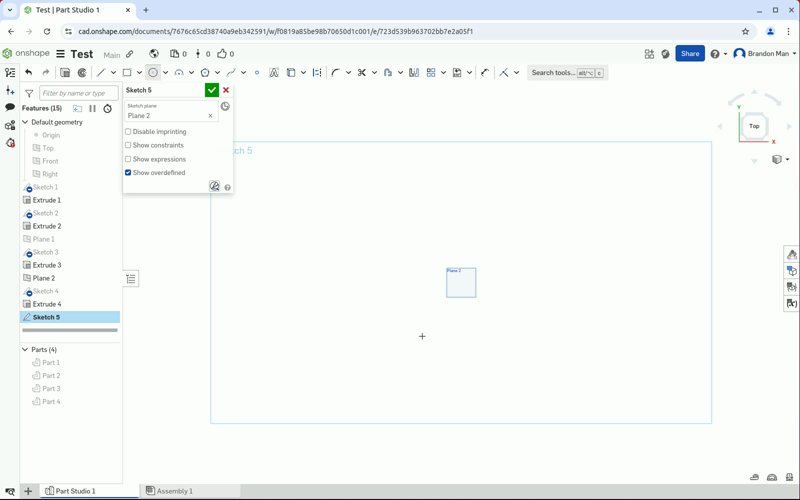
click(422, 335)
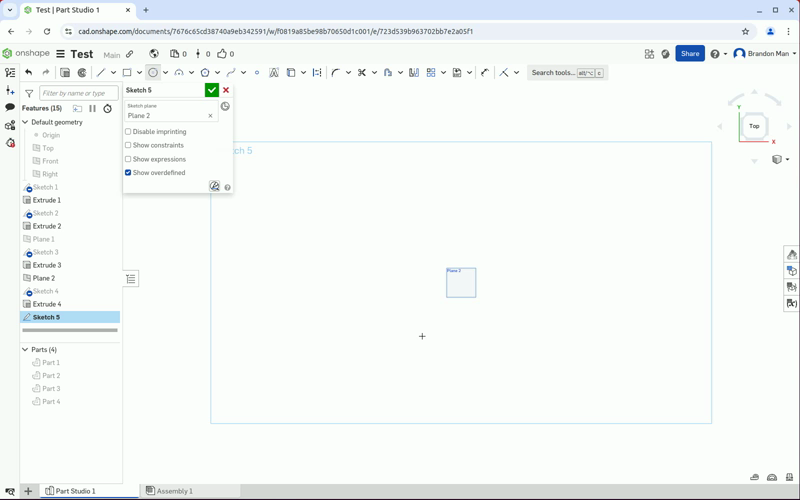
key_up(shift)
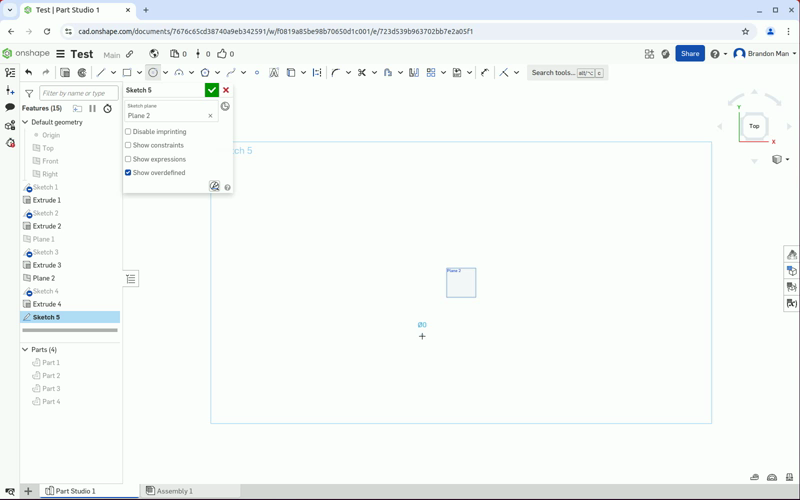
mouse_move(435, 335)
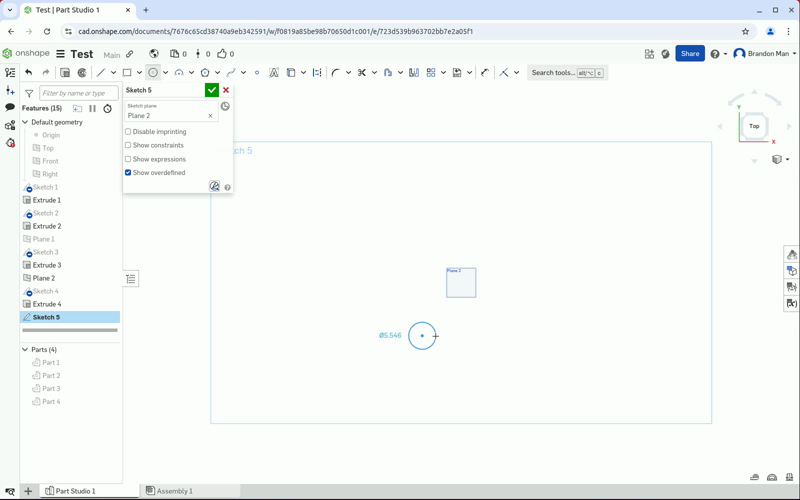
click(435, 335)
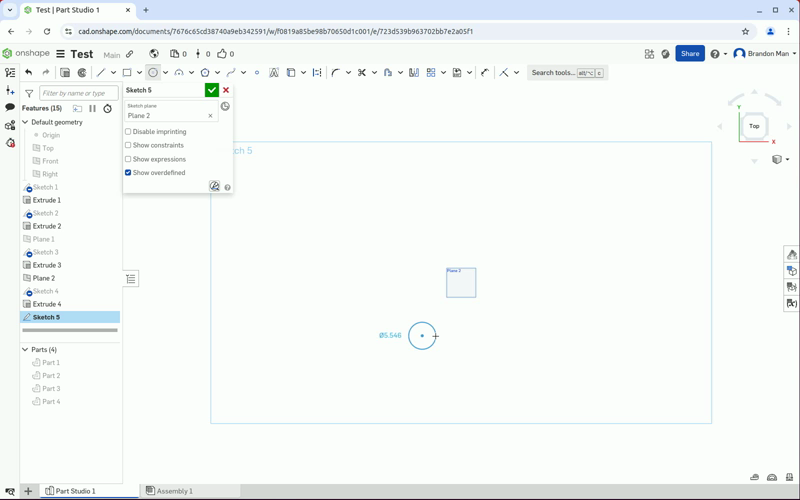
key(esc)
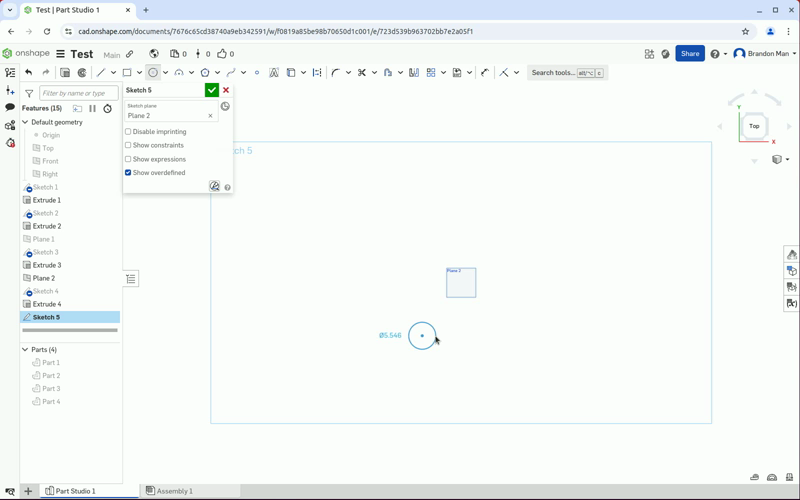
mouse_move(416, 339)
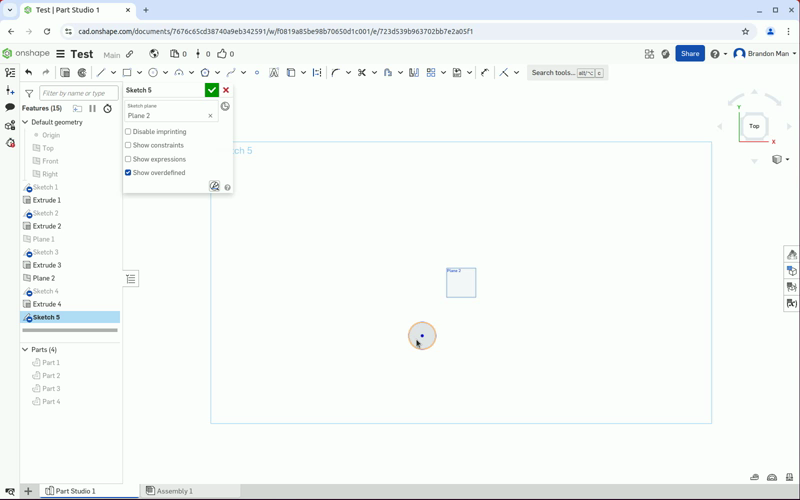
scroll(6)
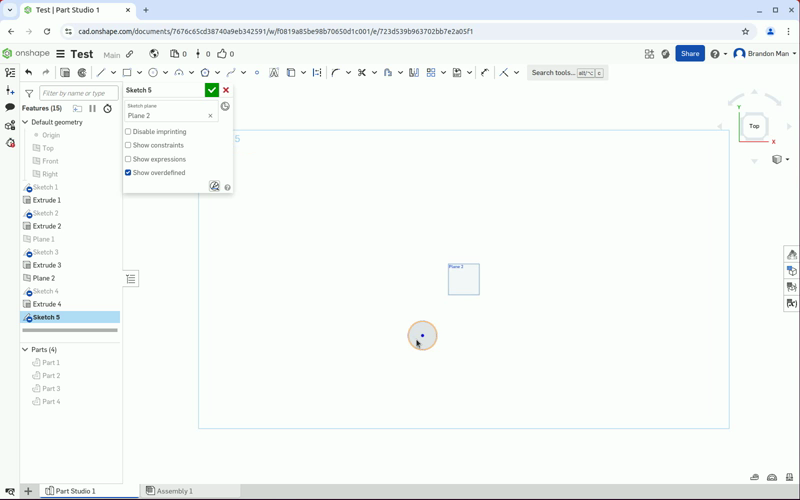
scroll(6)
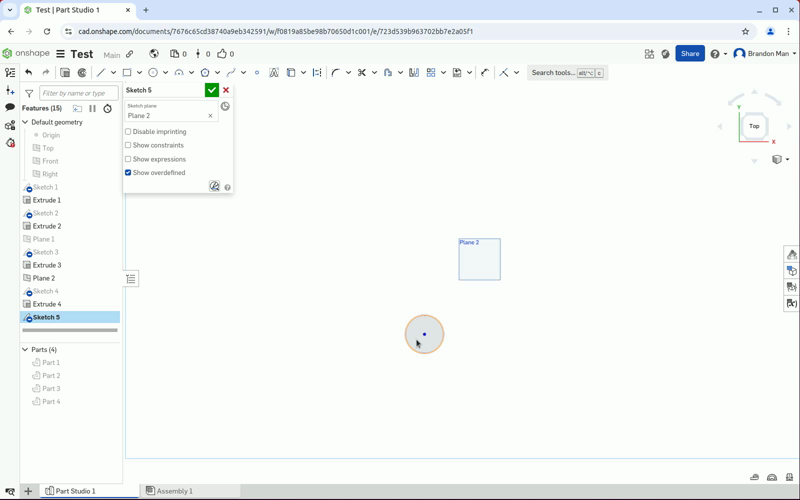
scroll(6)
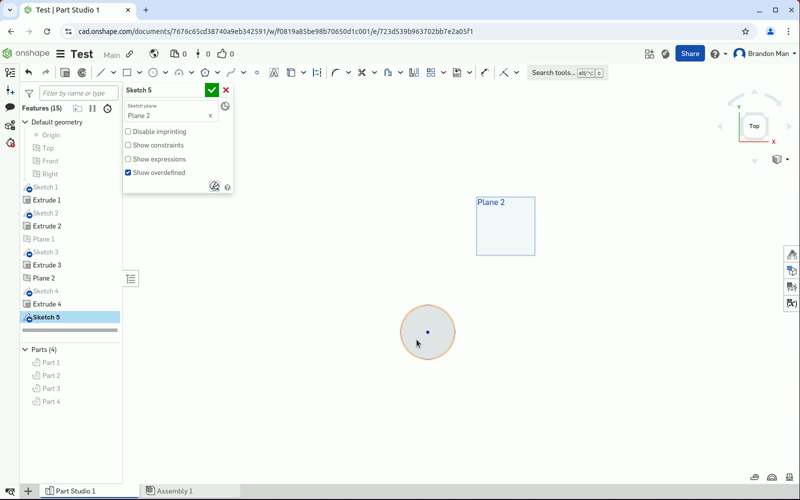
scroll(6)
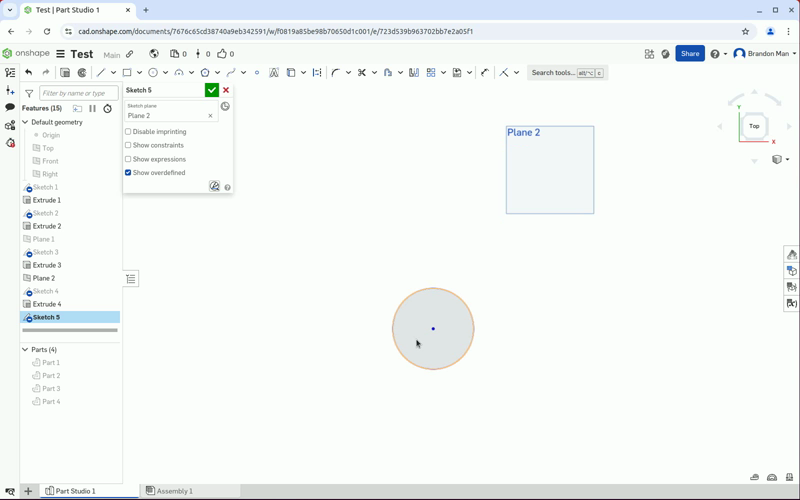
scroll(6)
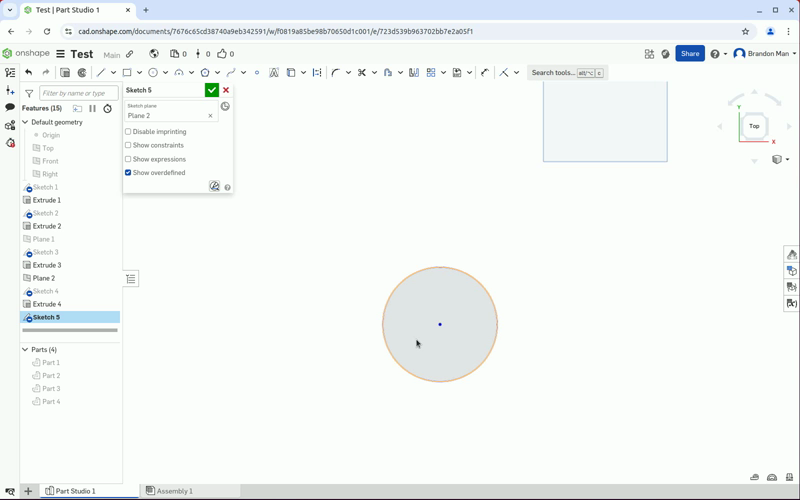
scroll(6)
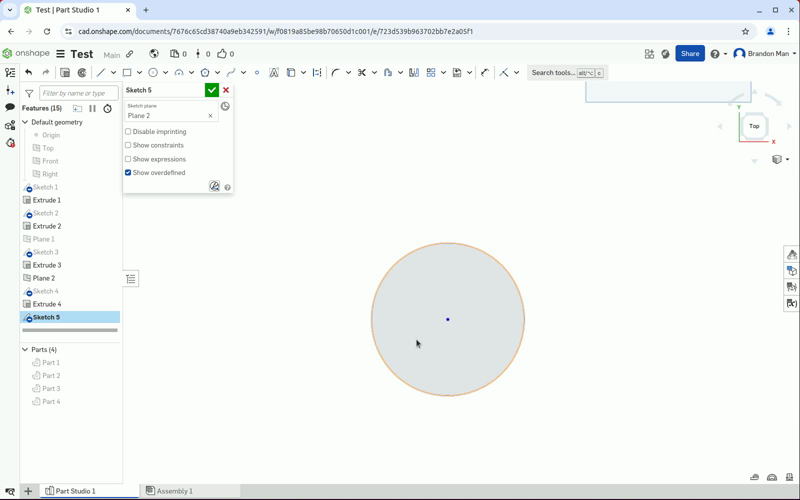
scroll(6)
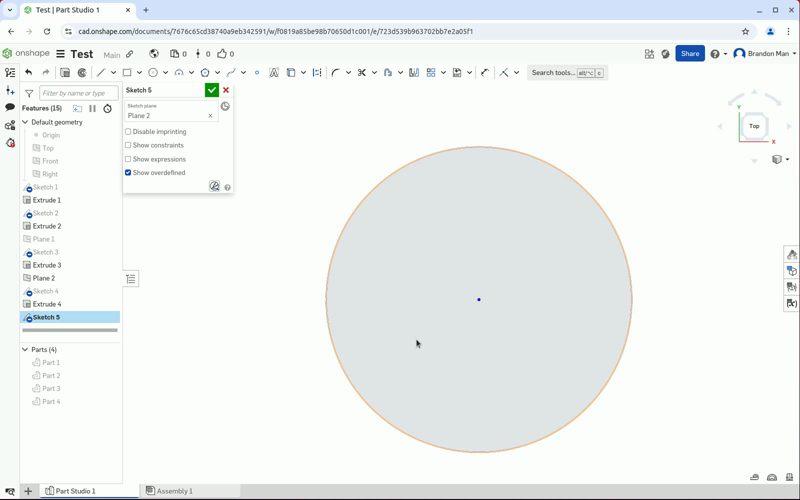
click(416, 339)
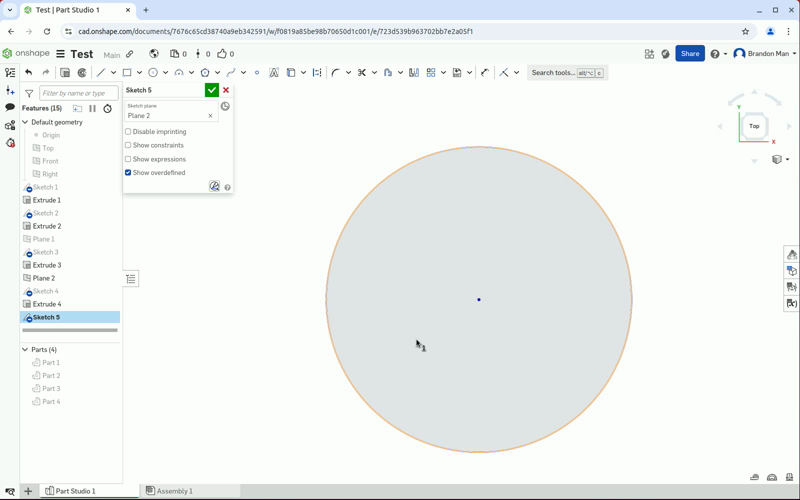
scroll(-6)
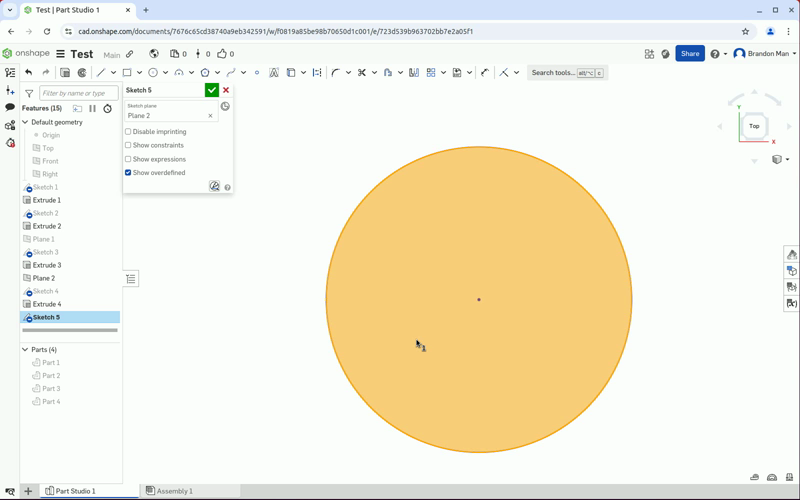
scroll(-6)
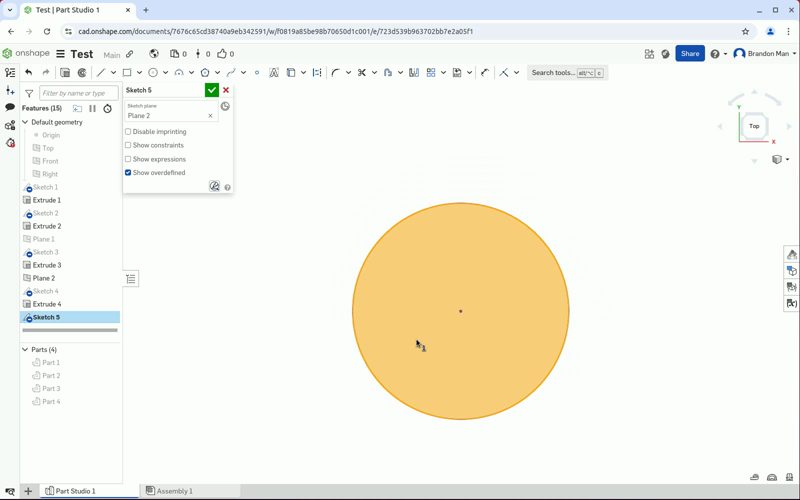
scroll(-6)
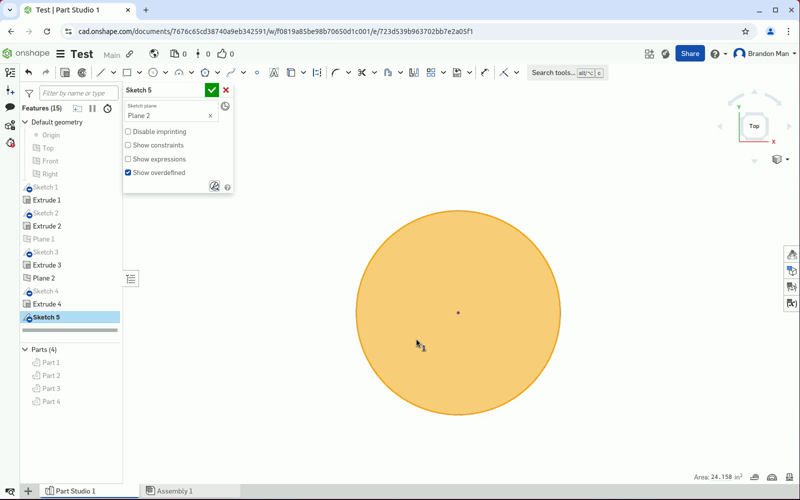
scroll(-6)
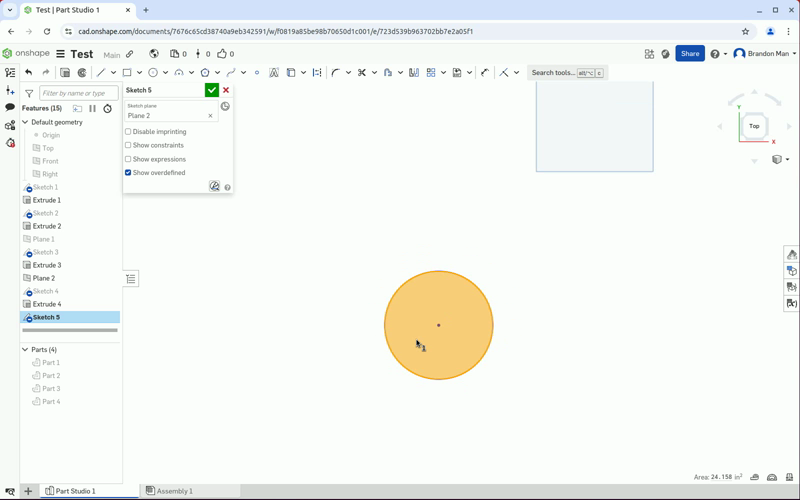
scroll(-6)
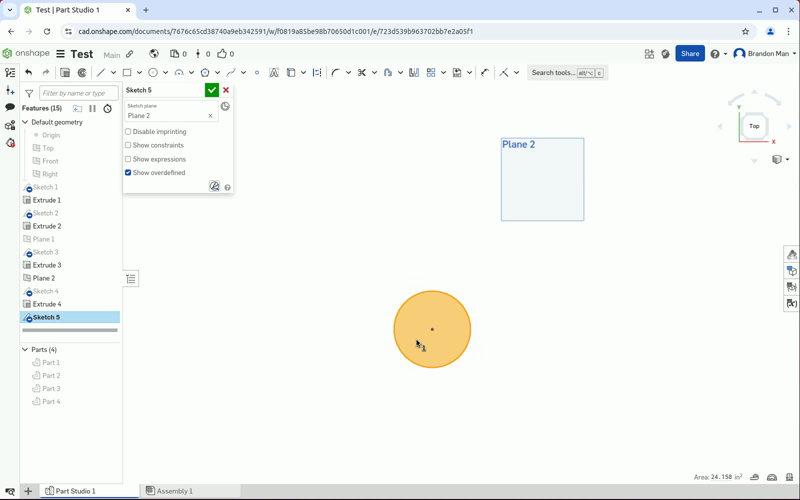
scroll(-6)
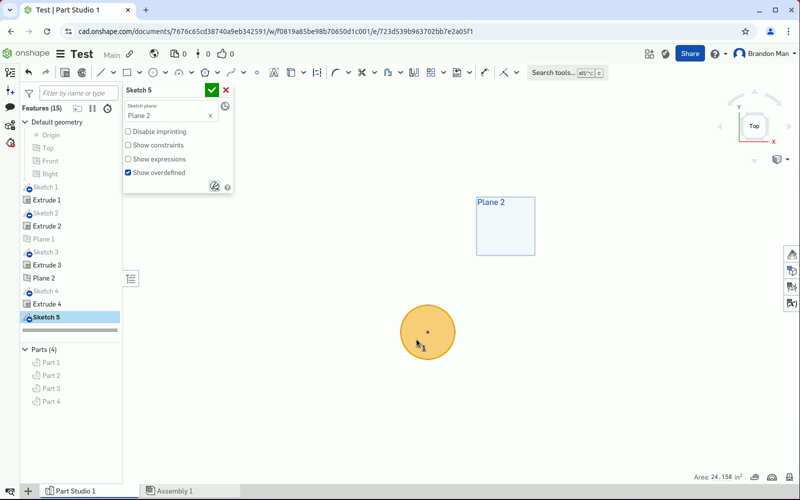
scroll(-6)
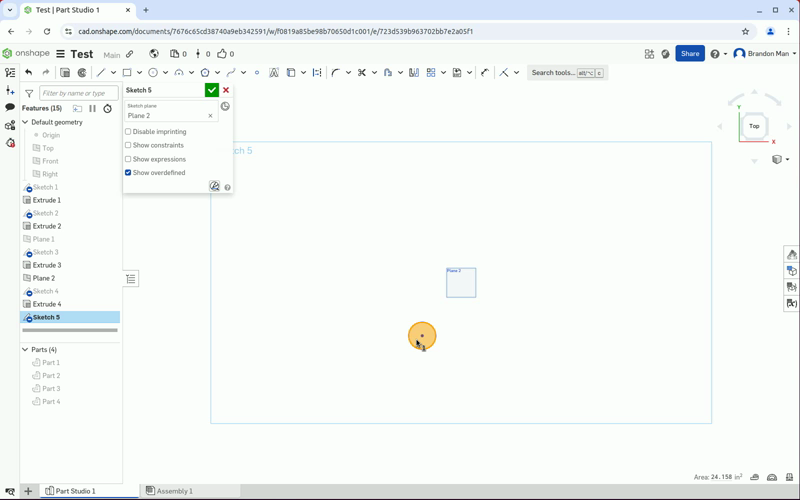
mouse_move(73, 352)
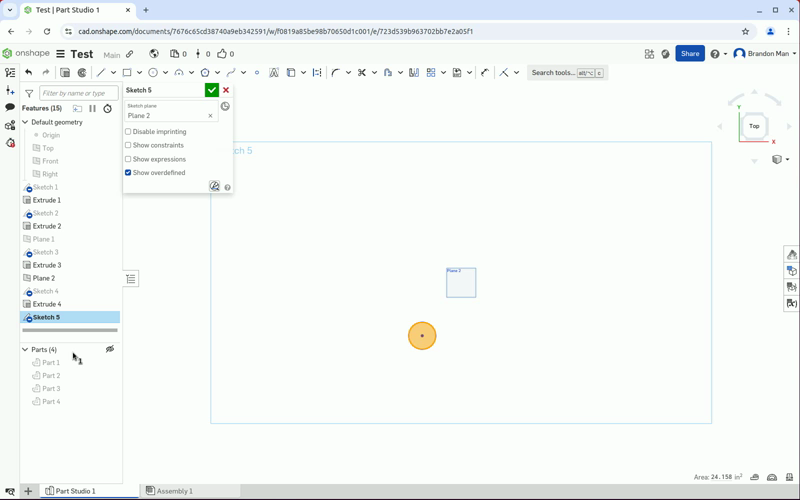
key(shift+y)
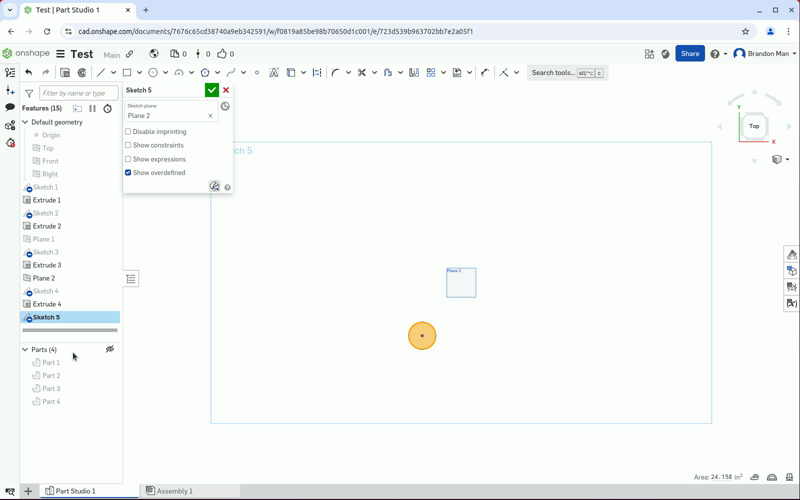
key(shift+e)
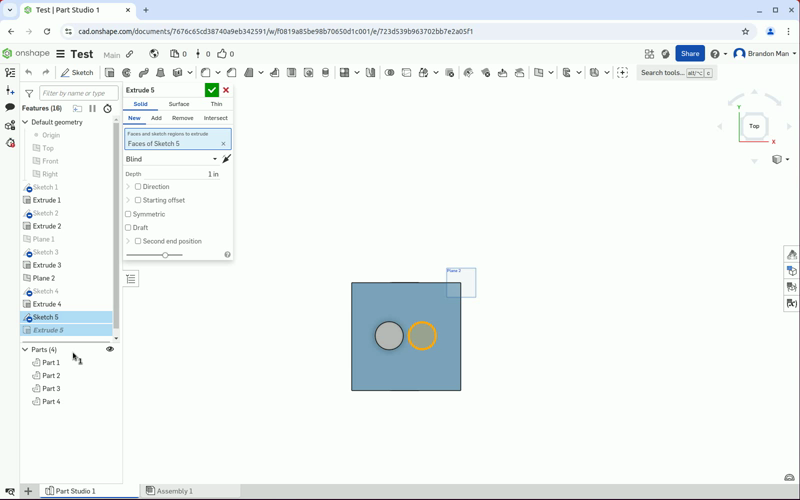
mouse_move(143, 106)
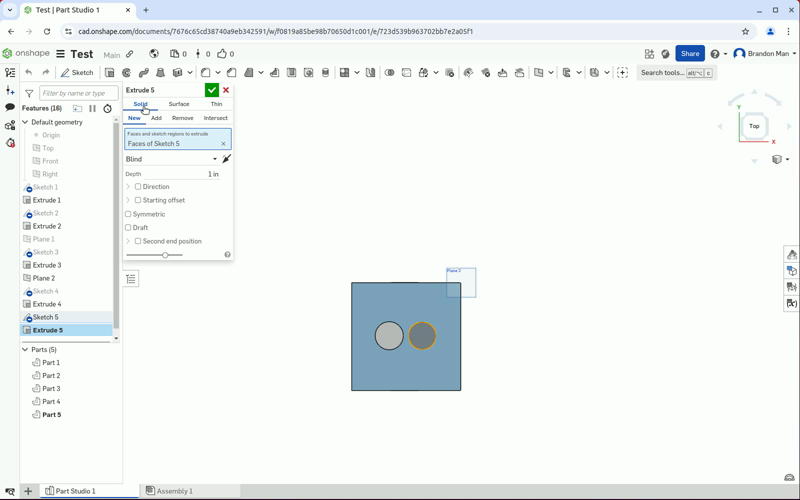
click(143, 106)
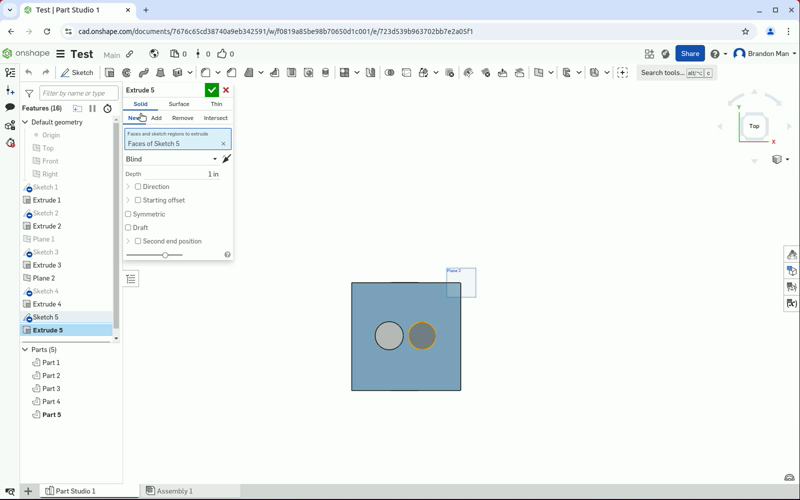
mouse_move(137, 120)
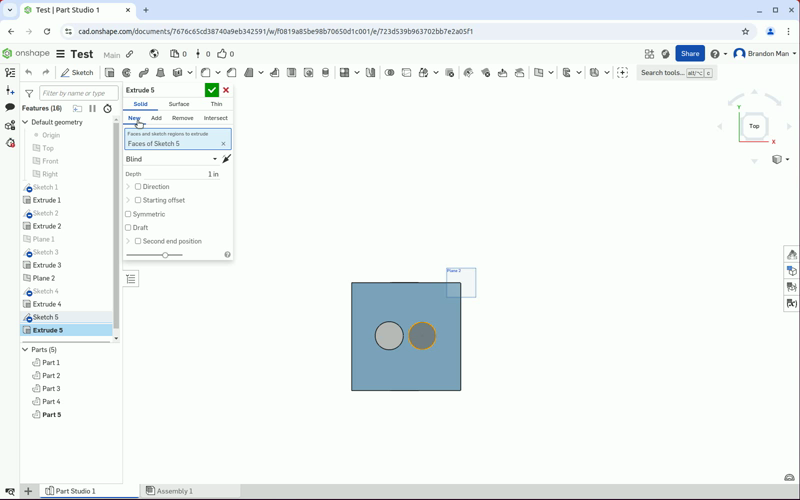
click(137, 120)
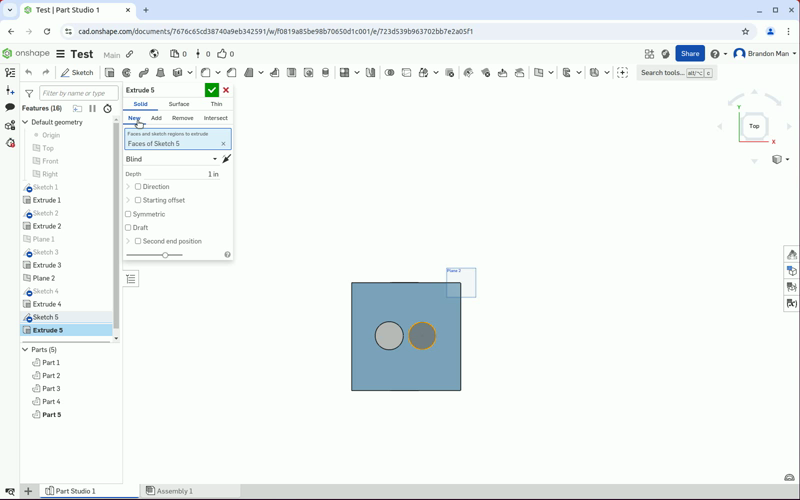
key(tab, 4)
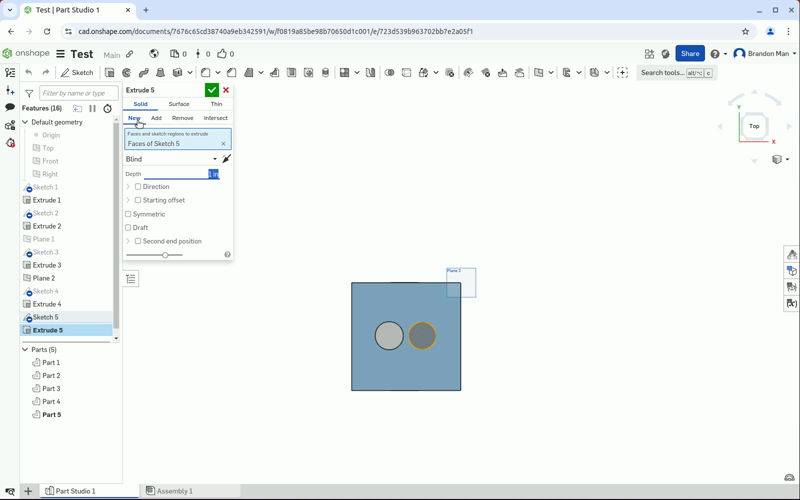
text(0.722)
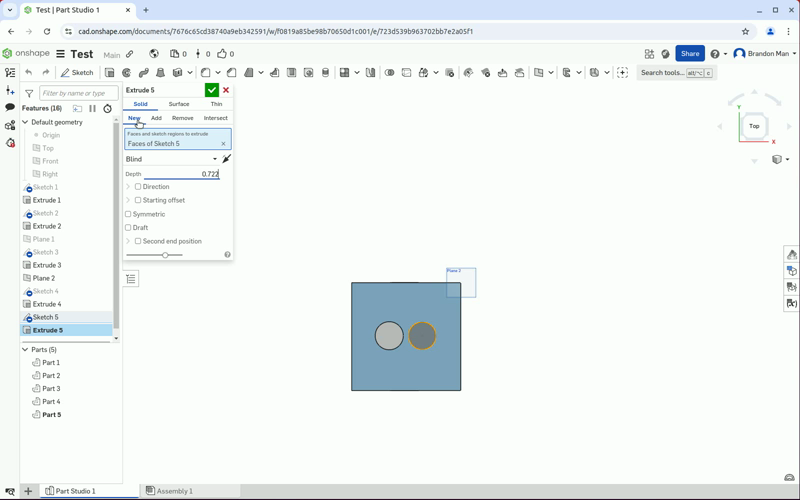
key(enter)
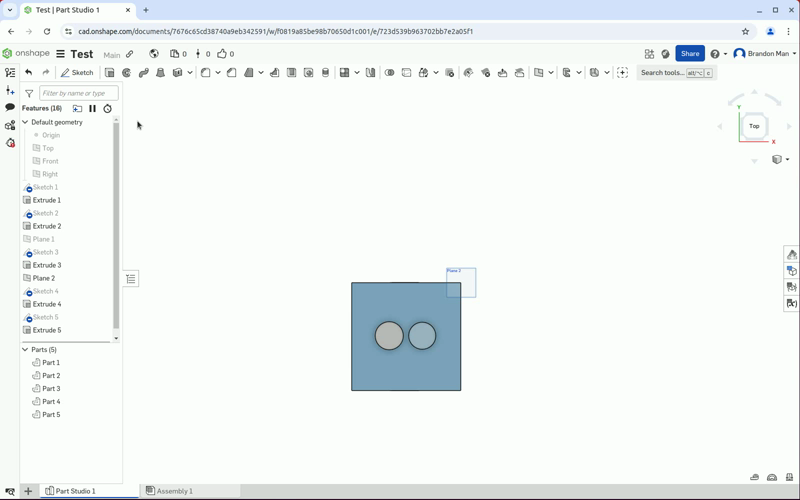
key(shift+h)
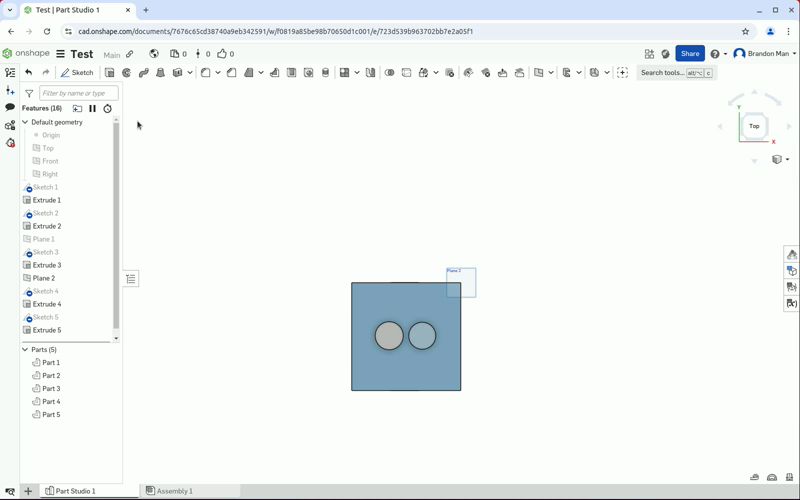
key(shift+h)
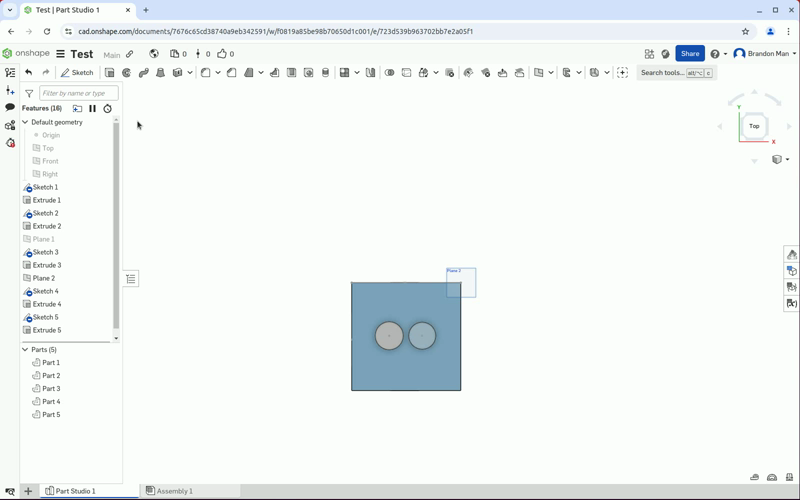
key(shift+7)
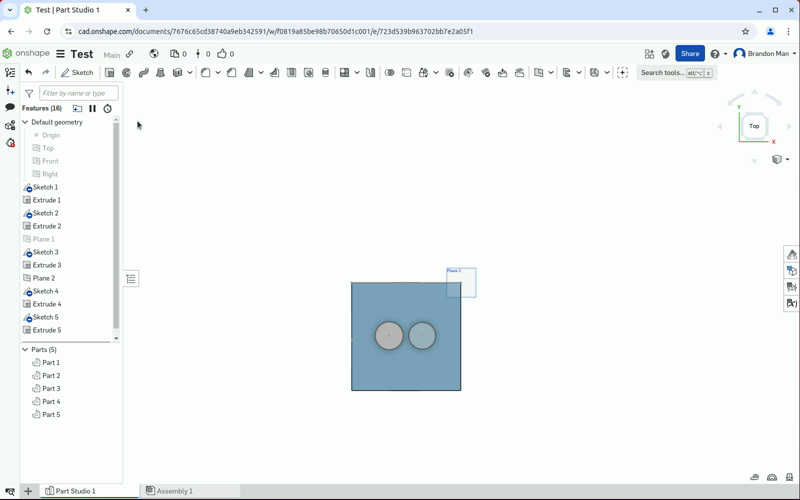
key(up, 3)
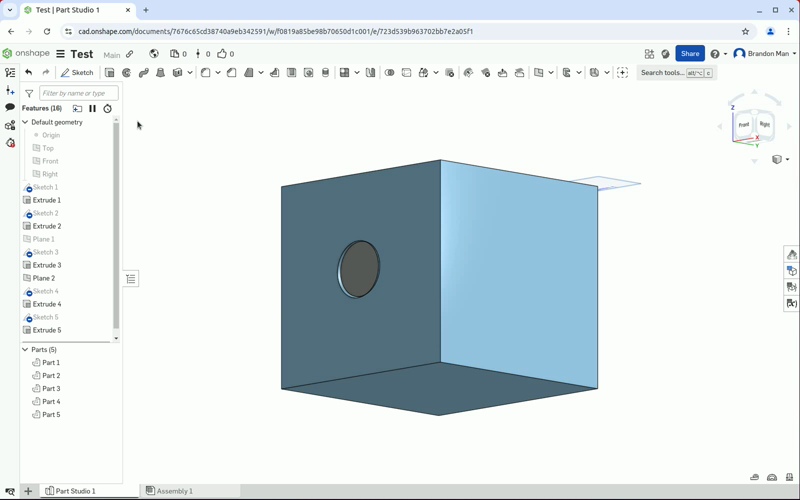
key(left, 3)
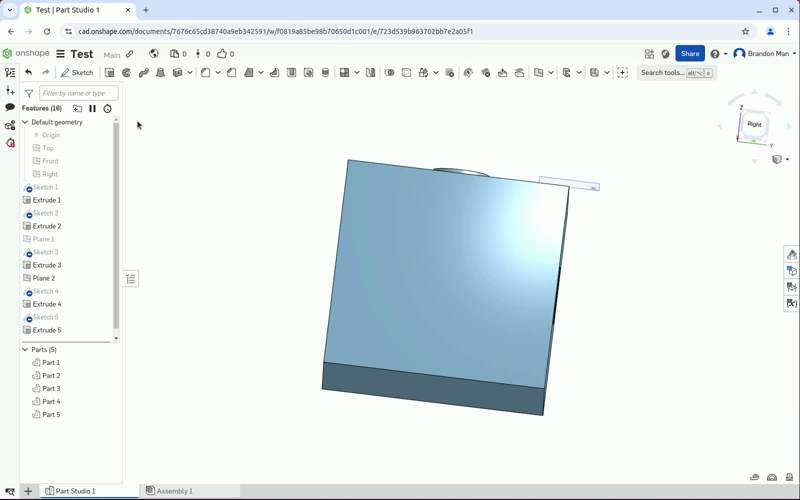
key(right, 3)
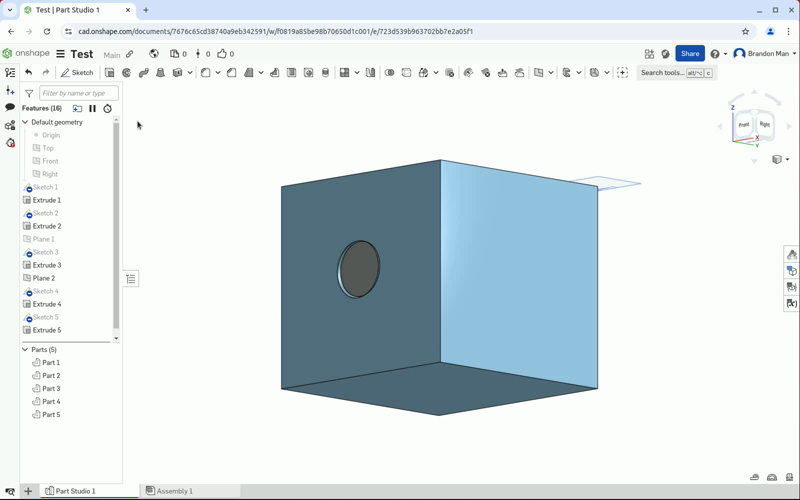
key(down, 3)
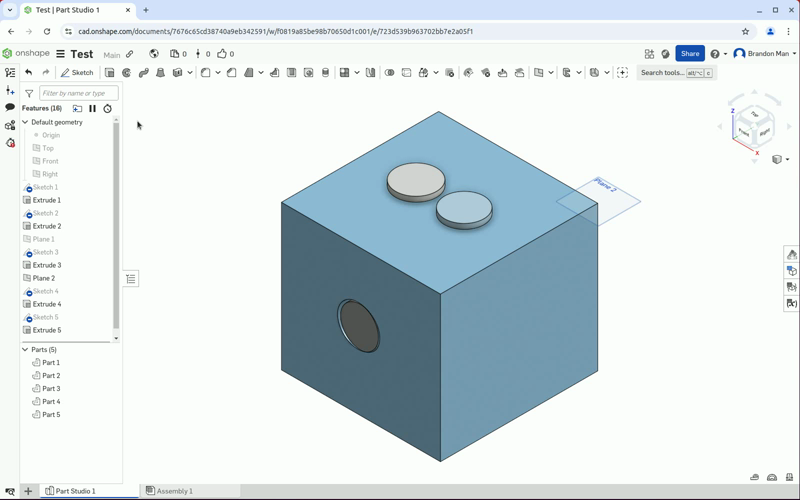
mouse_move(69, 189)
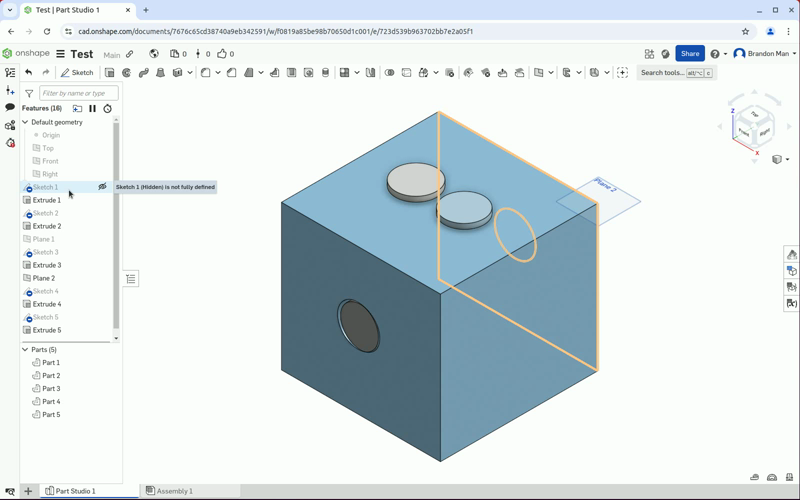
click(69, 189)